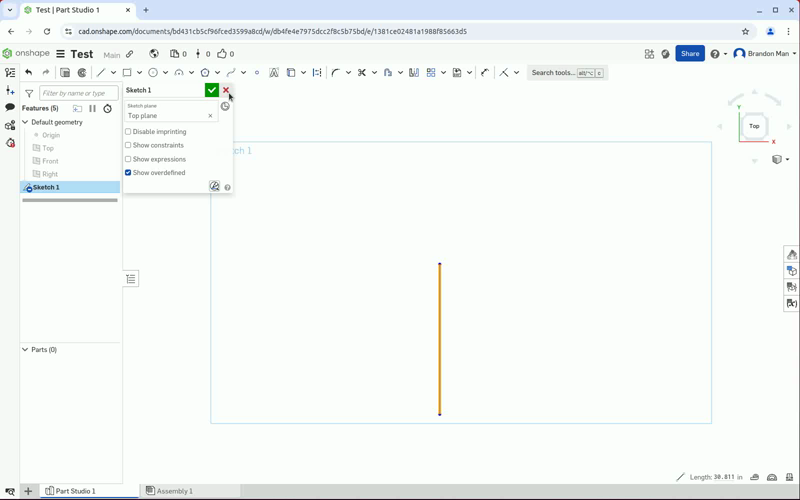
key(shift+h)
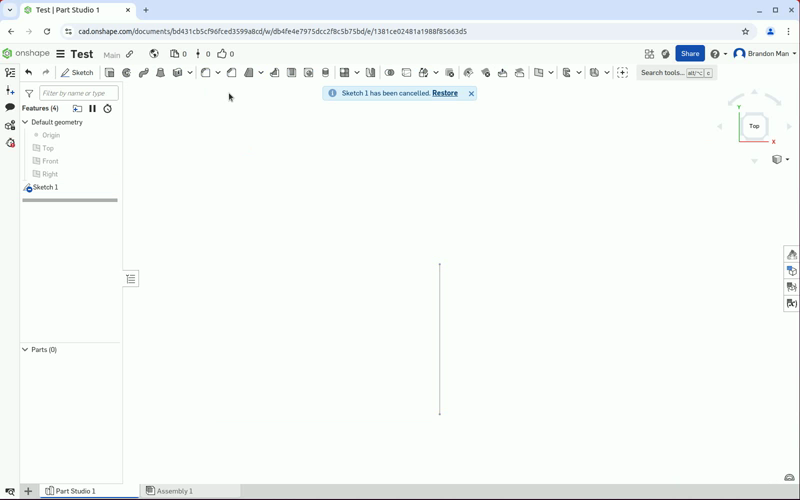
mouse_move(73, 352)
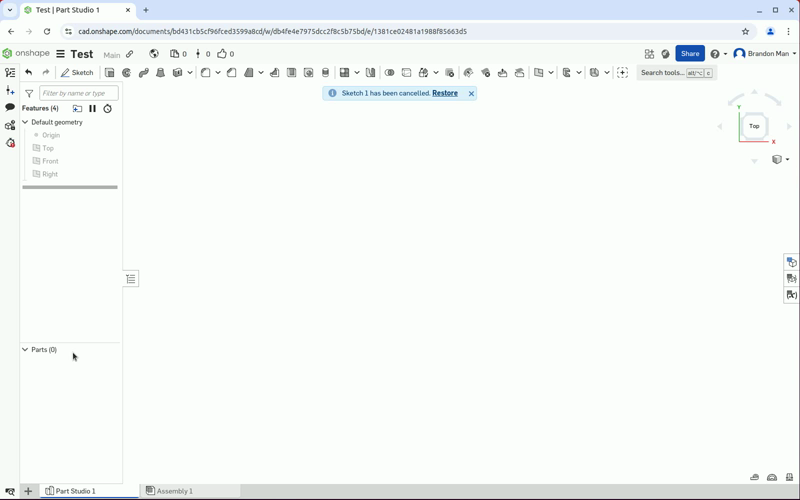
key(y)
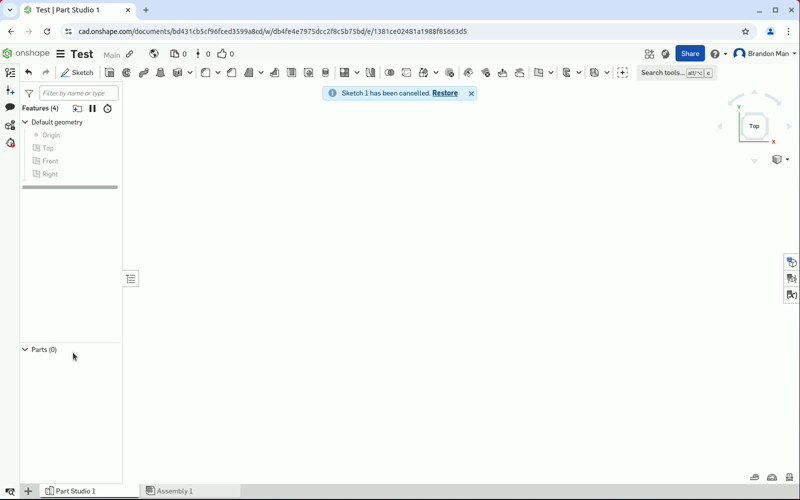
key(shift+p)
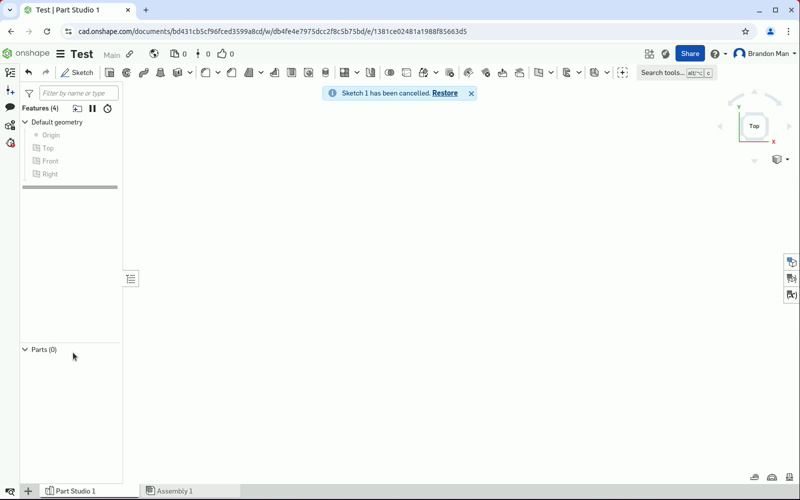
key(space)
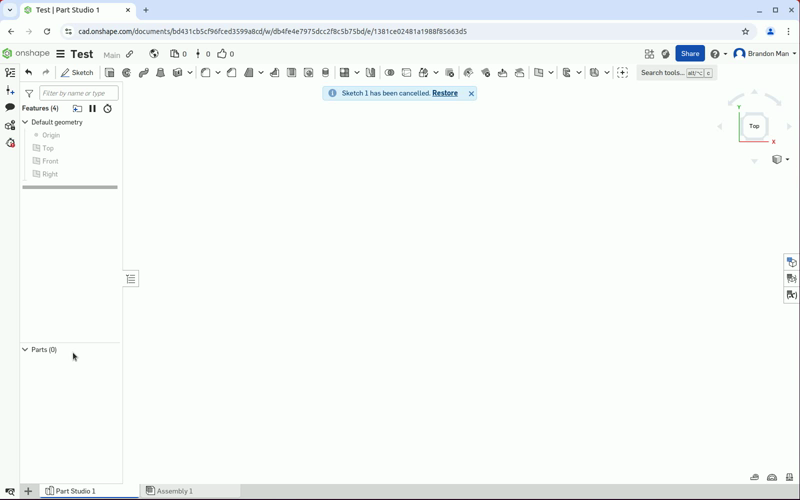
key_down(shift)
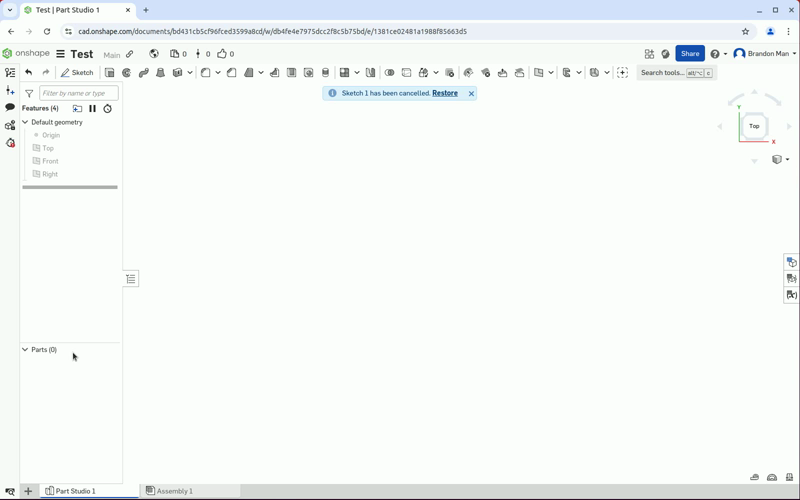
key(up)
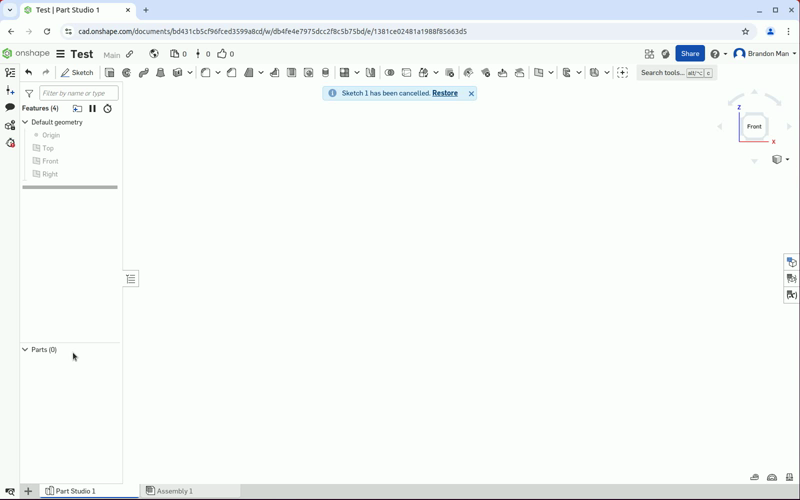
key_up(shift)
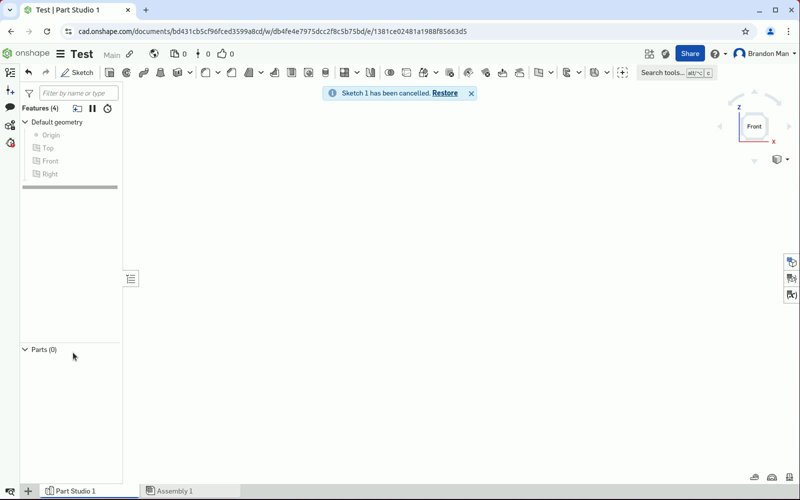
mouse_move(73, 352)
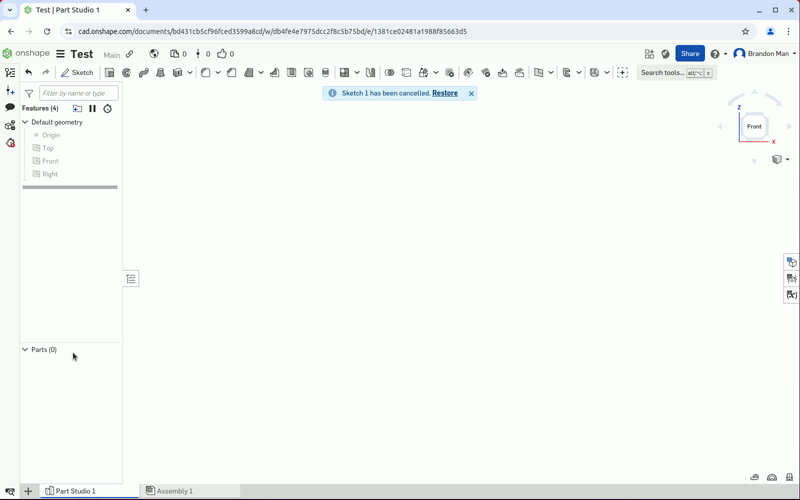
key(shift+y)
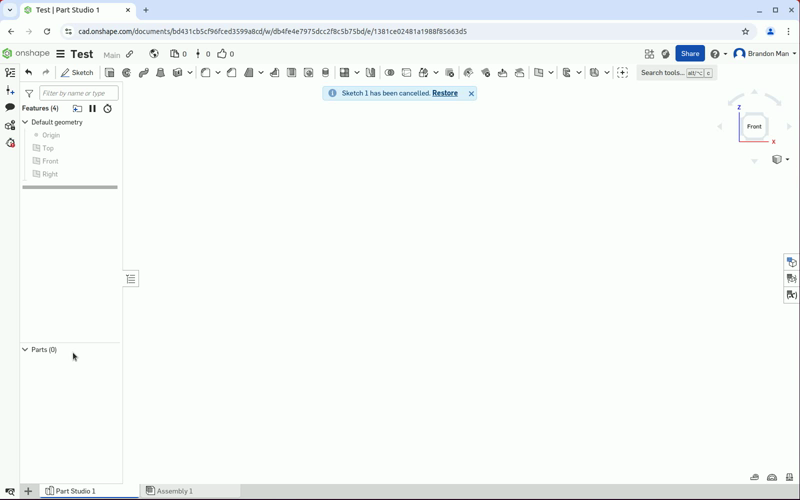
key(shift+s)
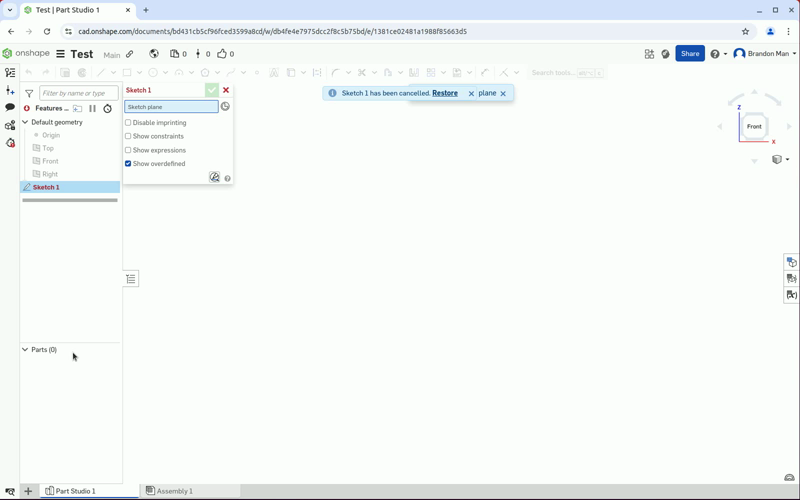
mouse_move(73, 163)
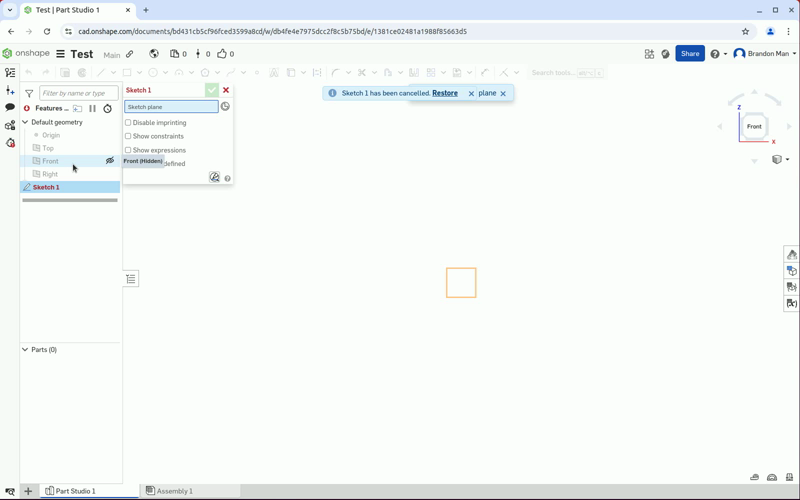
click(73, 163)
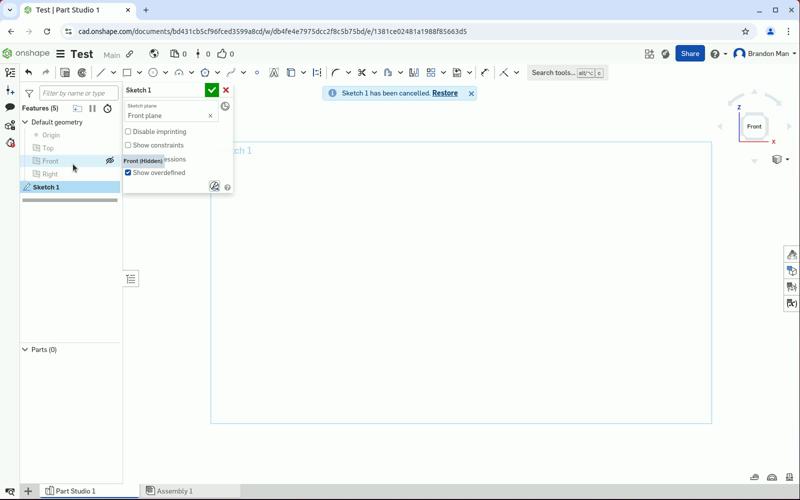
mouse_move(73, 352)
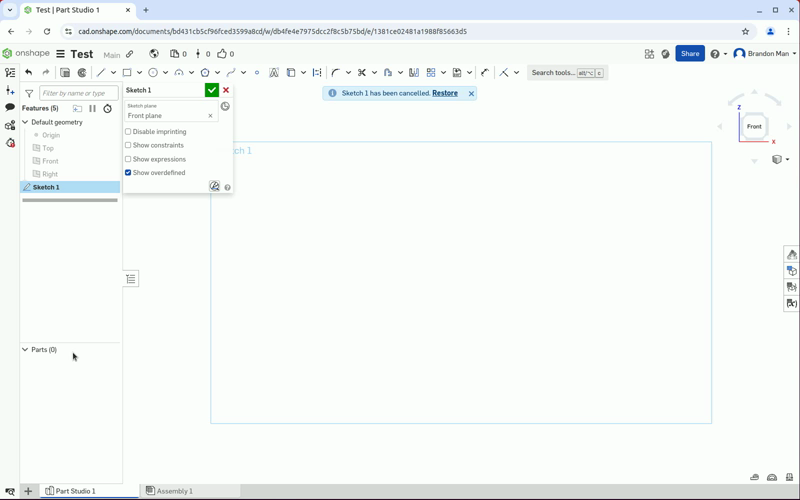
key(y)
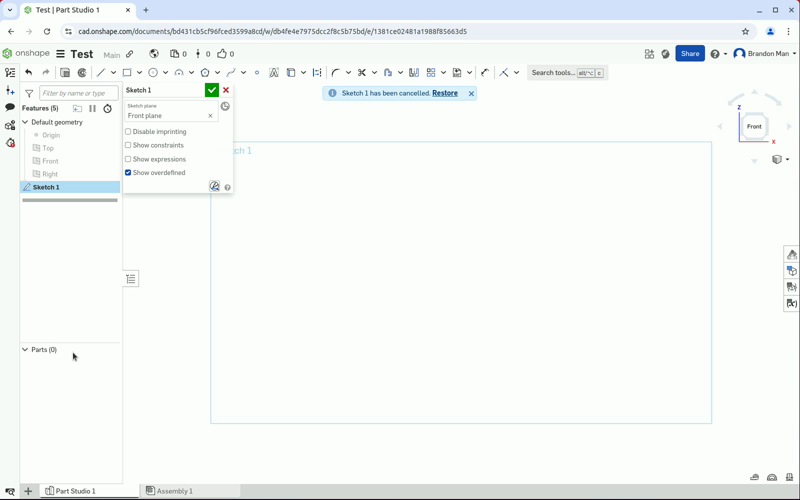
key(l)
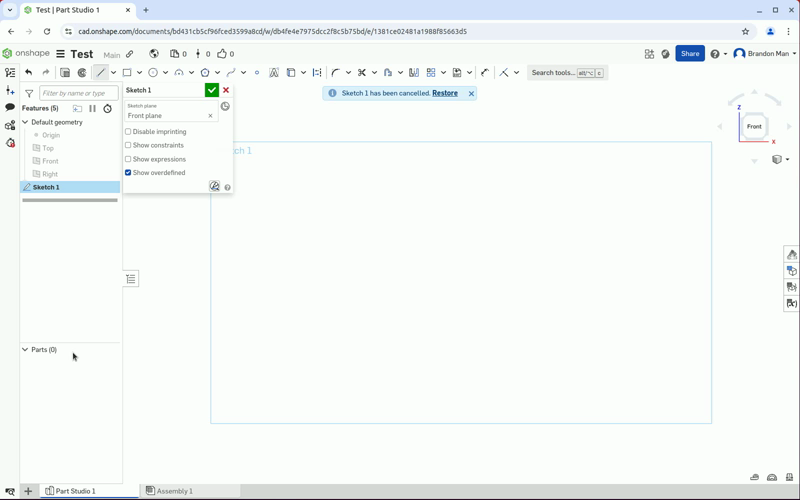
key_down(shift)
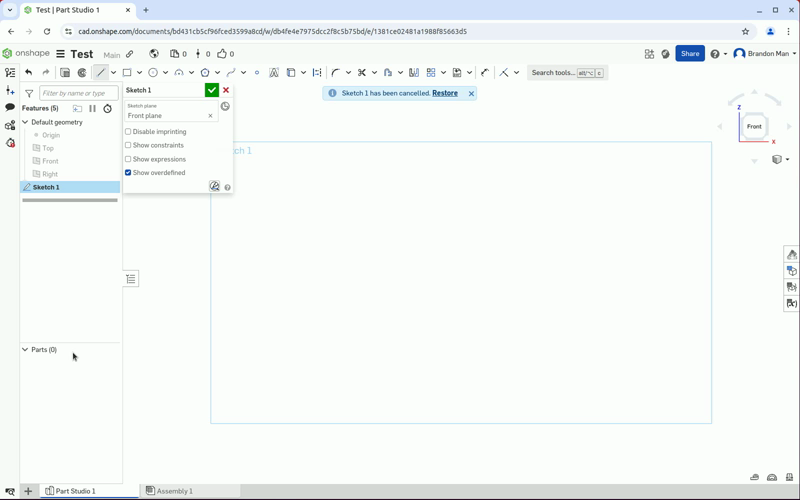
mouse_move(460, 282)
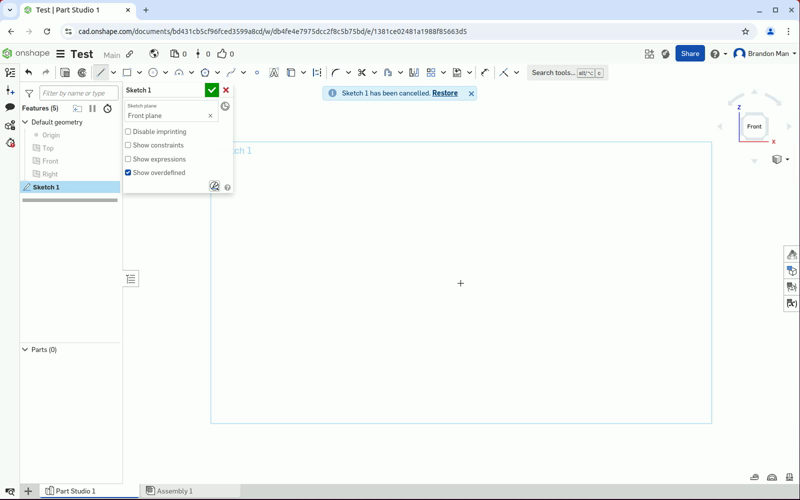
click(460, 282)
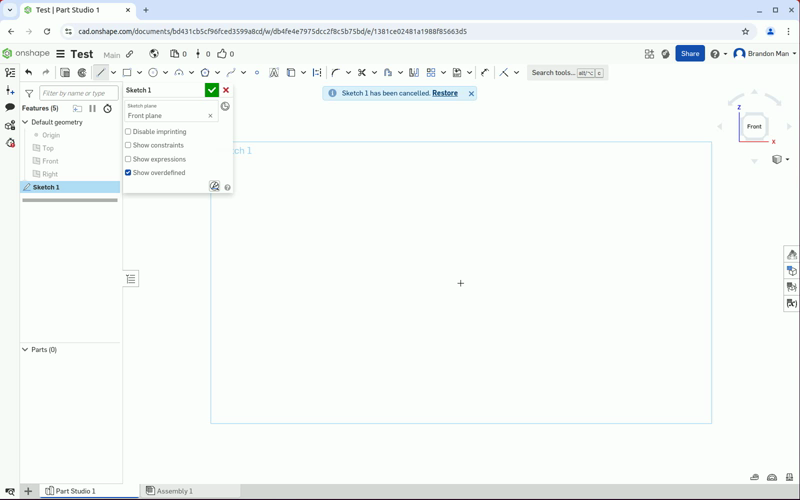
key_up(shift)
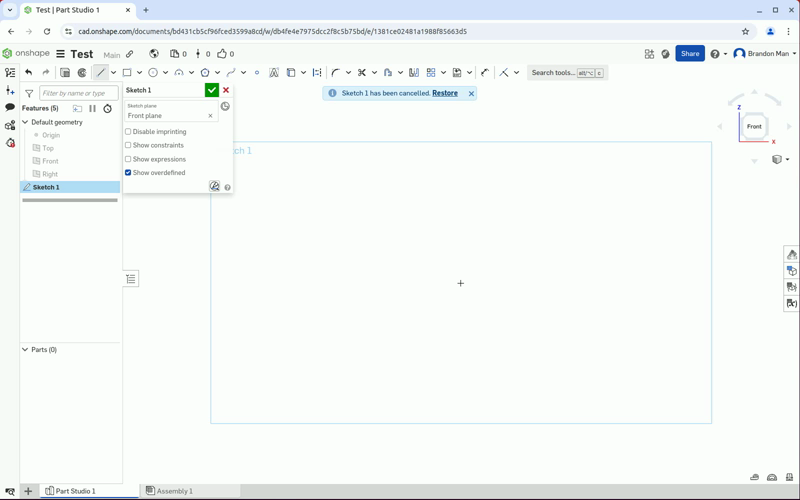
key_down(shift)
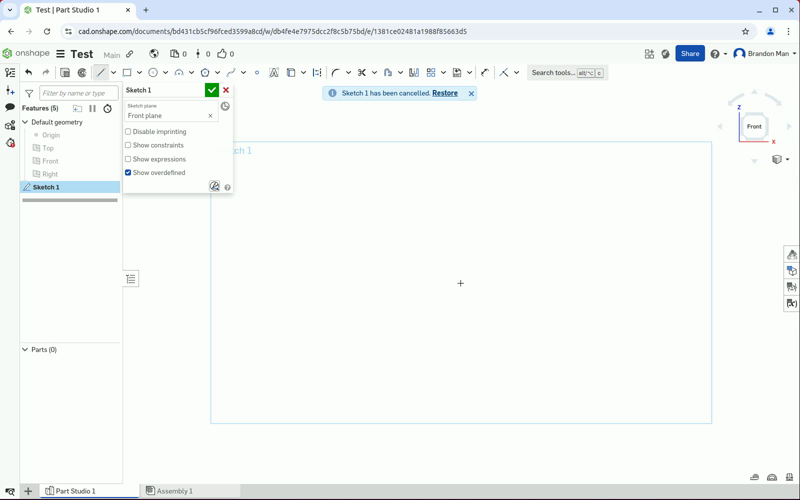
mouse_move(573, 282)
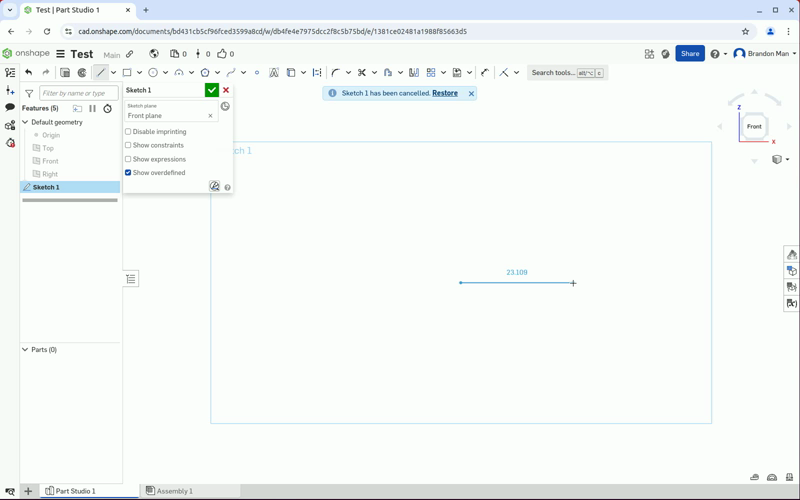
click(573, 282)
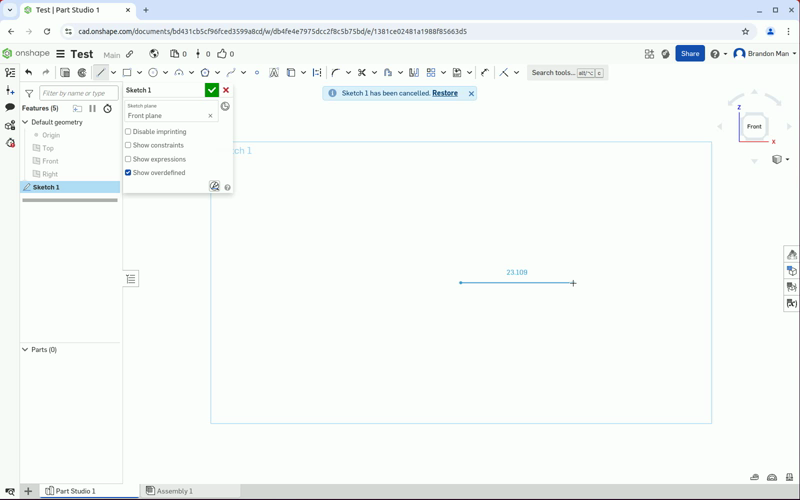
key_up(shift)
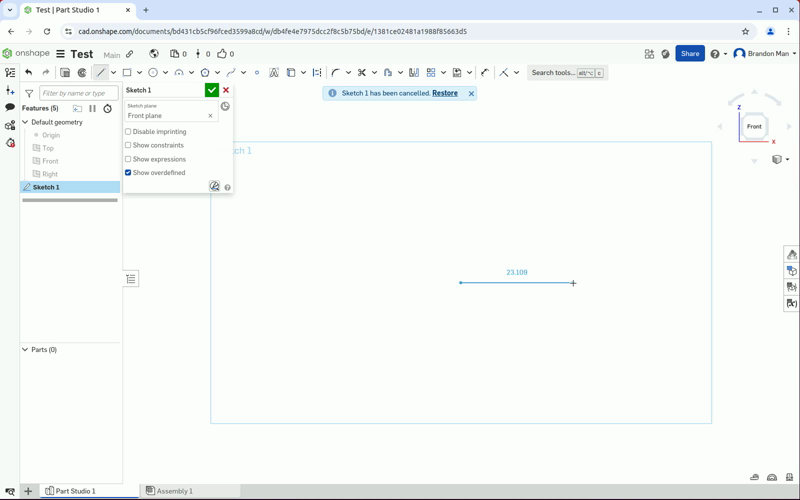
key_down(shift)
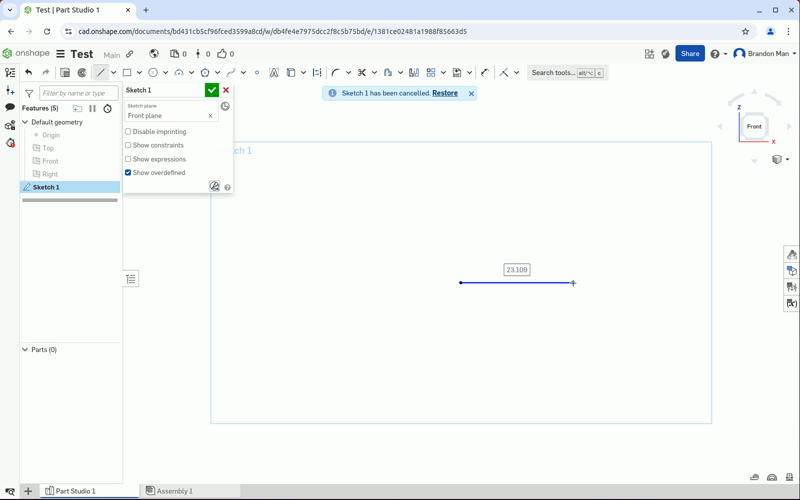
mouse_move(589, 282)
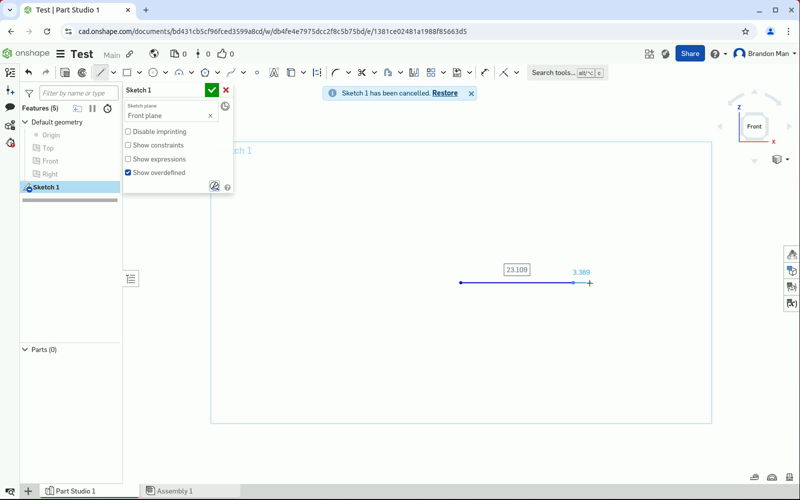
mouse_move(573, 270)
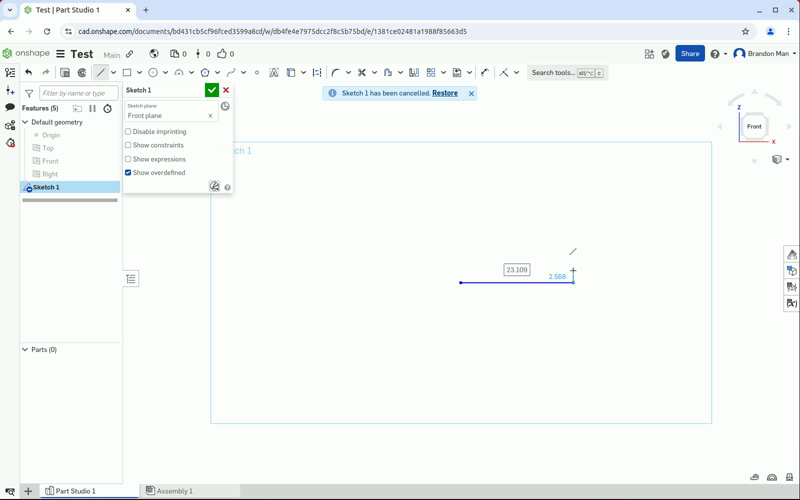
click(573, 270)
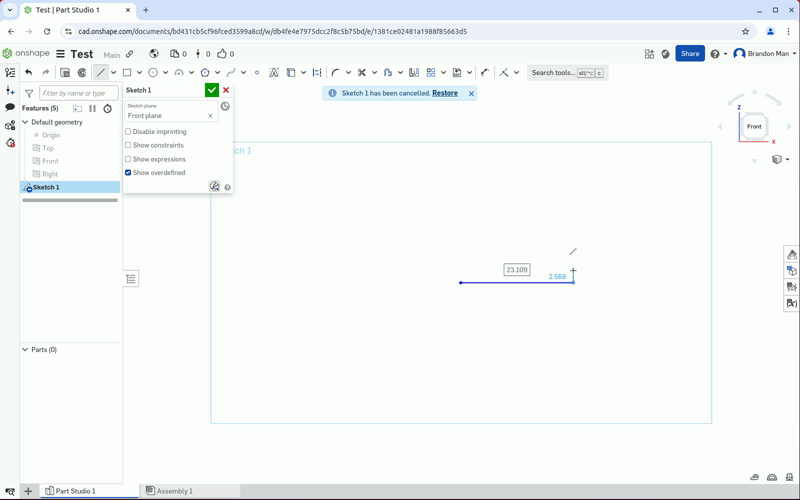
key_up(shift)
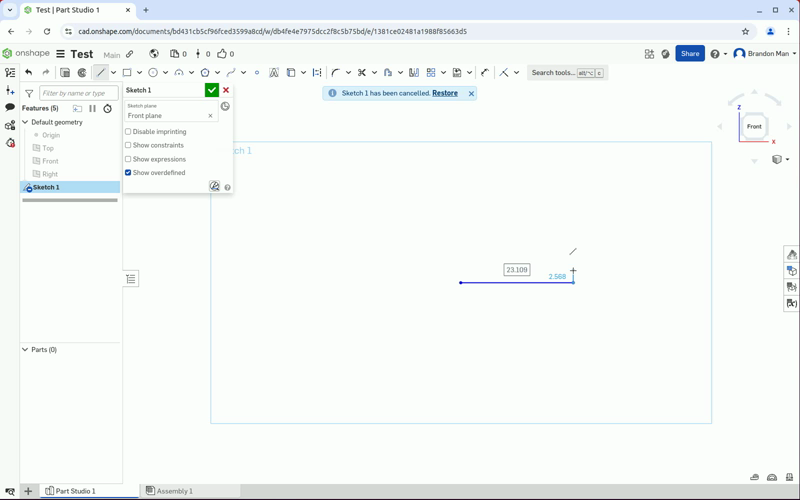
key_down(shift)
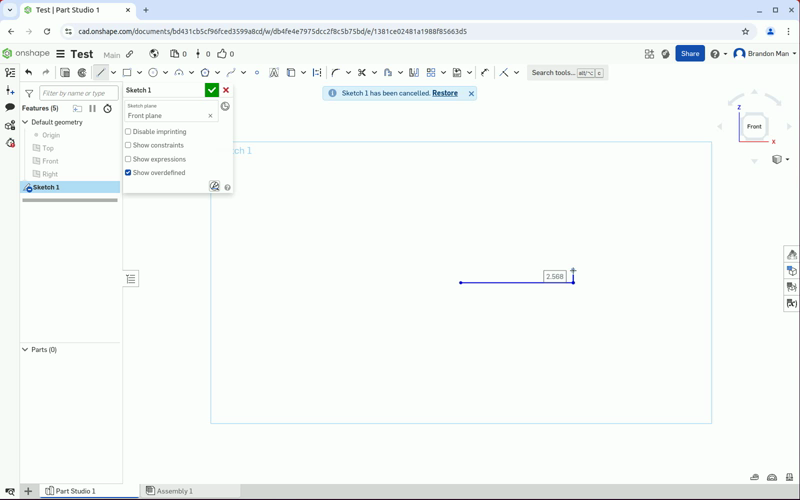
mouse_move(460, 270)
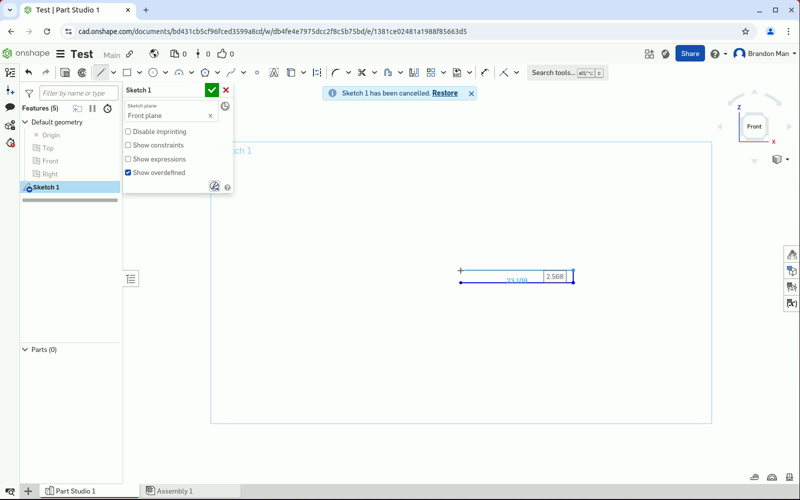
click(460, 270)
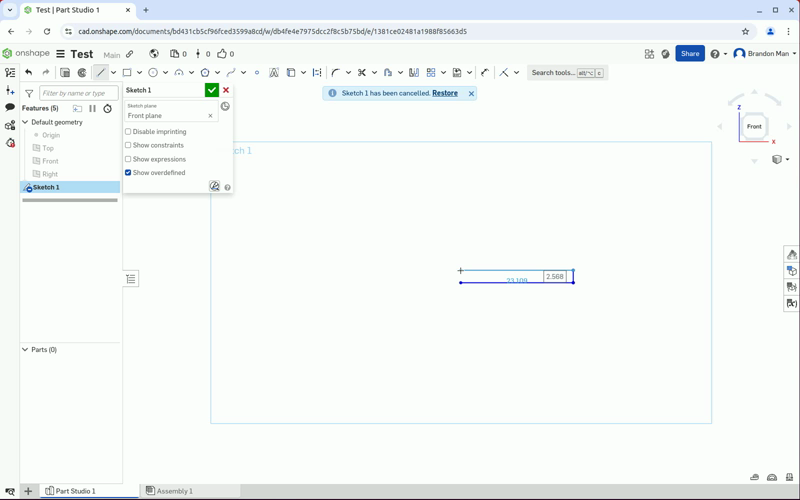
key_up(shift)
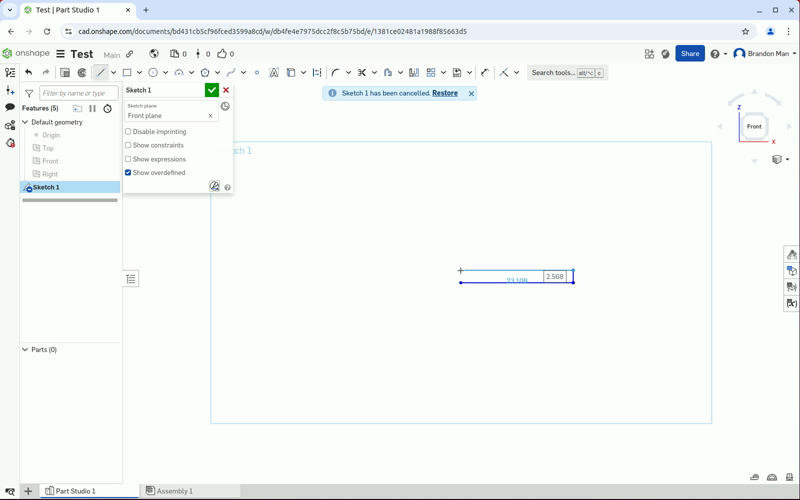
mouse_move(490, 270)
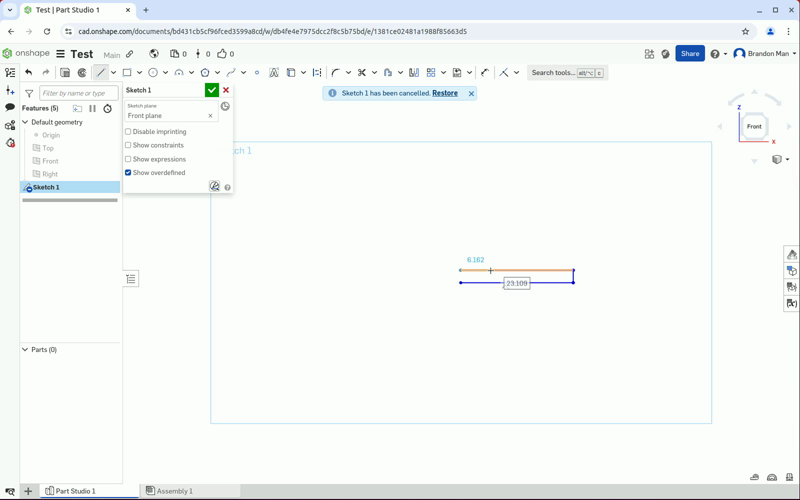
key_down(shift)
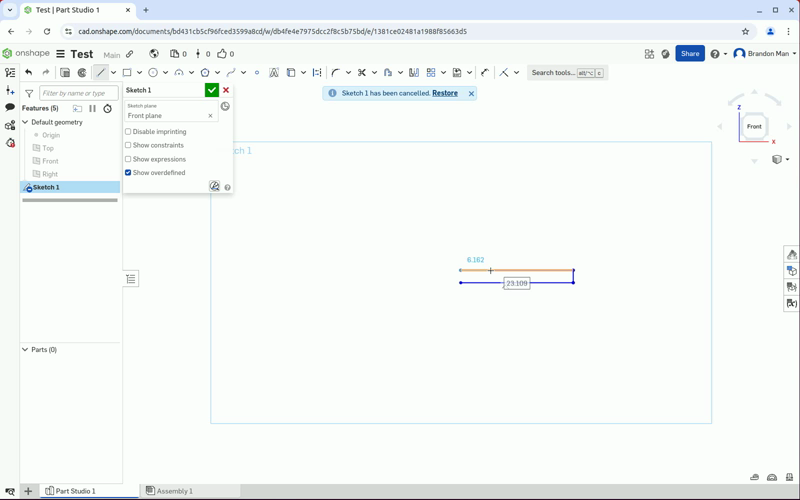
mouse_move(460, 282)
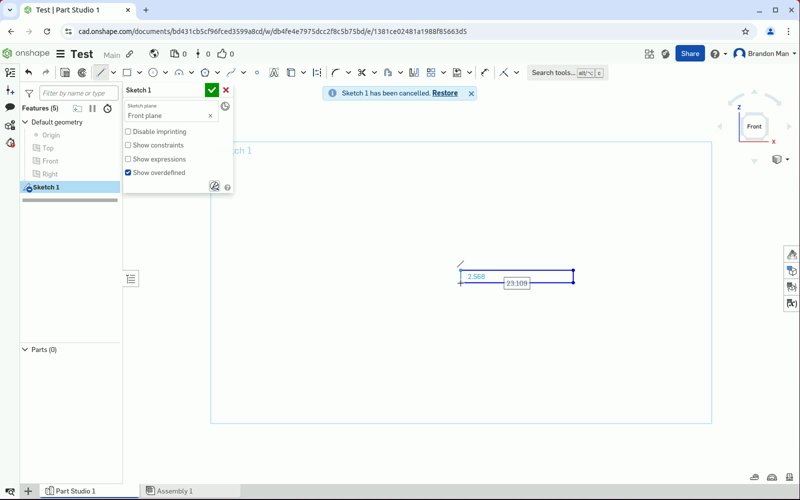
key_up(shift)
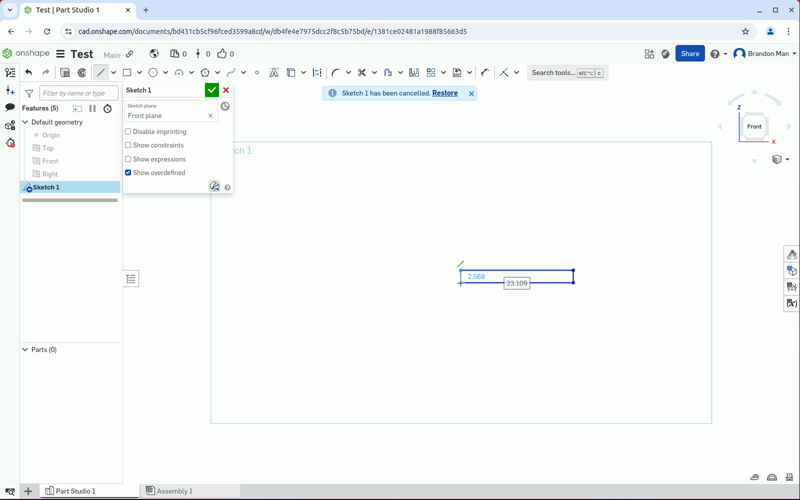
click(460, 282)
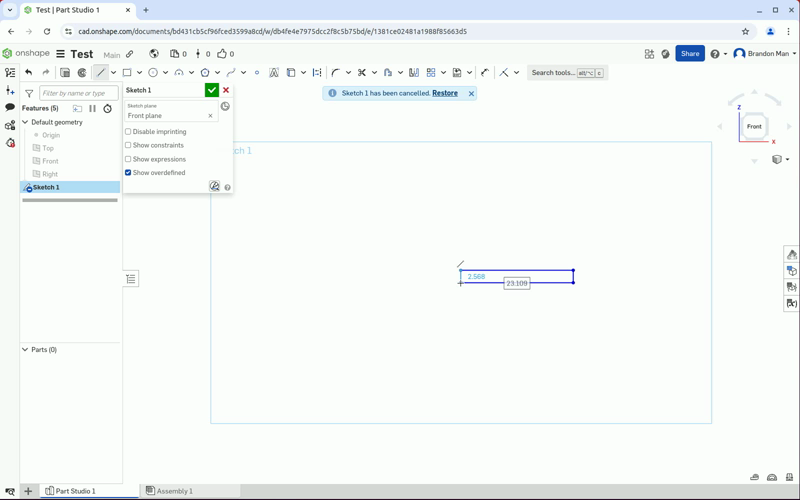
key(esc)
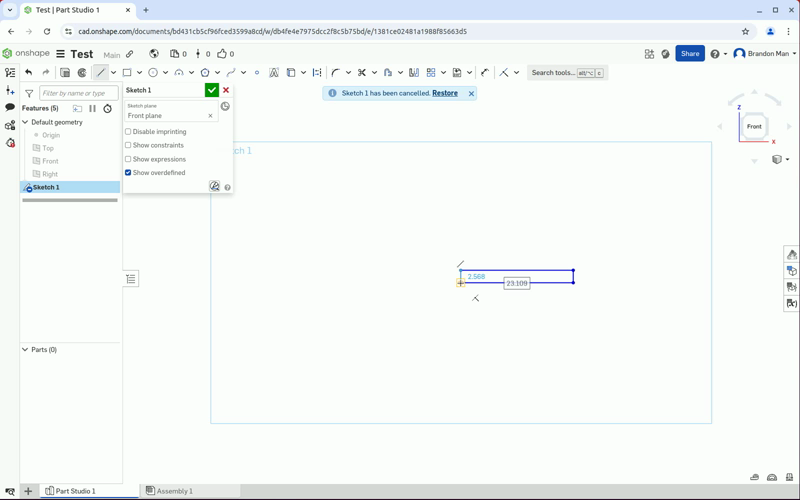
mouse_move(529, 272)
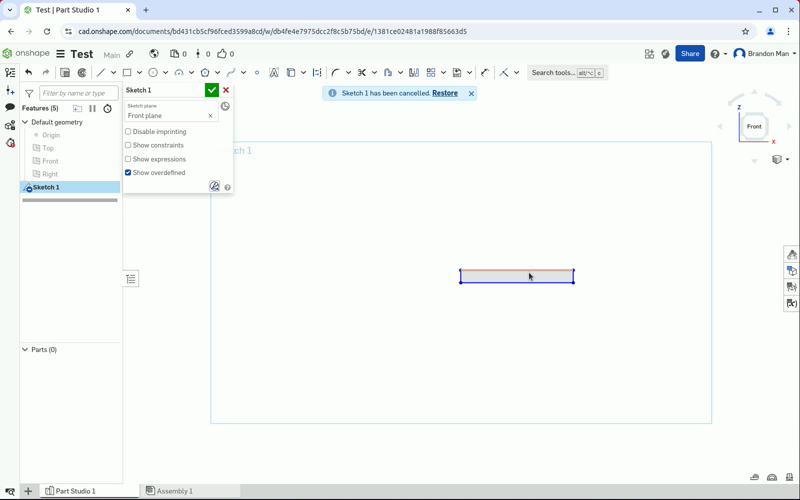
scroll(6)
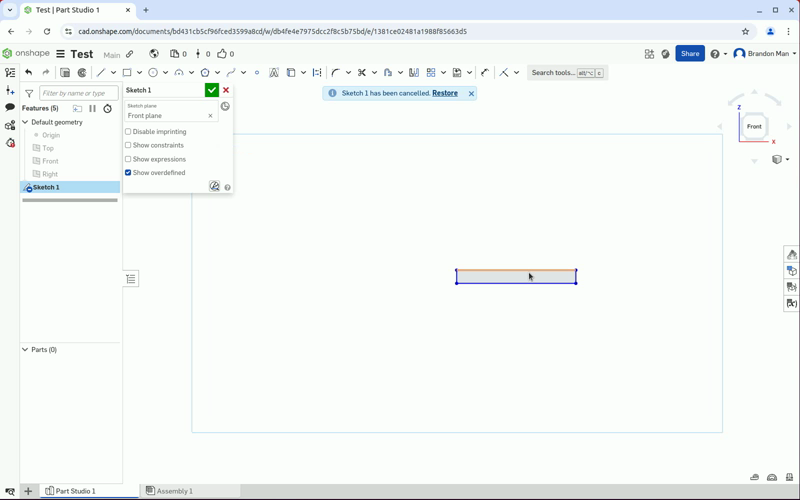
scroll(6)
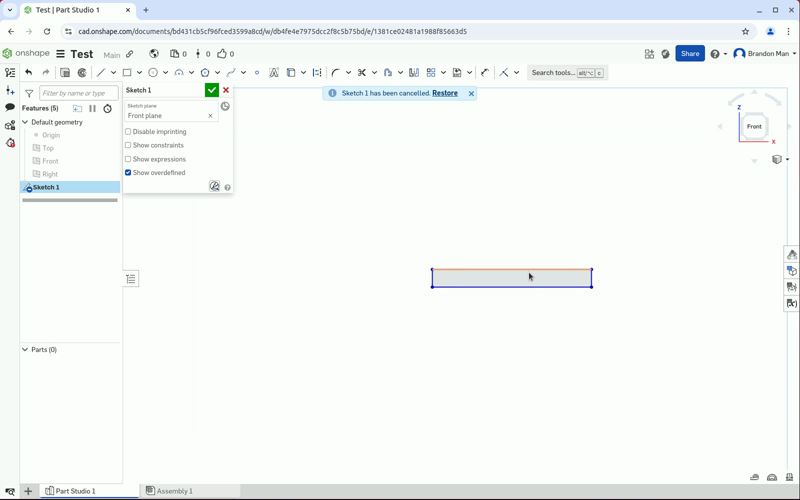
scroll(6)
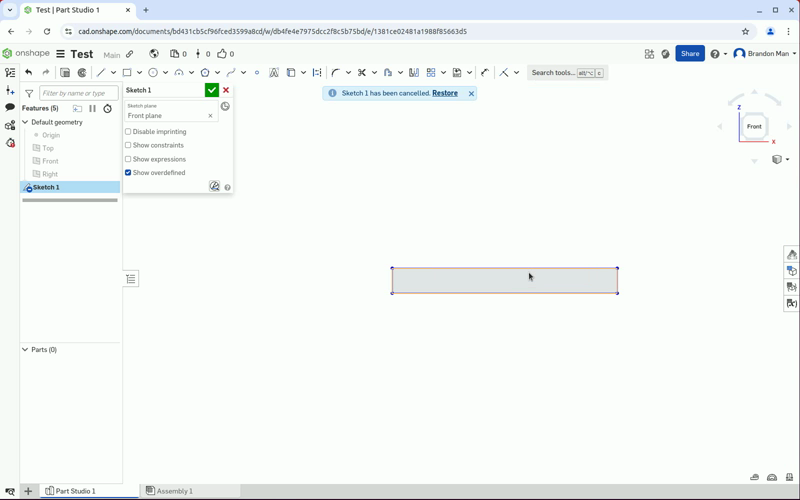
scroll(6)
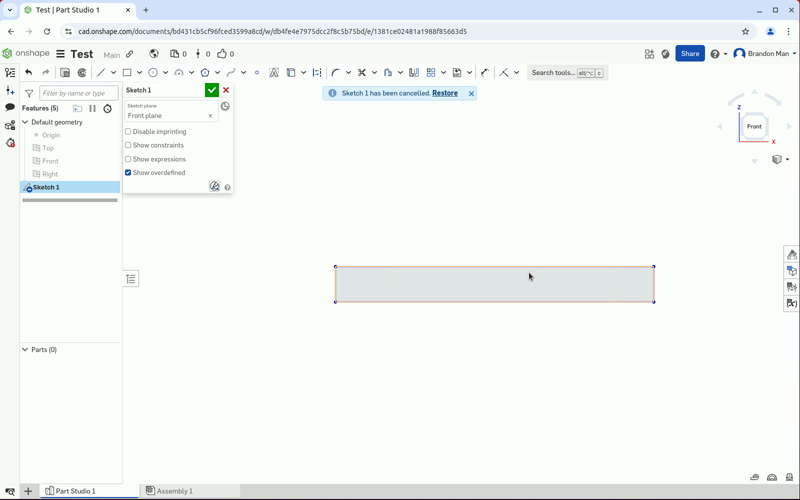
scroll(6)
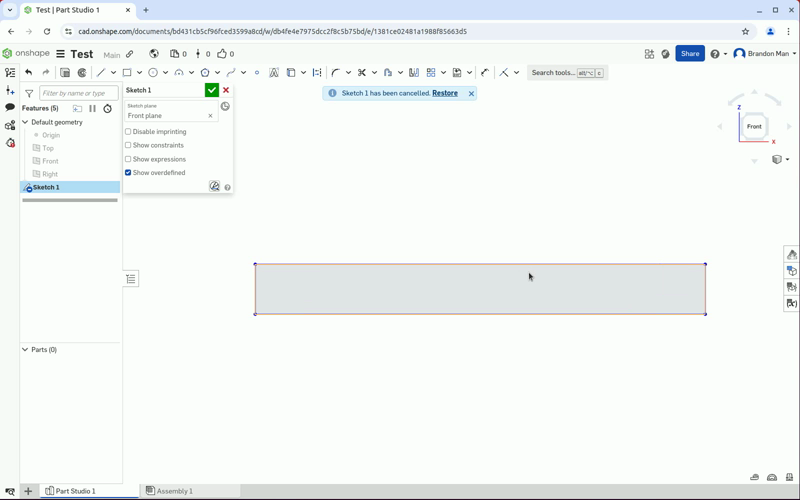
scroll(6)
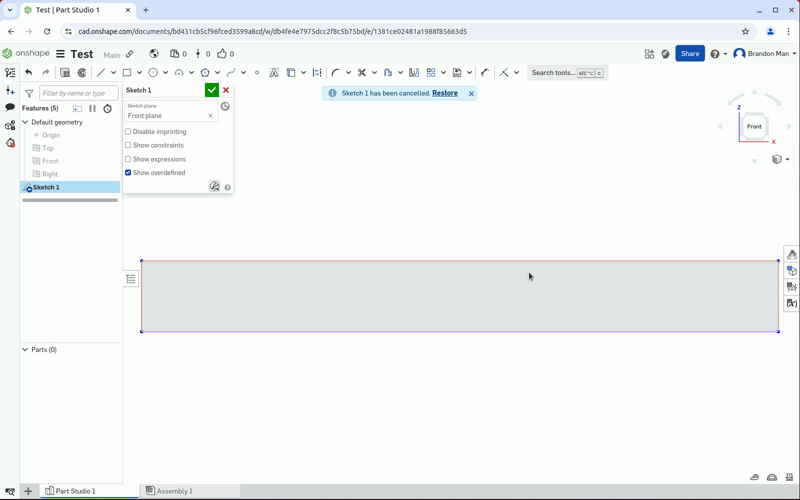
scroll(6)
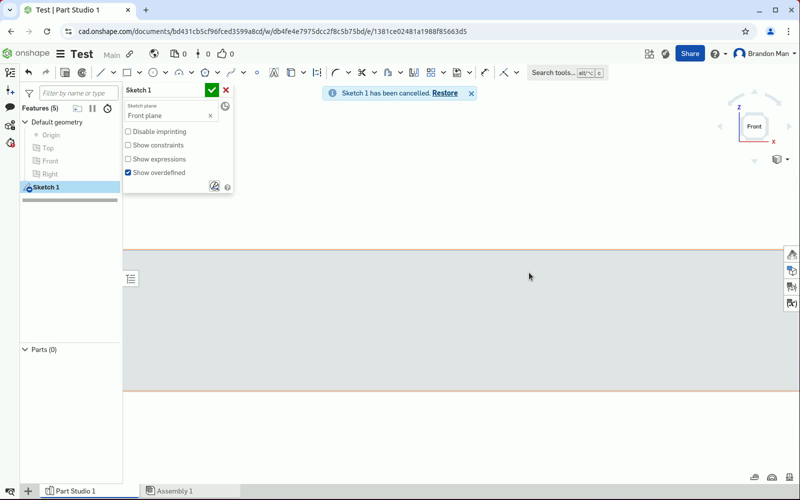
click(529, 272)
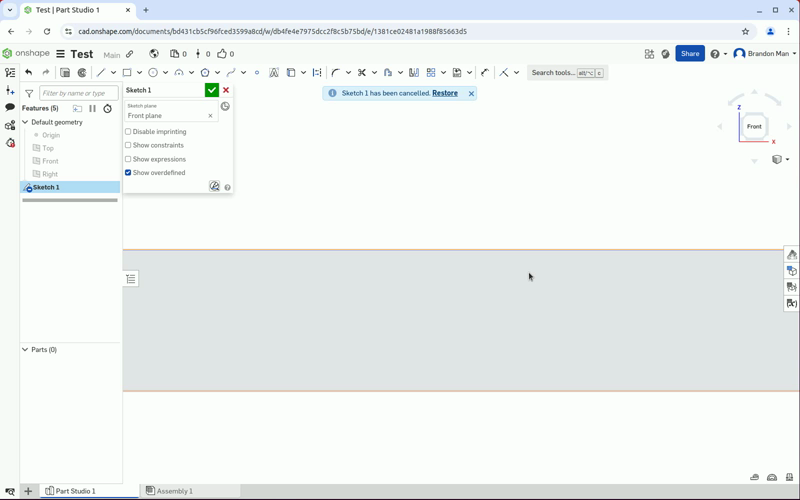
scroll(-6)
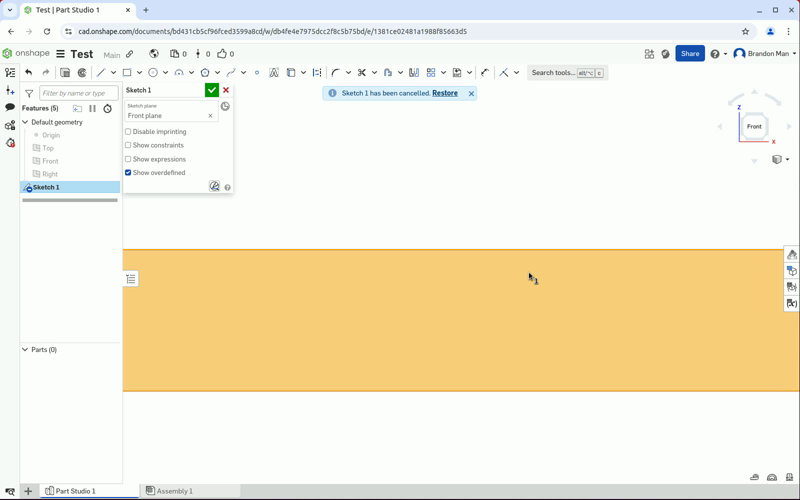
scroll(-6)
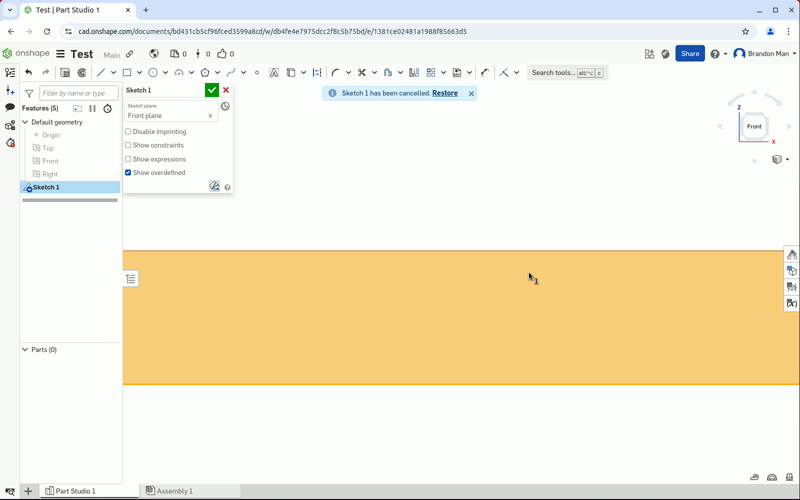
scroll(-6)
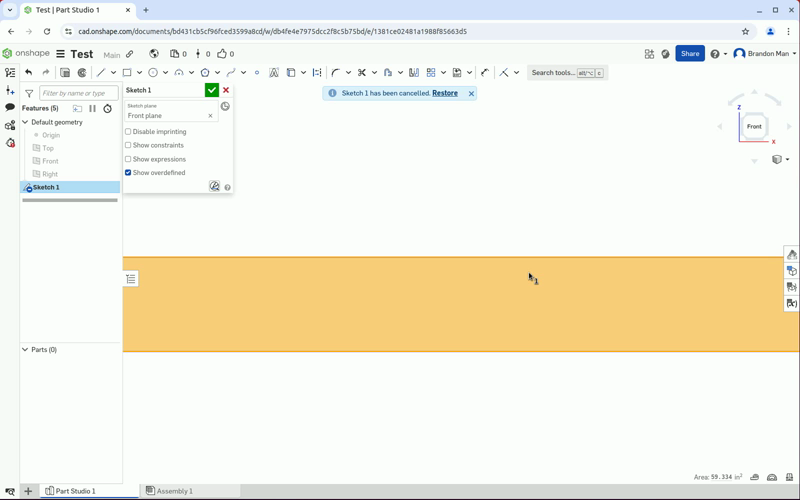
scroll(-6)
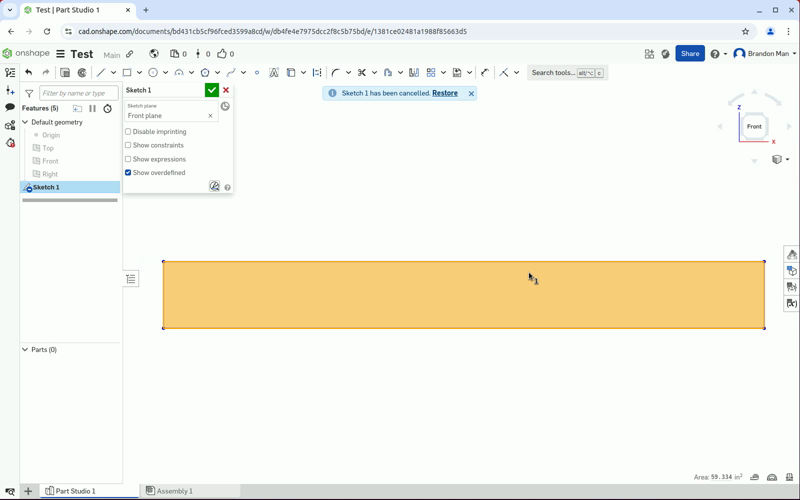
scroll(-6)
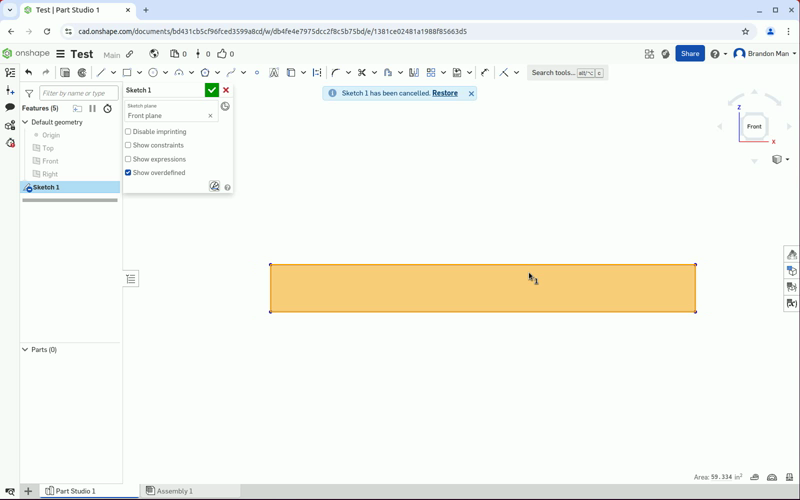
scroll(-6)
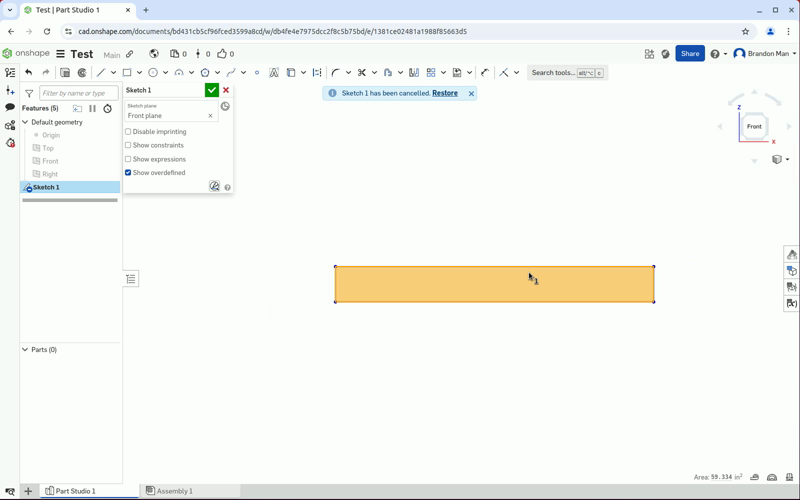
scroll(-6)
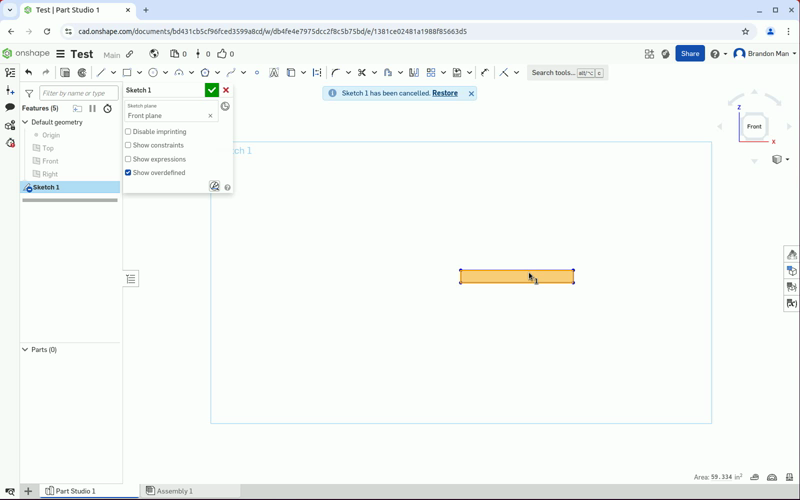
mouse_move(73, 352)
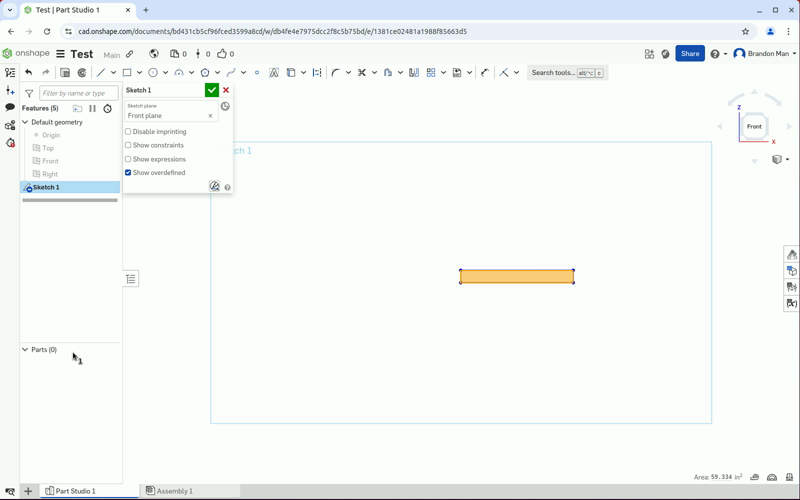
key(shift+y)
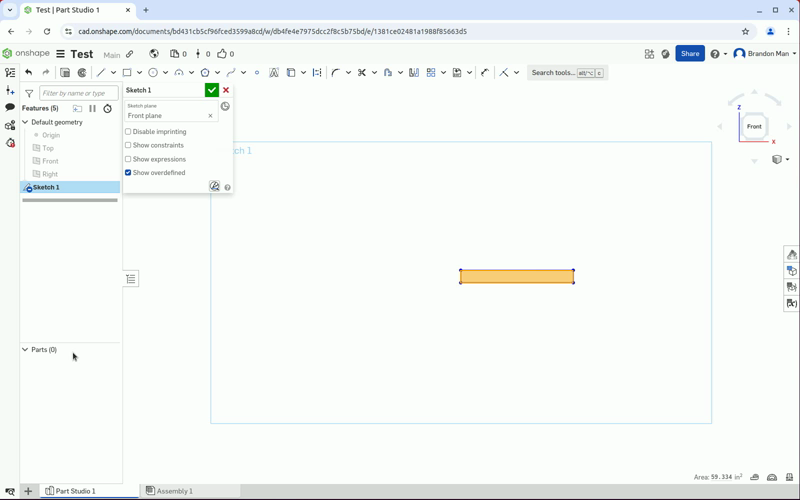
key(shift+e)
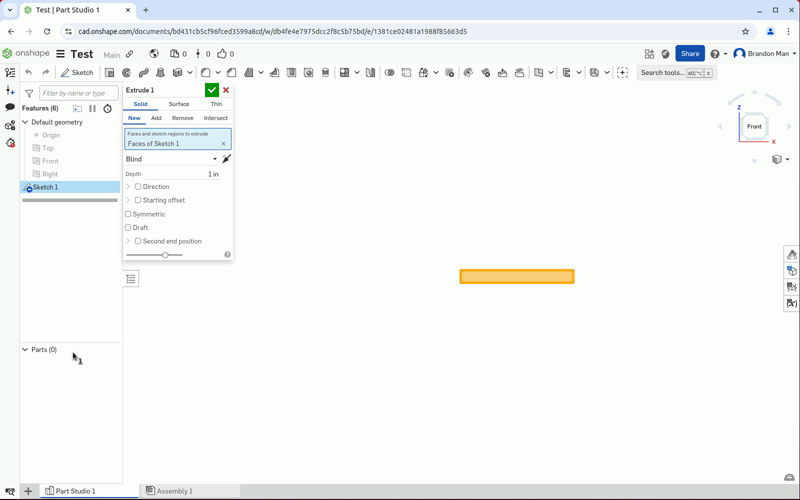
mouse_move(143, 106)
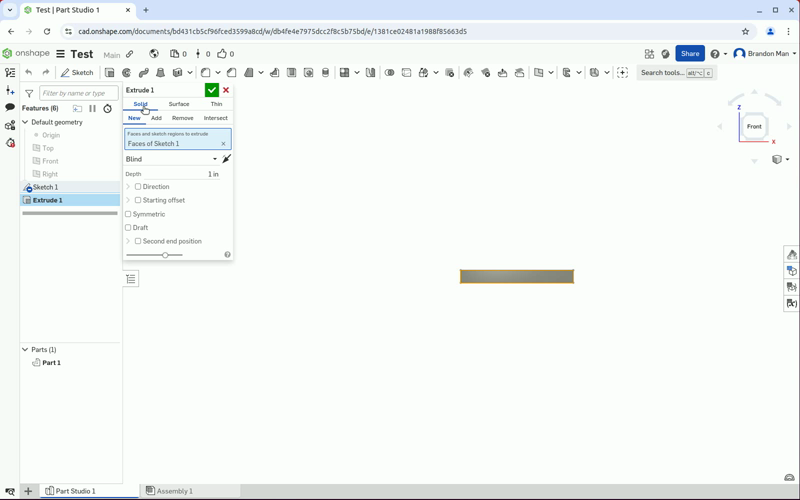
click(143, 106)
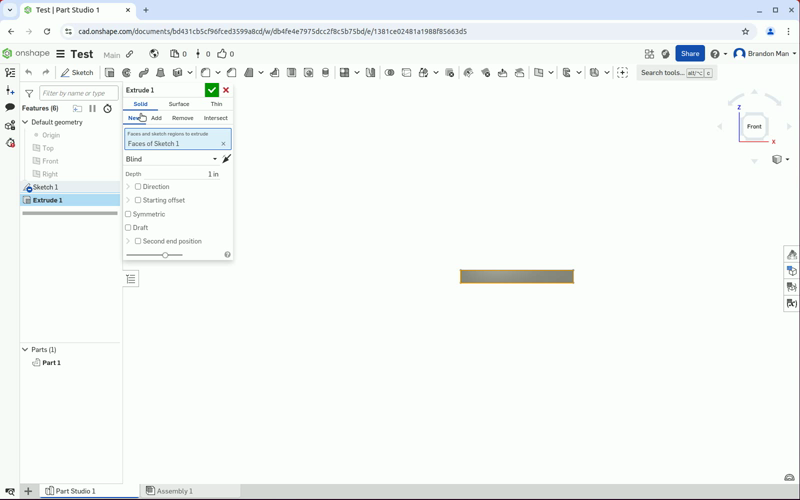
mouse_move(137, 120)
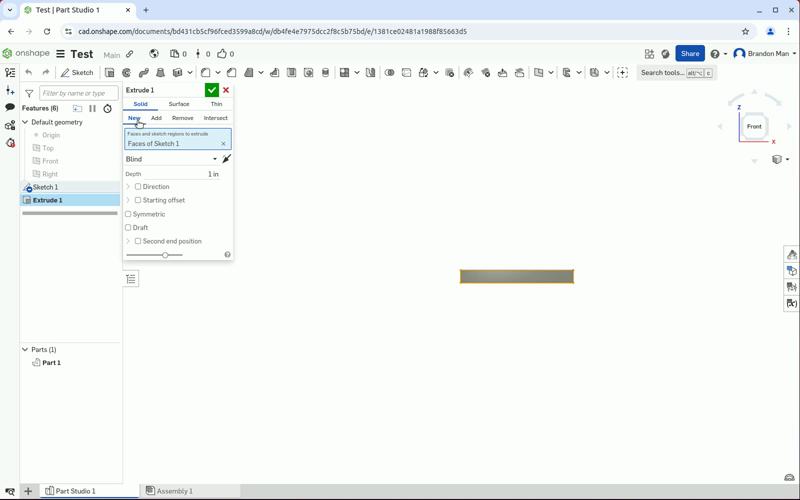
click(137, 120)
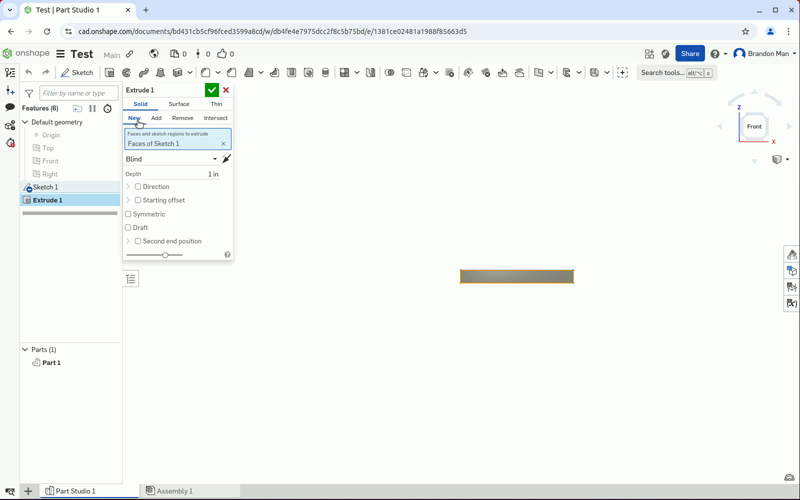
key(tab, 4)
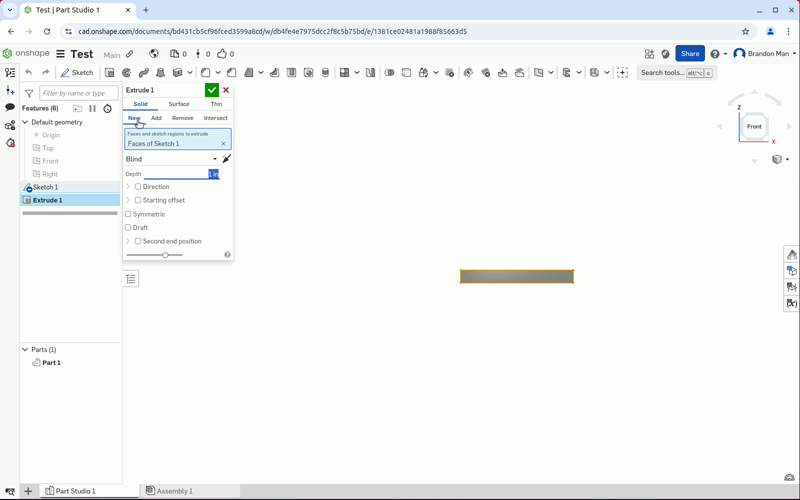
text(12.758)
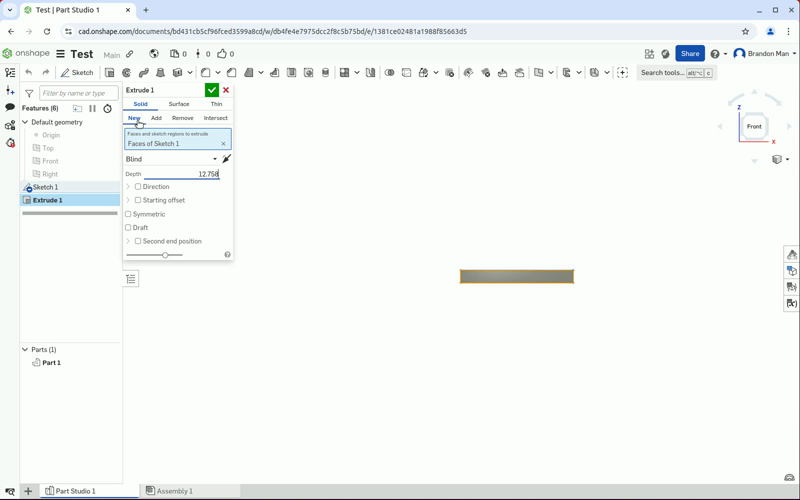
key(enter)
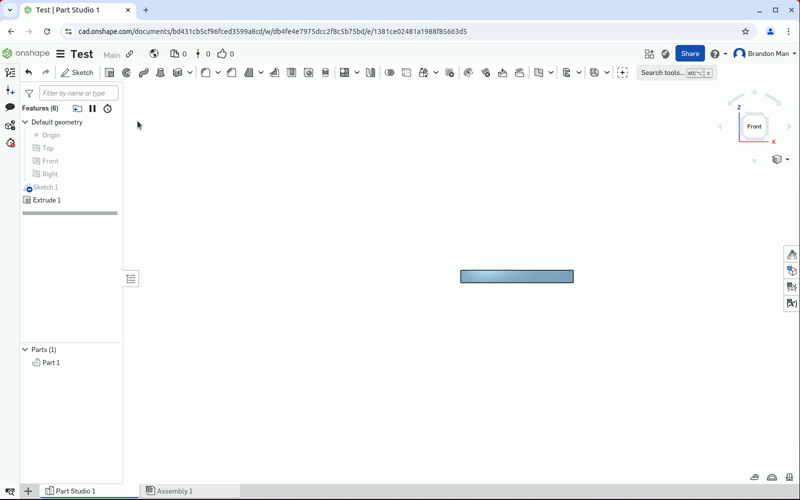
key(shift+h)
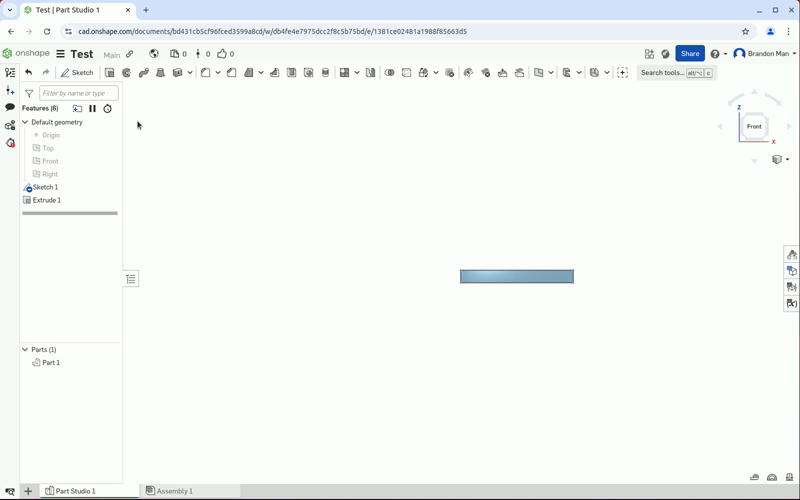
key(shift+h)
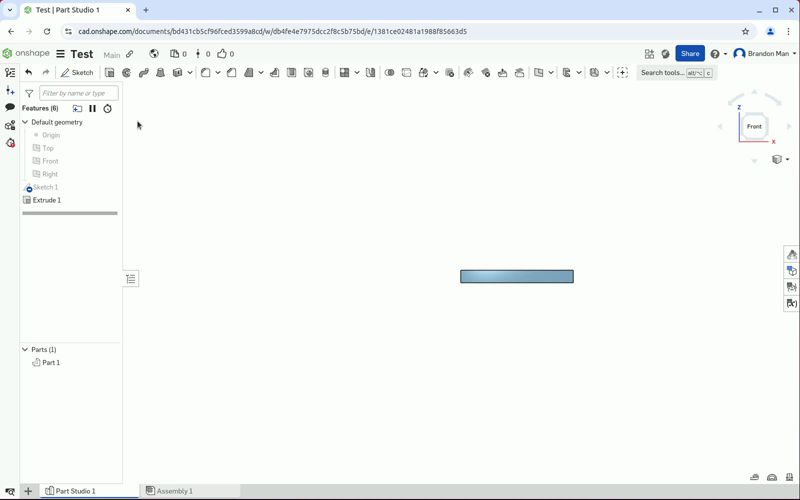
mouse_move(73, 189)
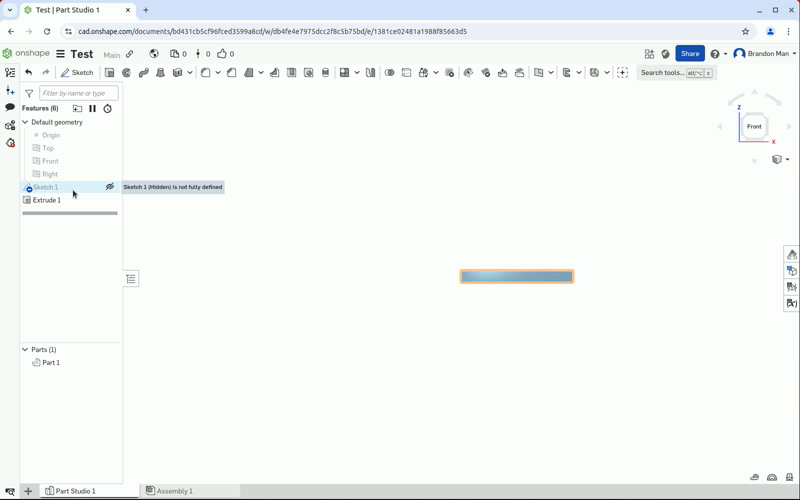
click(73, 189)
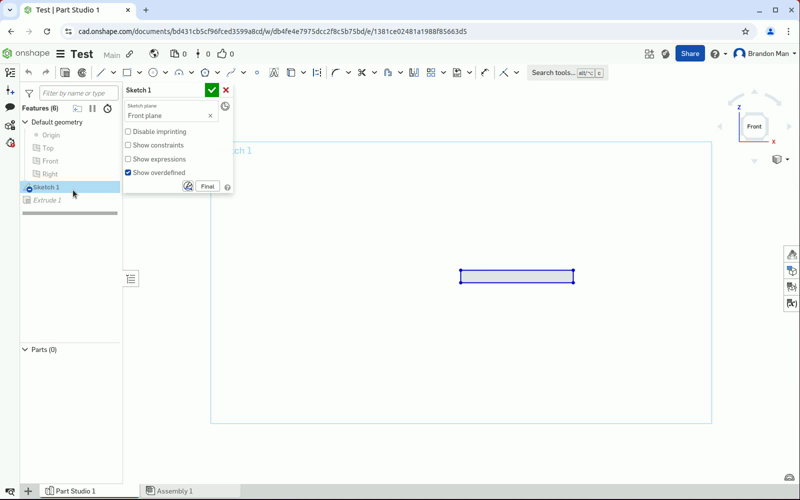
mouse_move(229, 92)
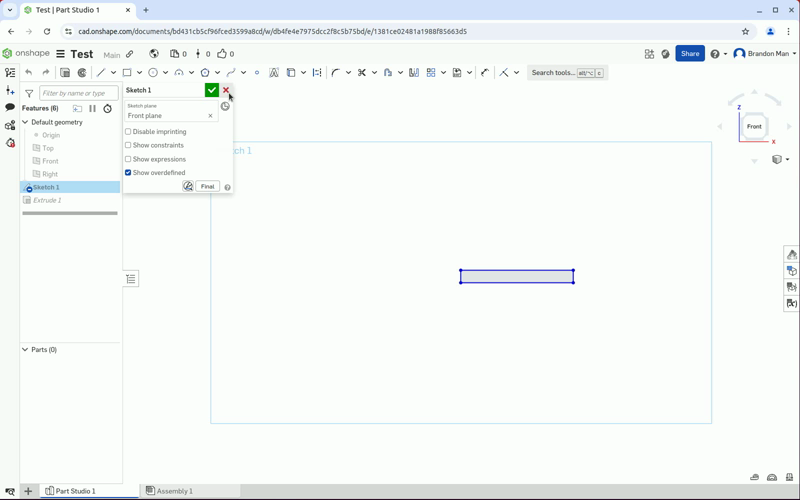
click(229, 92)
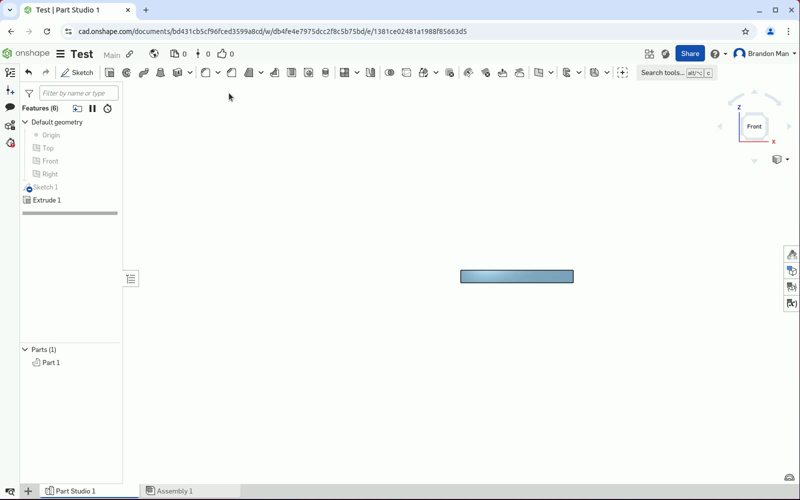
mouse_move(73, 352)
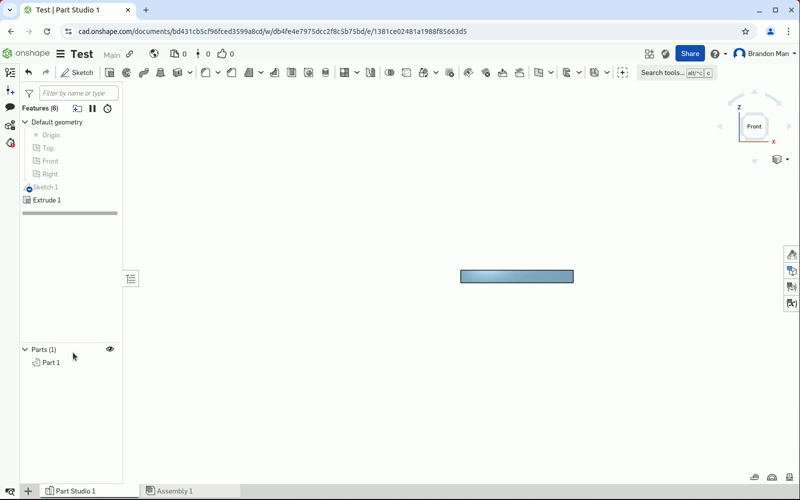
key(y)
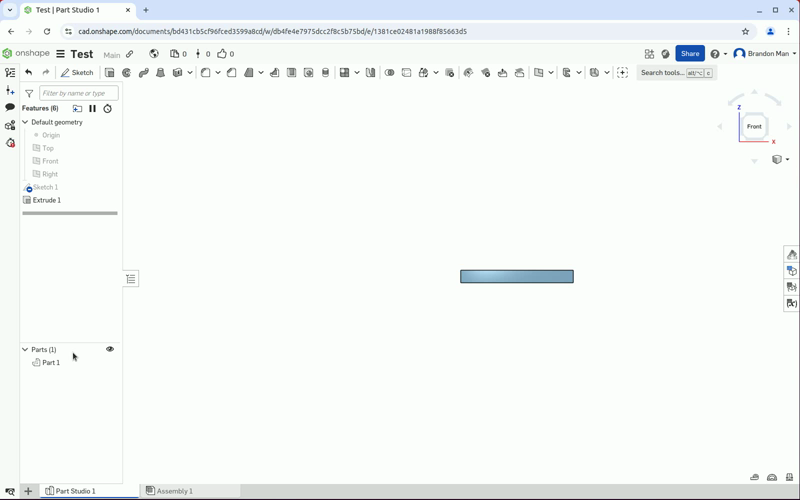
key(shift+p)
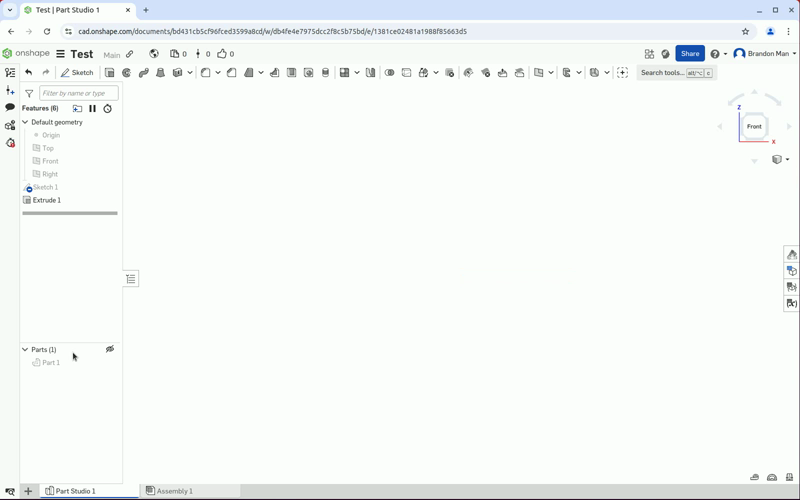
key(space)
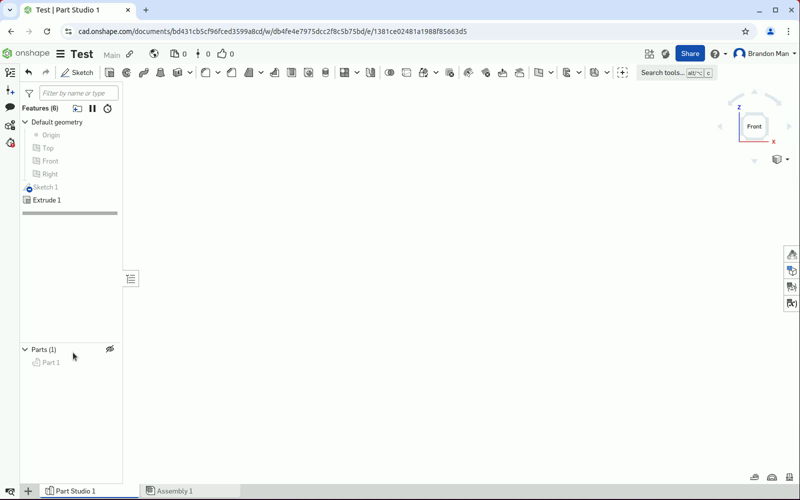
key_down(shift)
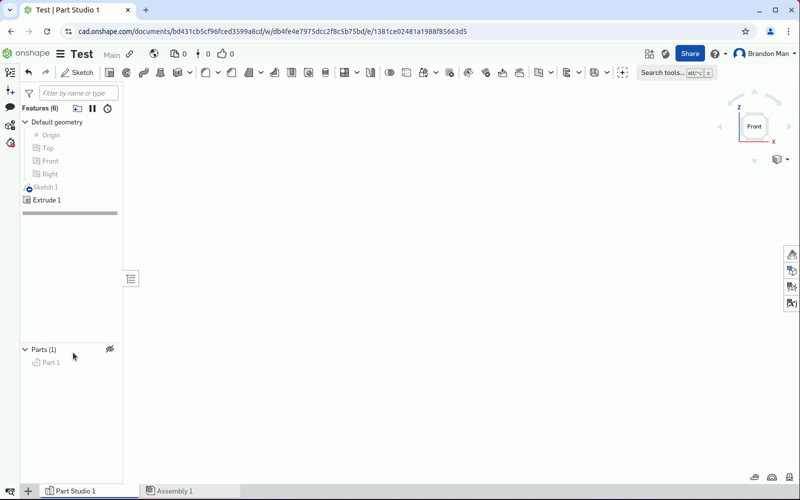
key(down)
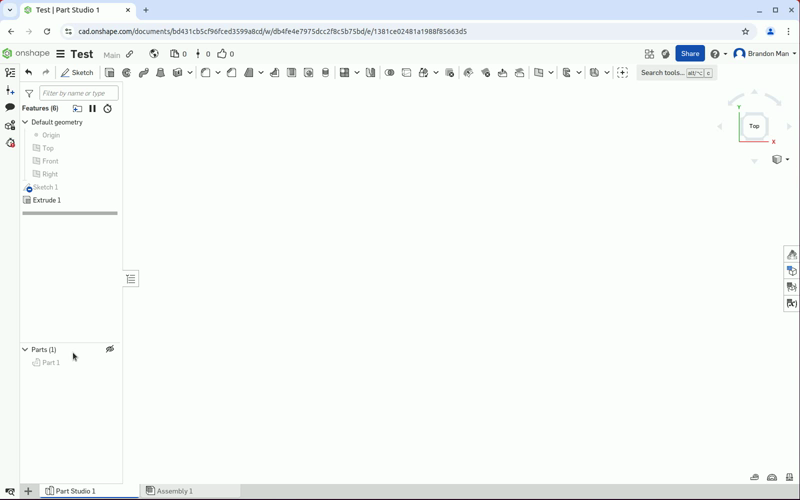
key_up(shift)
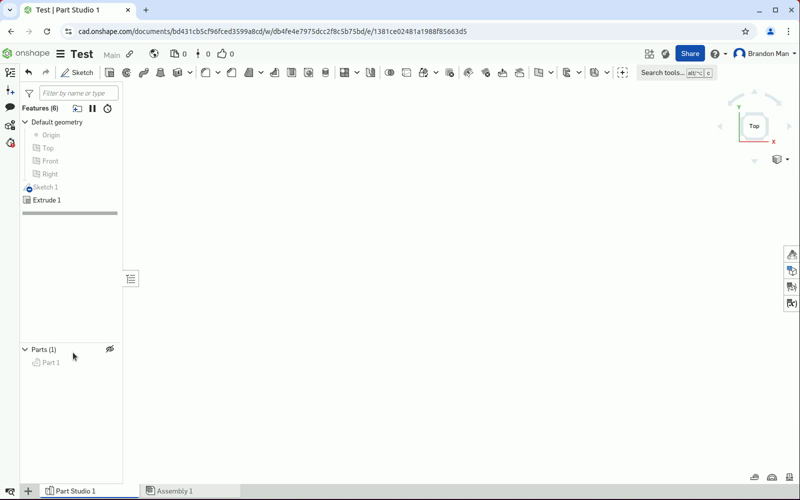
mouse_move(73, 352)
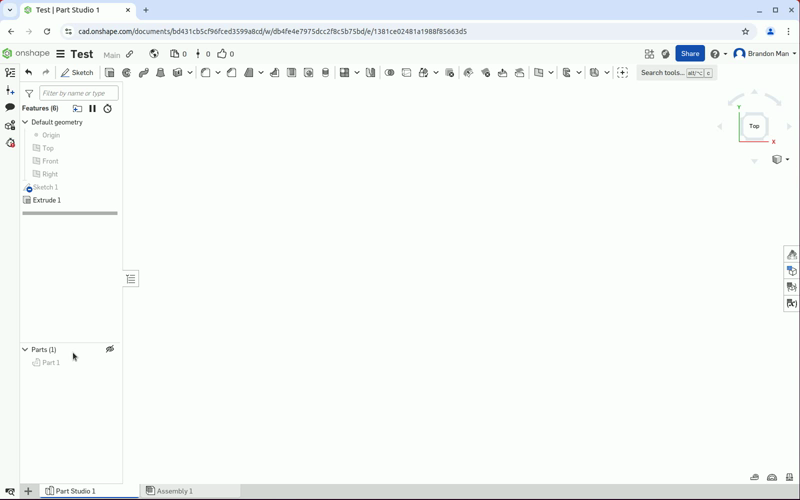
key(shift+y)
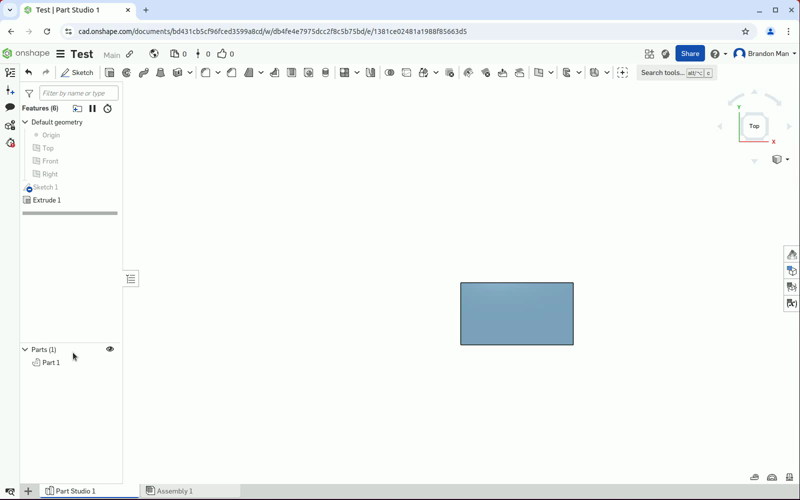
mouse_move(541, 75)
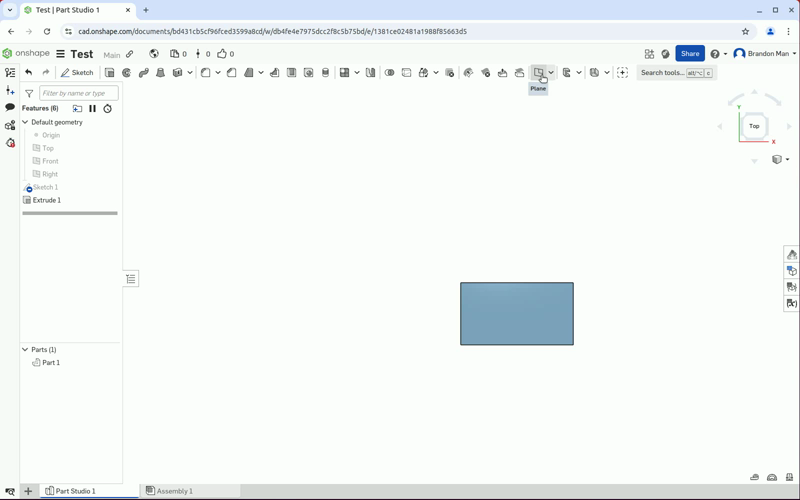
click(541, 75)
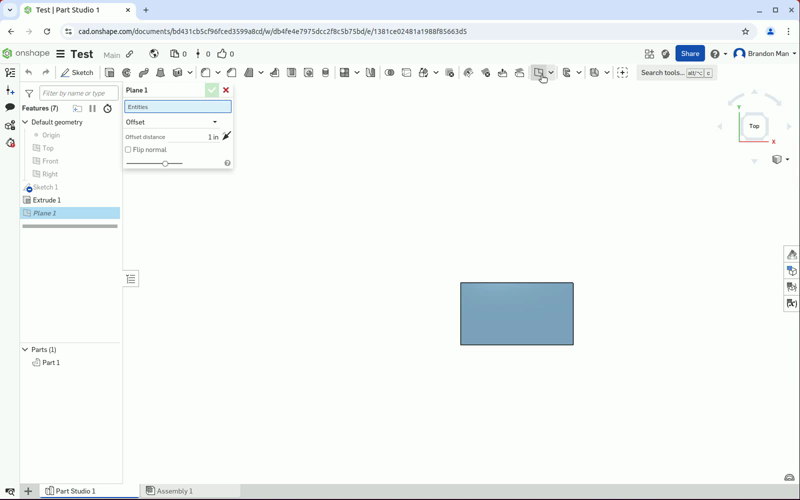
mouse_move(73, 150)
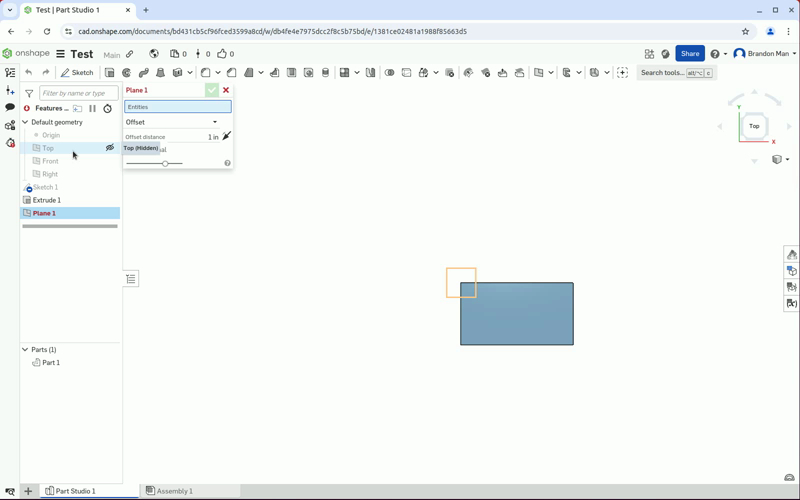
click(73, 150)
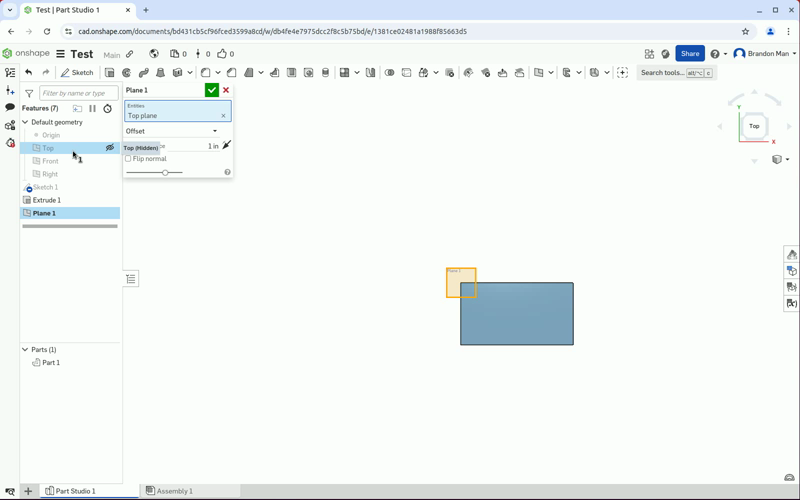
key(tab, 2)
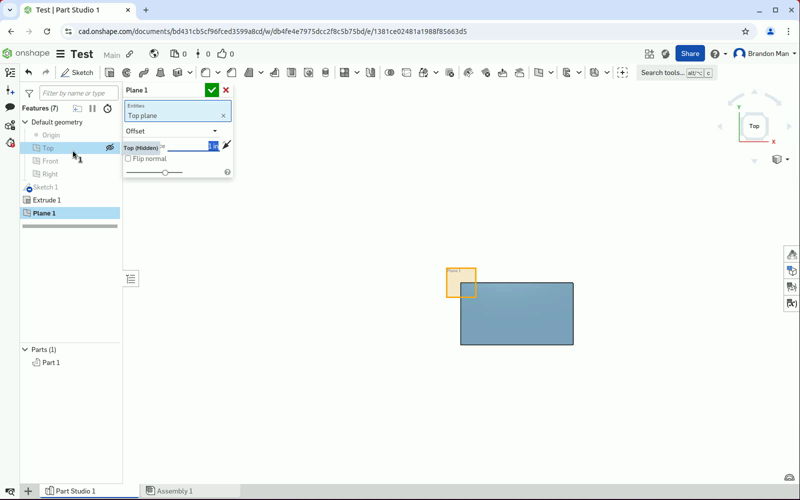
text(2.65)
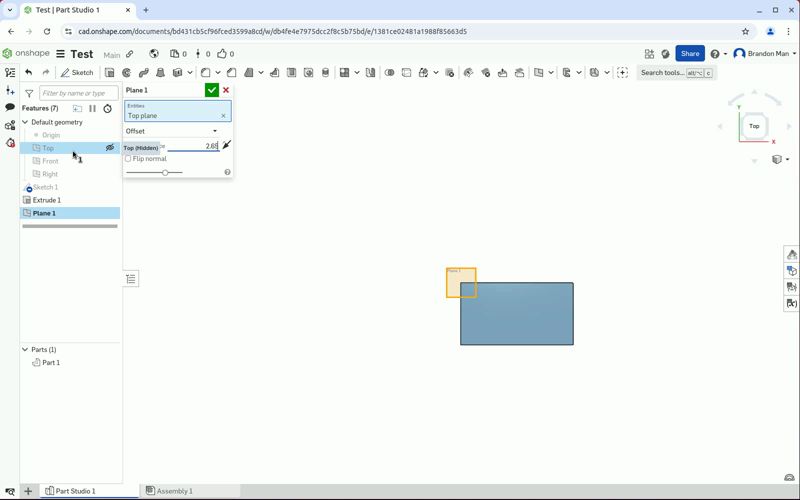
key(enter, 2)
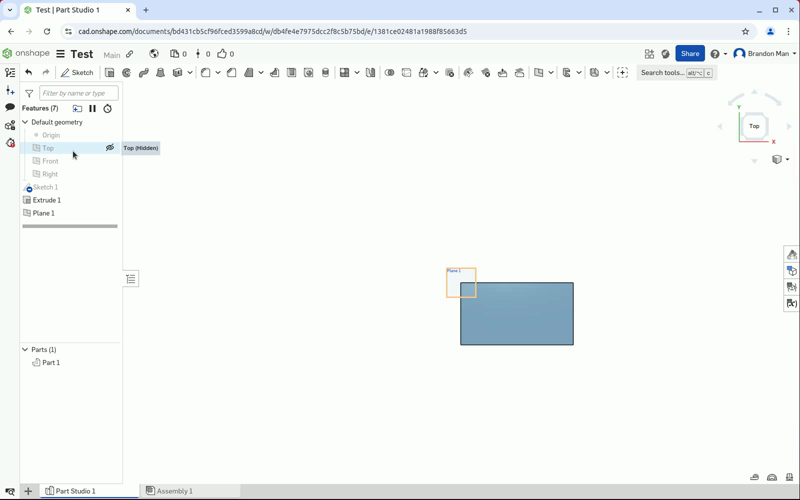
key(shift+s)
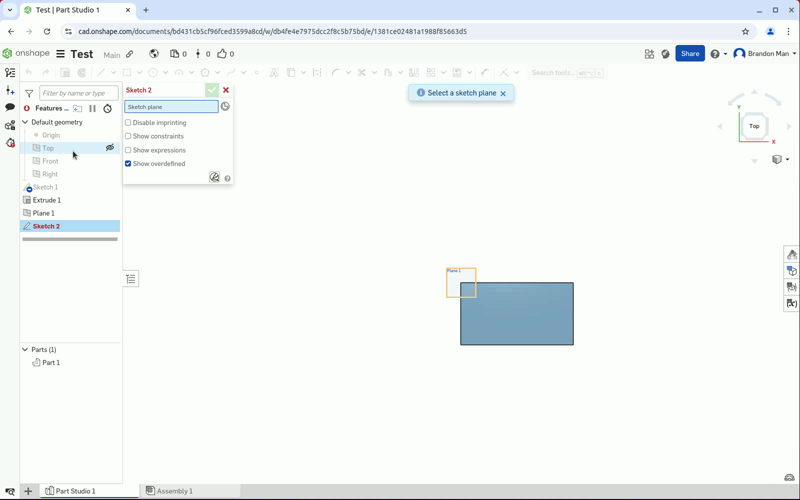
mouse_move(73, 215)
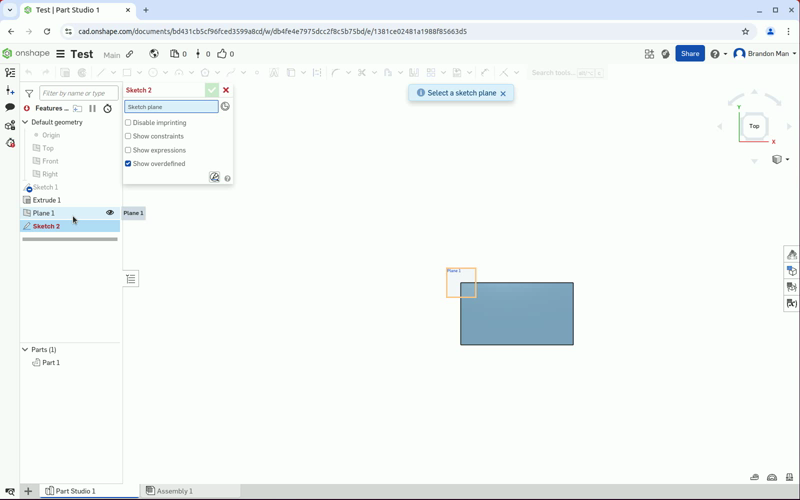
click(73, 215)
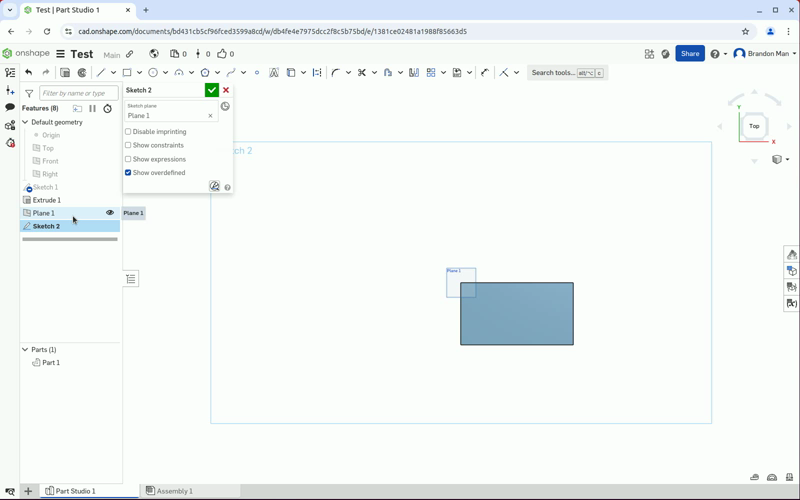
mouse_move(73, 352)
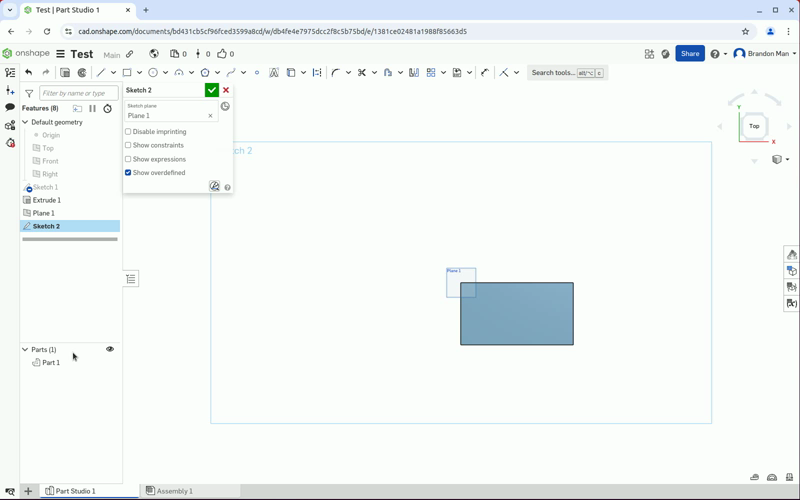
key(y)
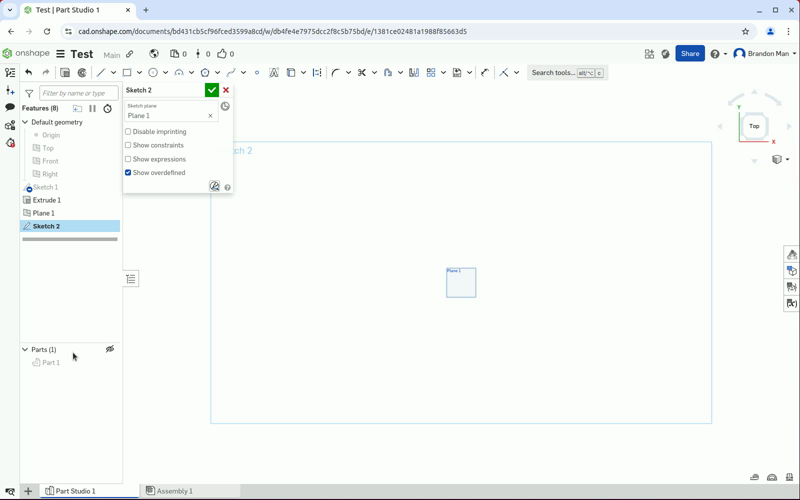
key(l)
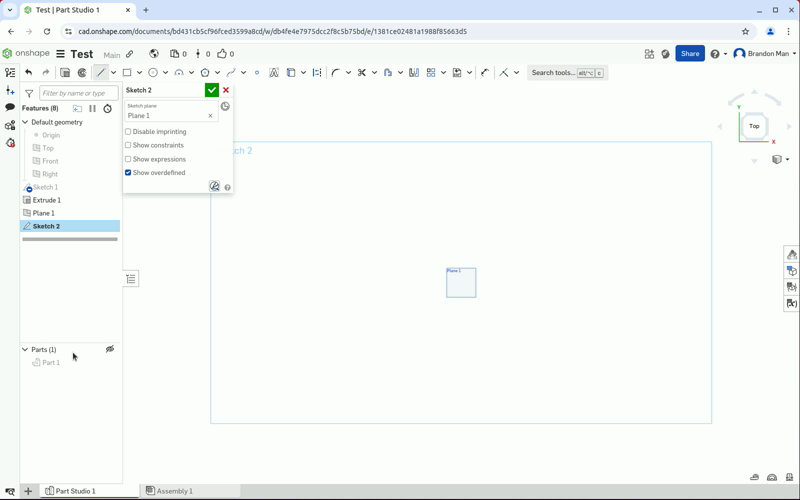
key_down(shift)
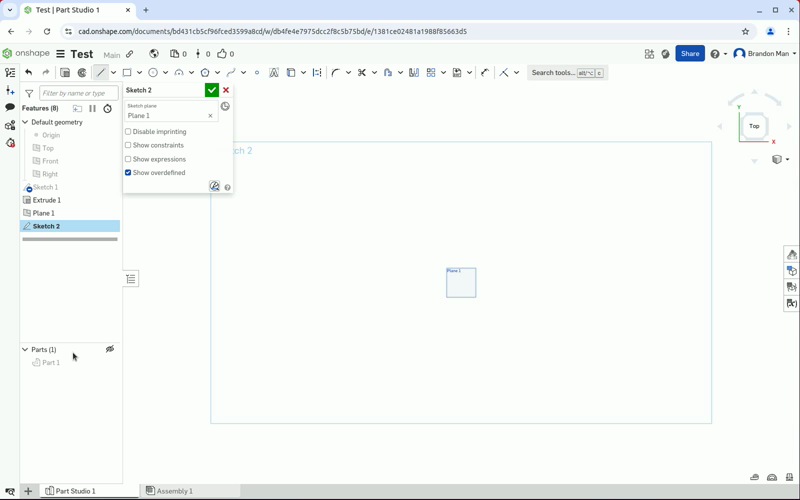
mouse_move(460, 313)
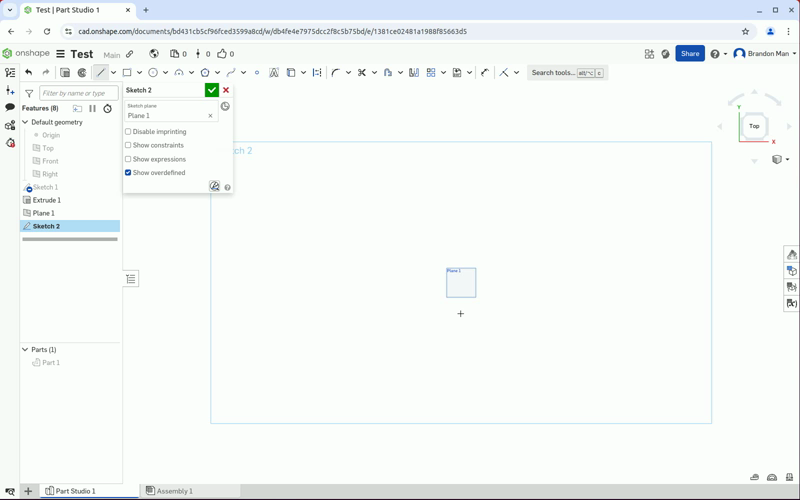
click(460, 313)
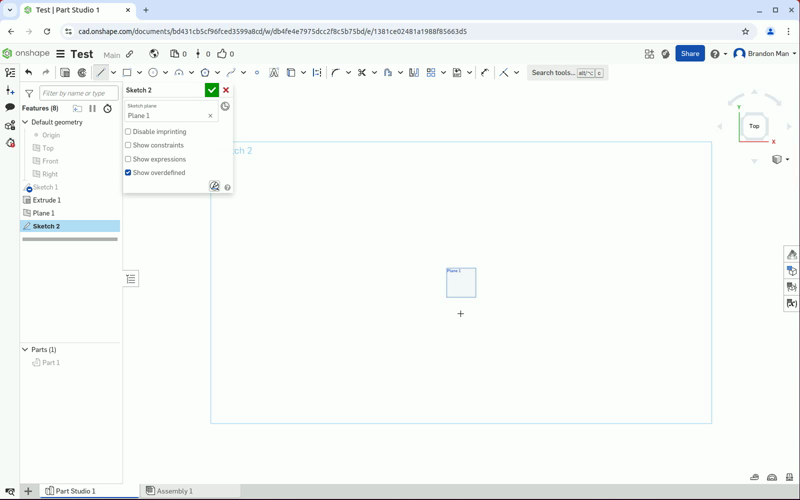
key_up(shift)
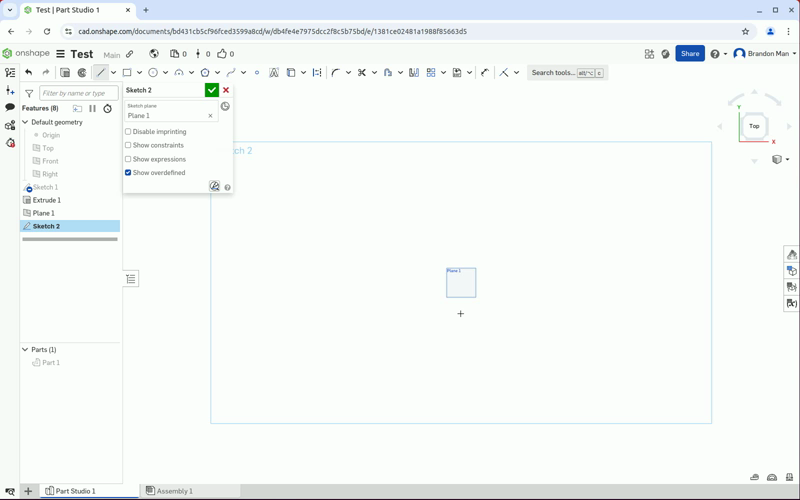
key_down(shift)
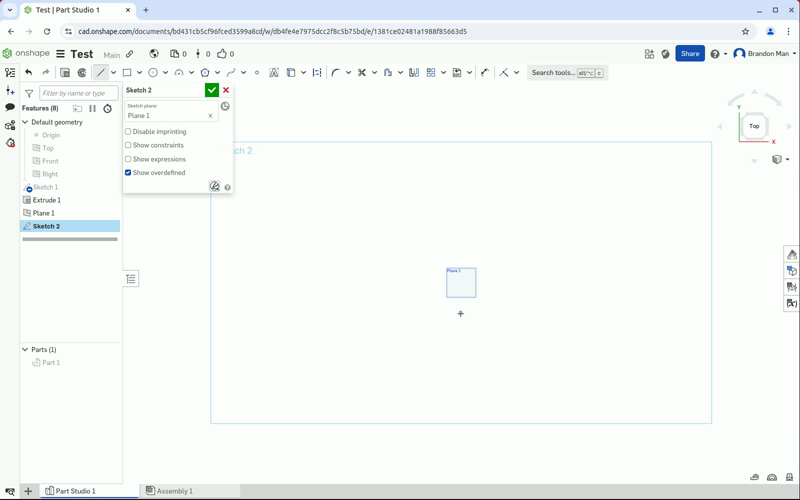
mouse_move(573, 313)
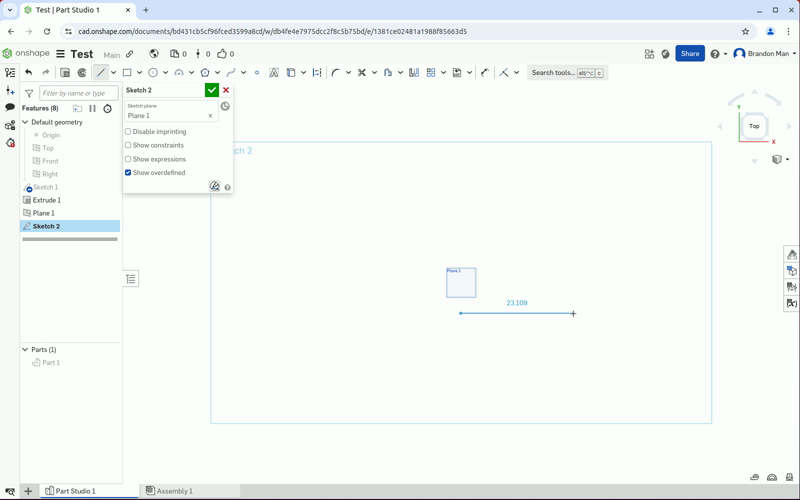
click(573, 313)
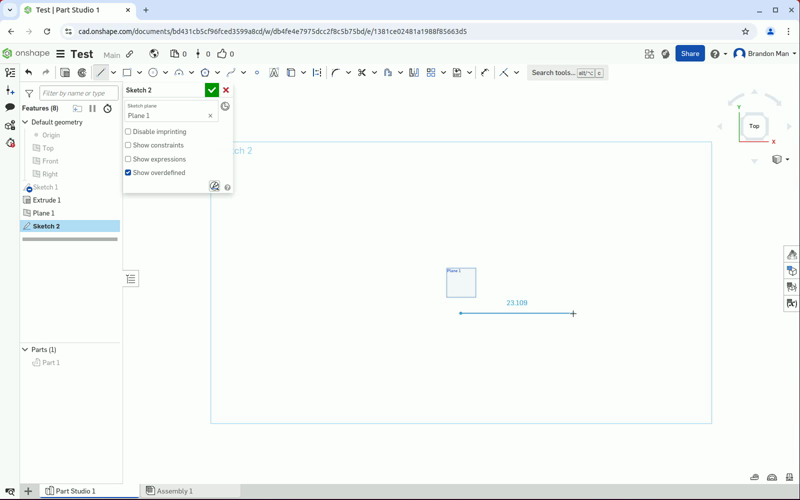
key_up(shift)
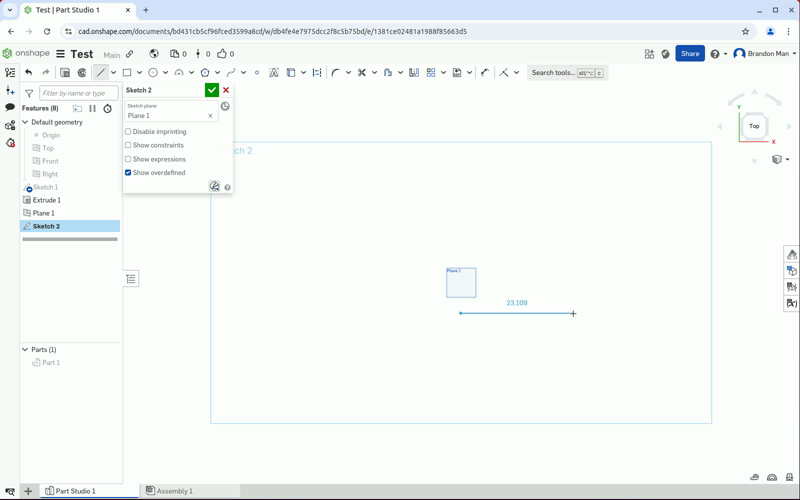
key_down(shift)
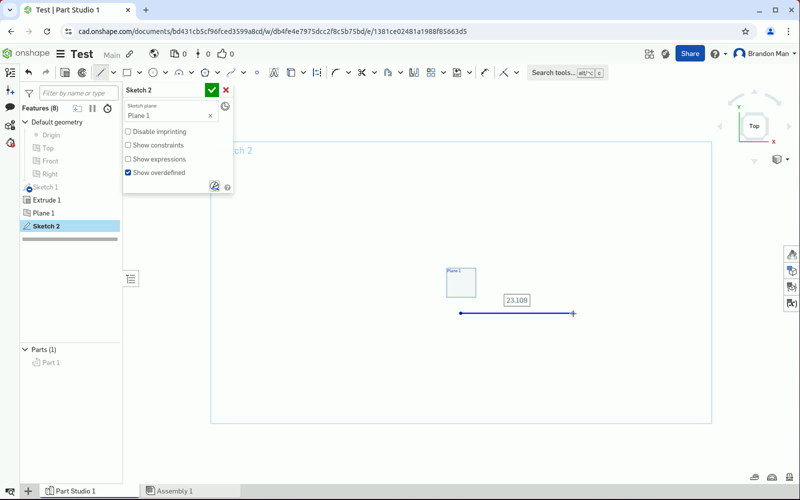
mouse_move(589, 313)
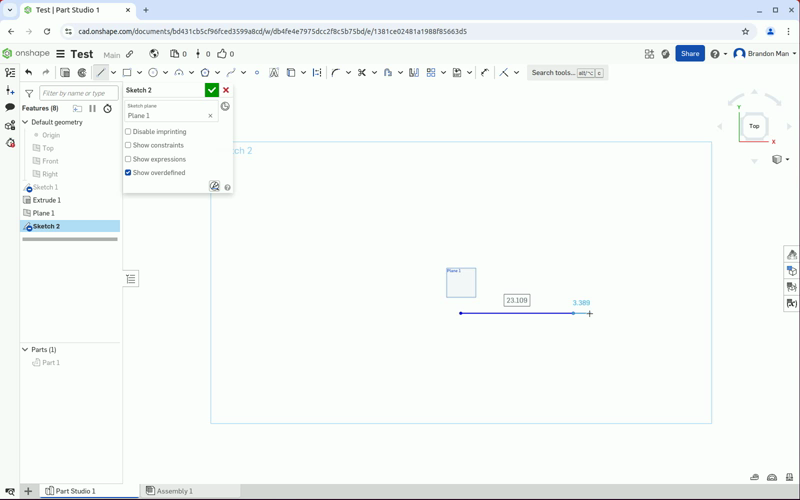
mouse_move(573, 283)
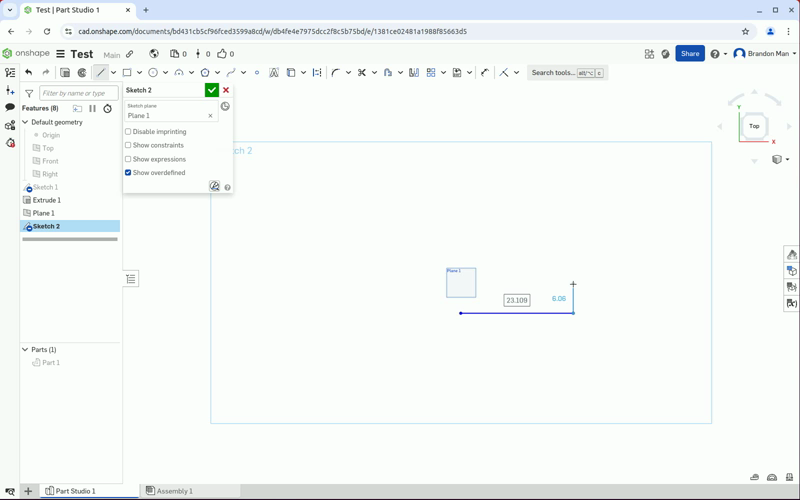
click(573, 283)
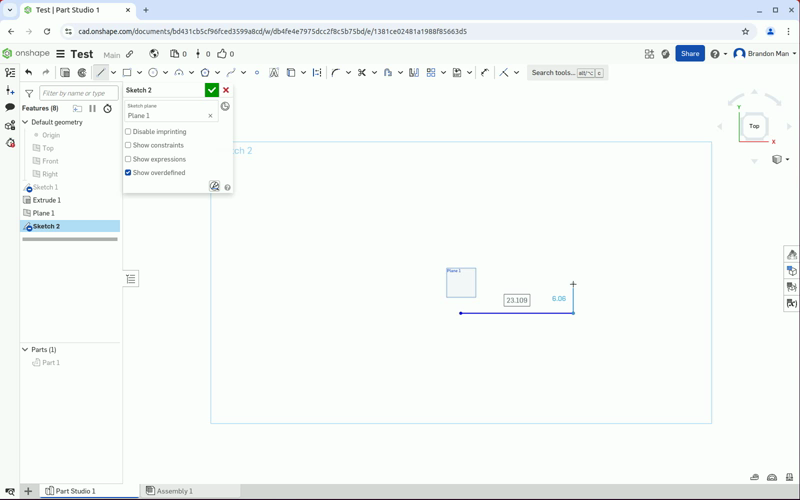
key_up(shift)
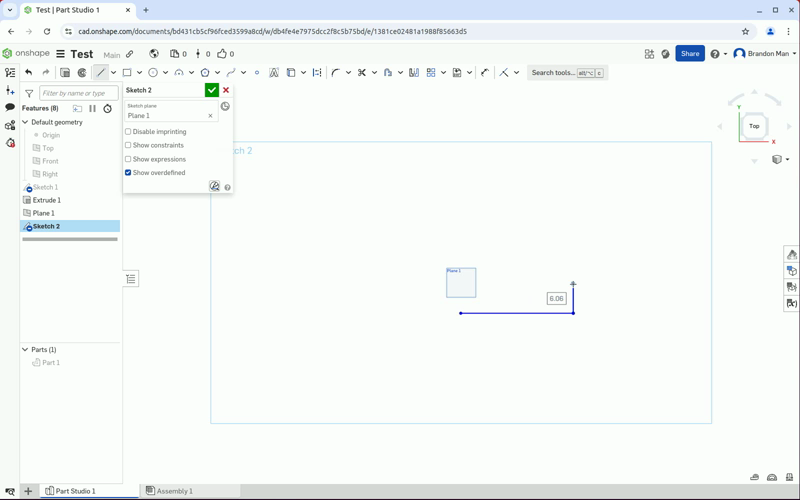
key_down(shift)
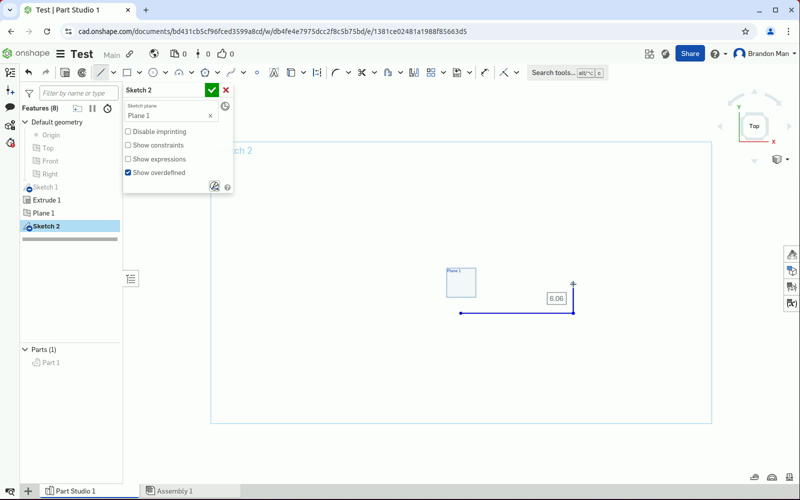
mouse_move(460, 283)
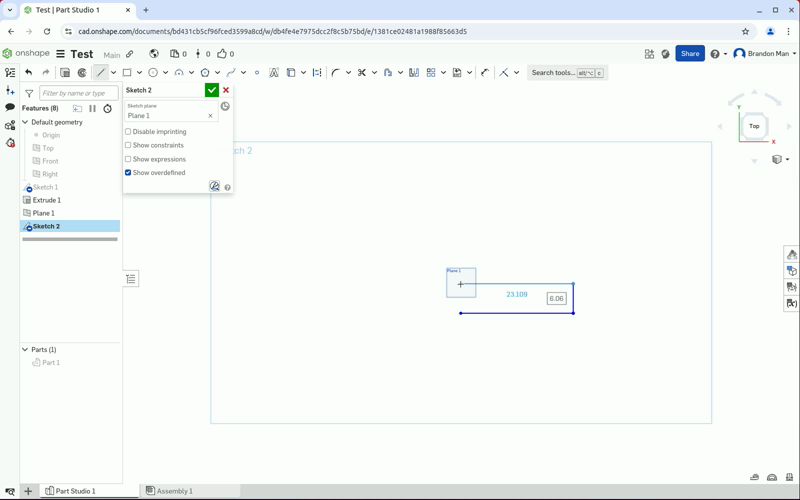
click(460, 283)
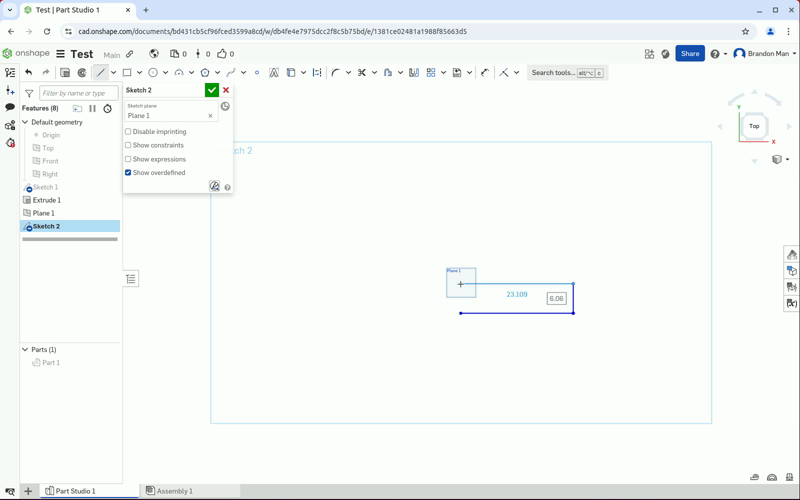
key_up(shift)
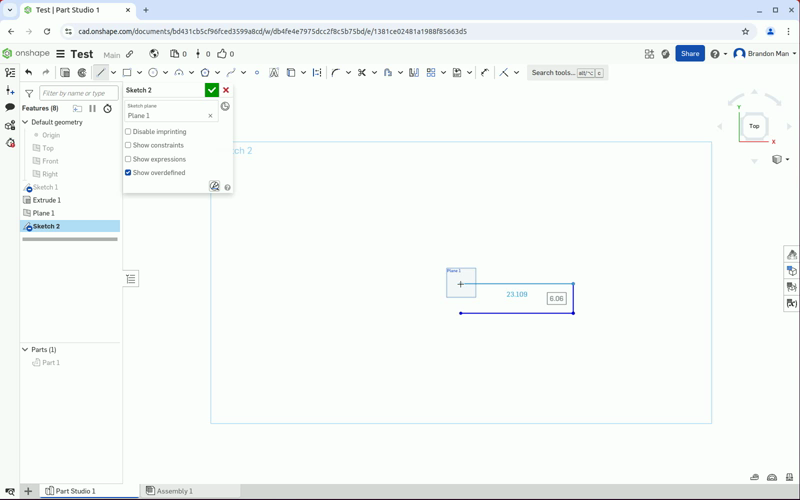
mouse_move(490, 283)
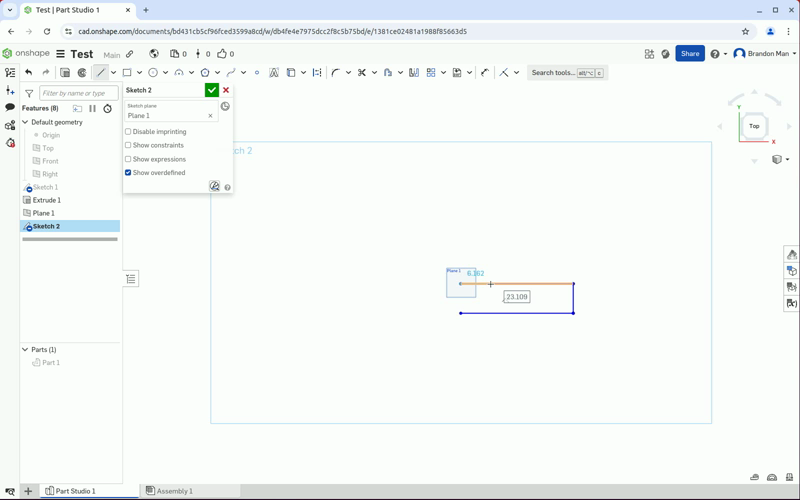
key_down(shift)
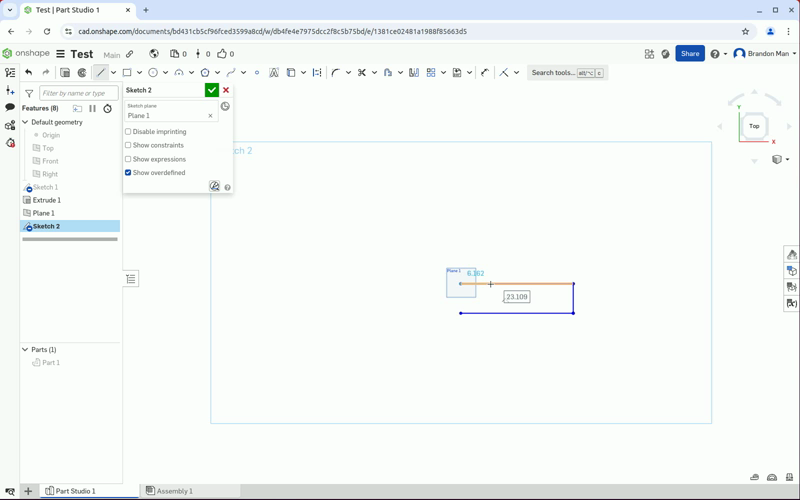
mouse_move(460, 313)
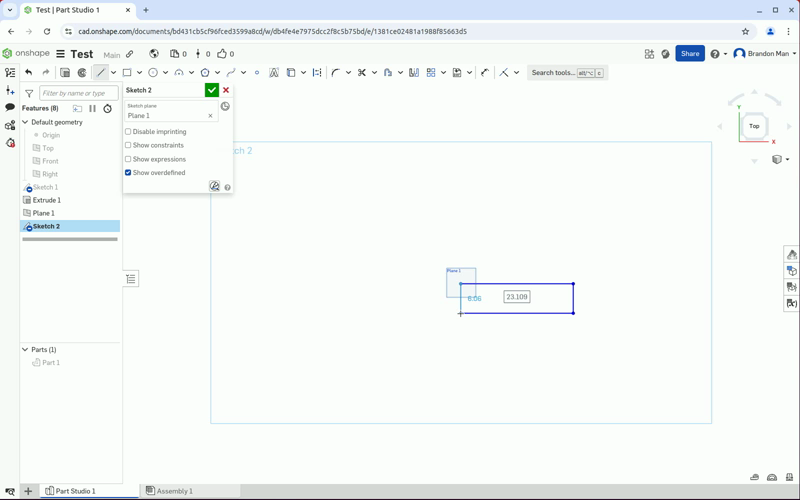
key_up(shift)
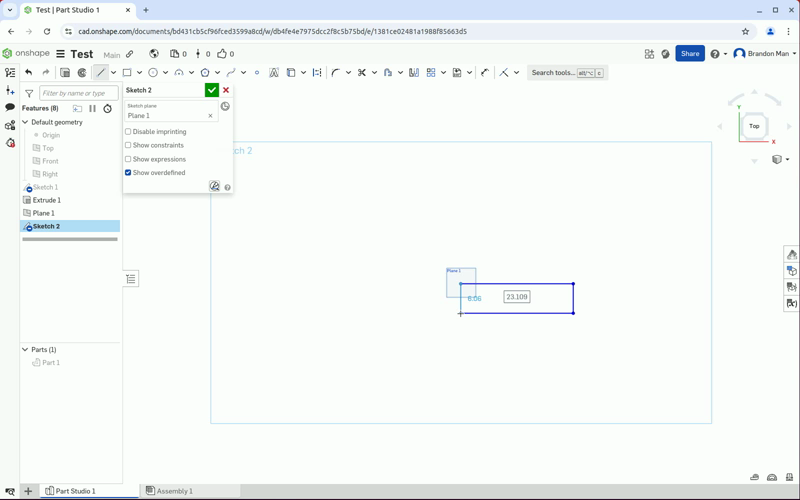
click(460, 313)
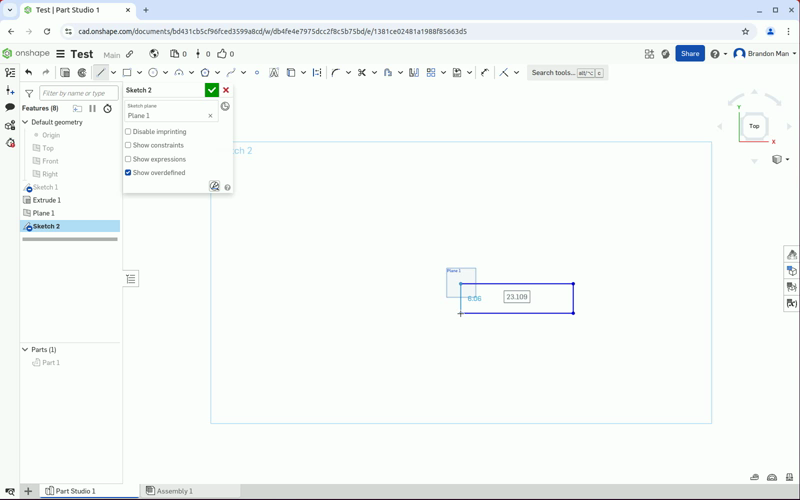
key(esc)
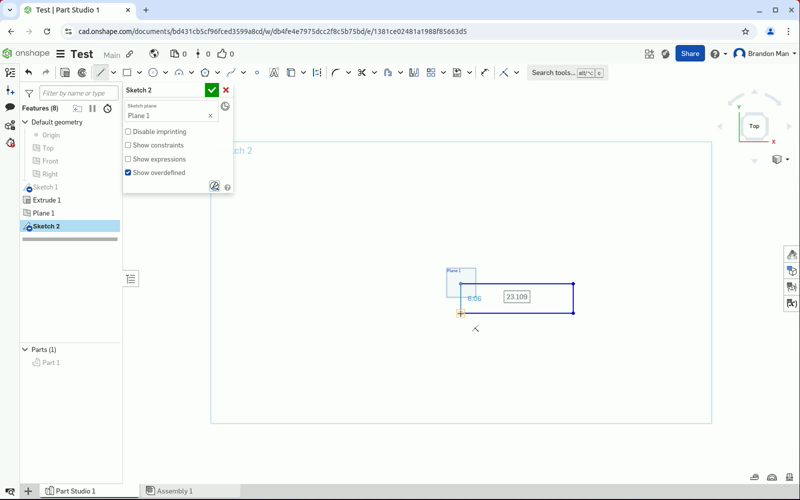
mouse_move(486, 287)
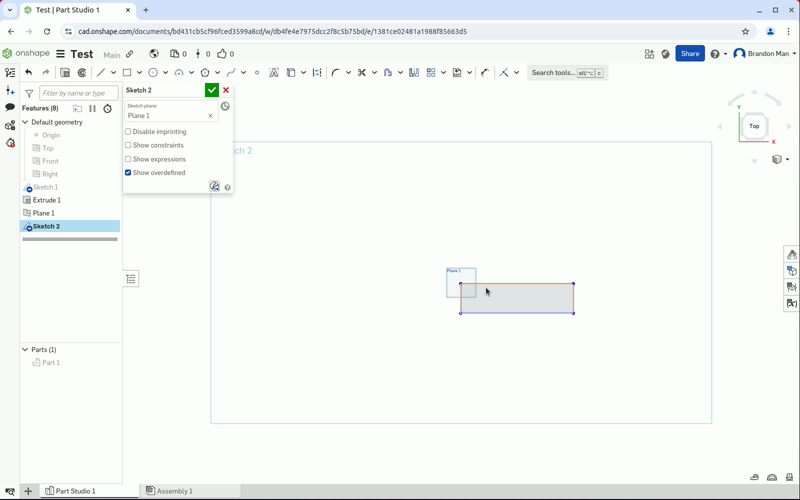
click(486, 287)
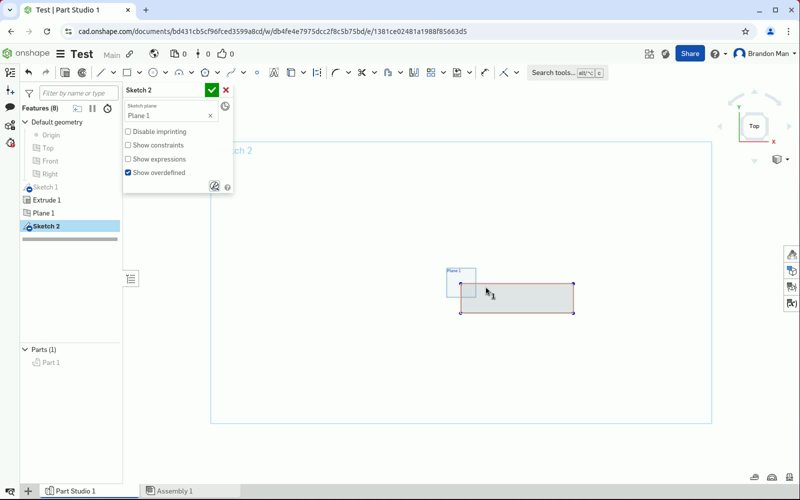
mouse_move(73, 352)
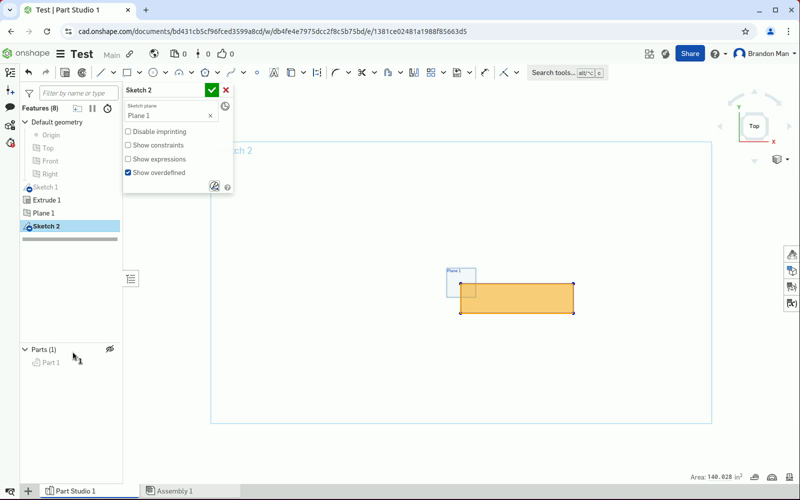
key(shift+y)
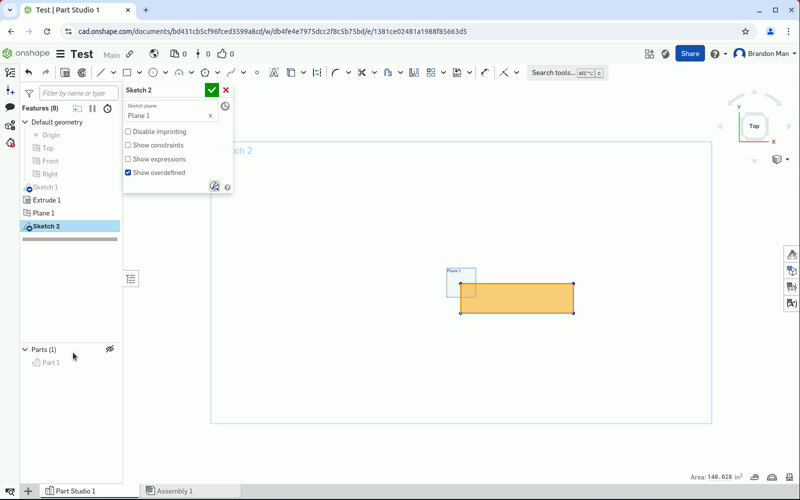
key(shift+e)
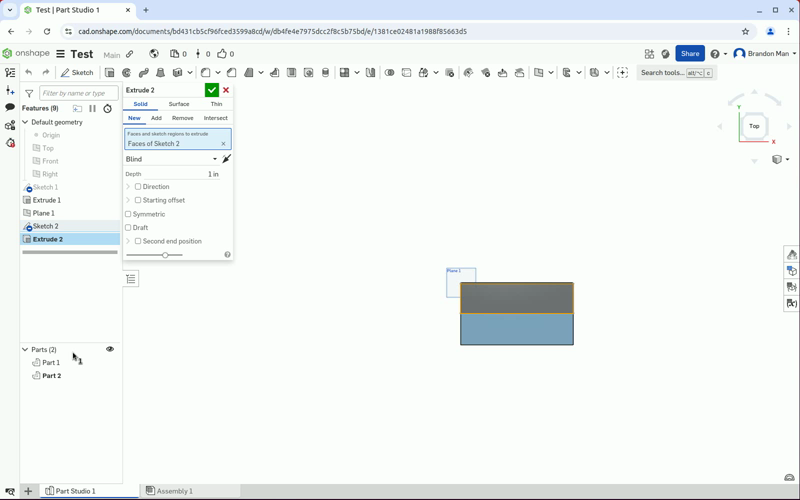
mouse_move(143, 106)
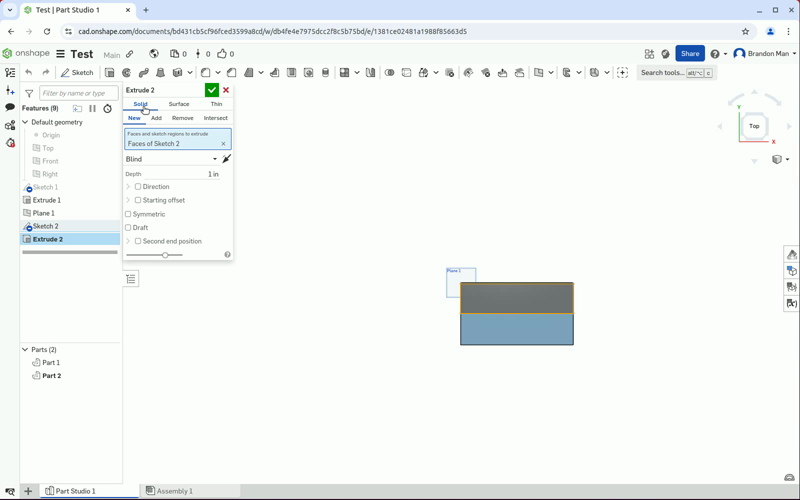
click(143, 106)
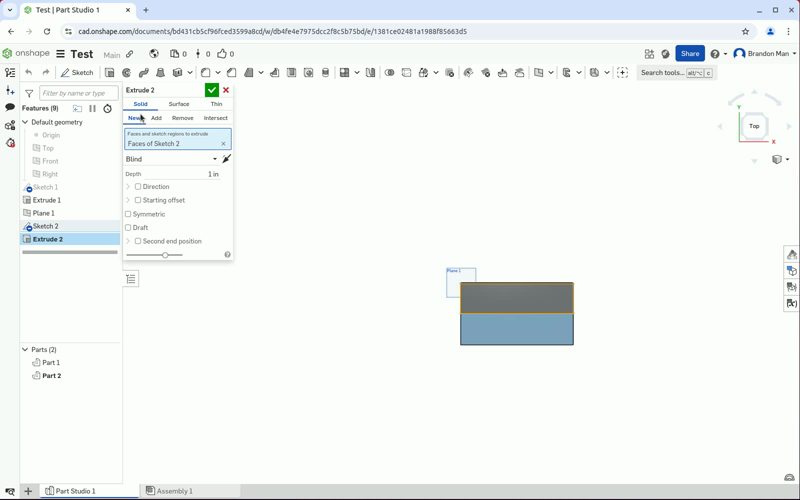
mouse_move(137, 120)
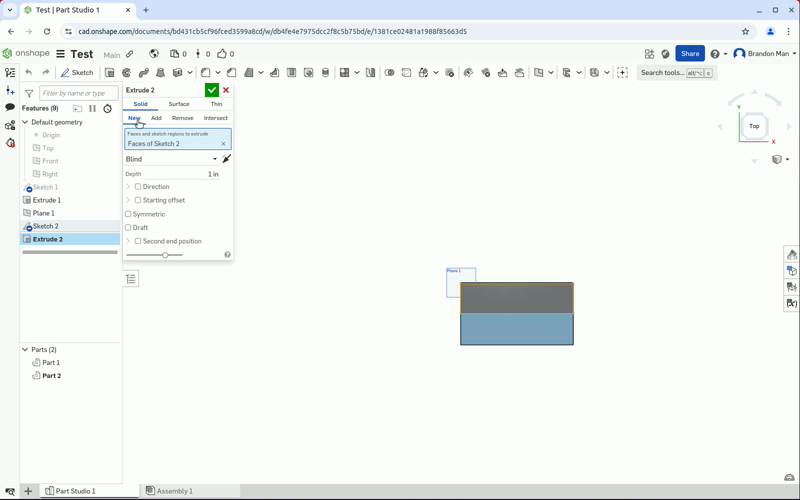
click(137, 120)
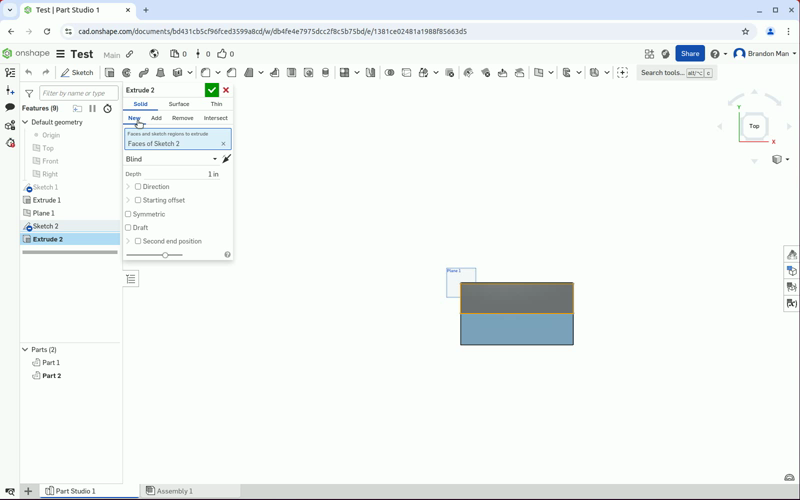
key(tab, 4)
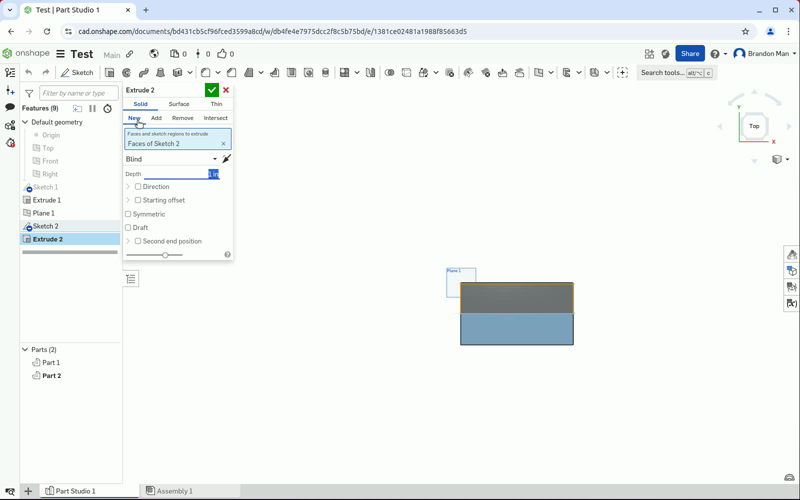
text(12.758)
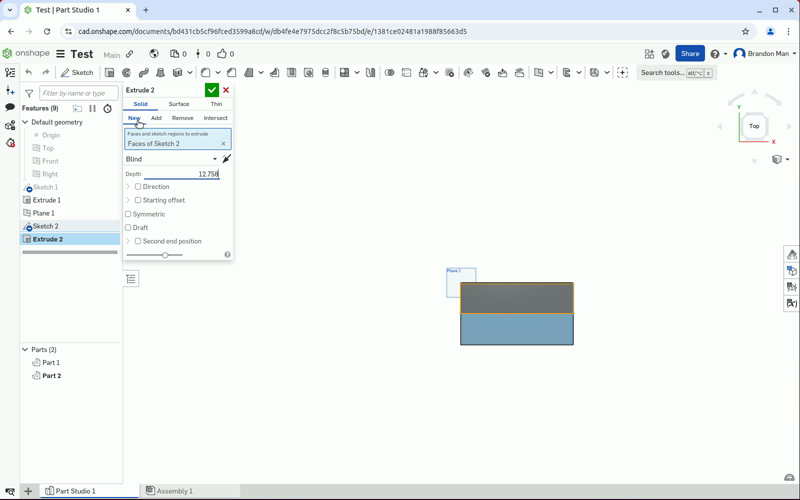
key(enter)
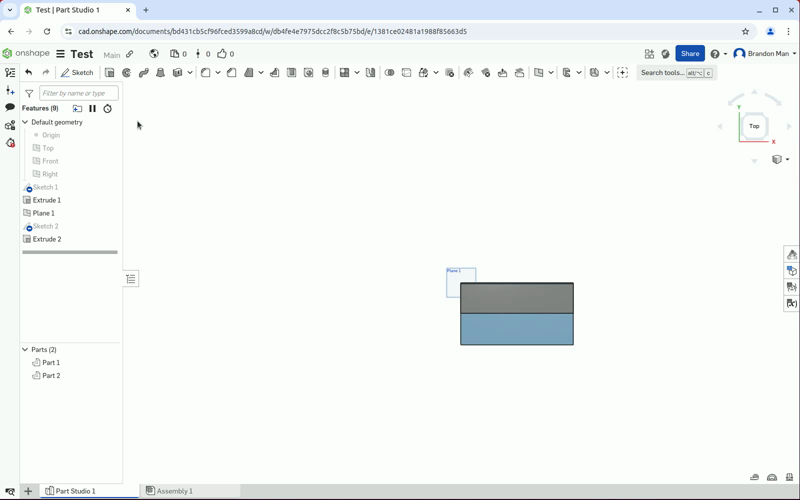
key(shift+h)
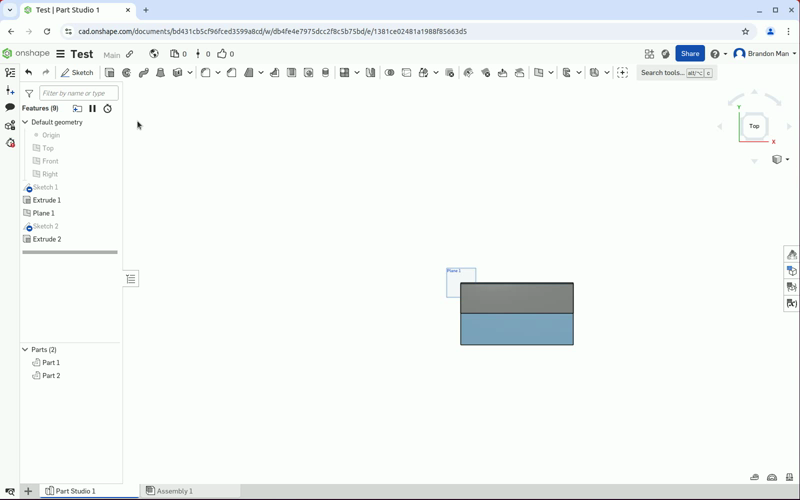
key(shift+h)
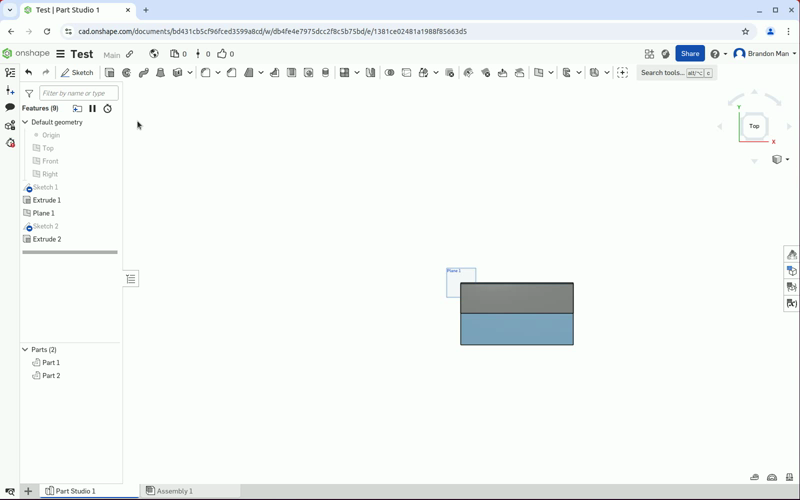
mouse_move(73, 189)
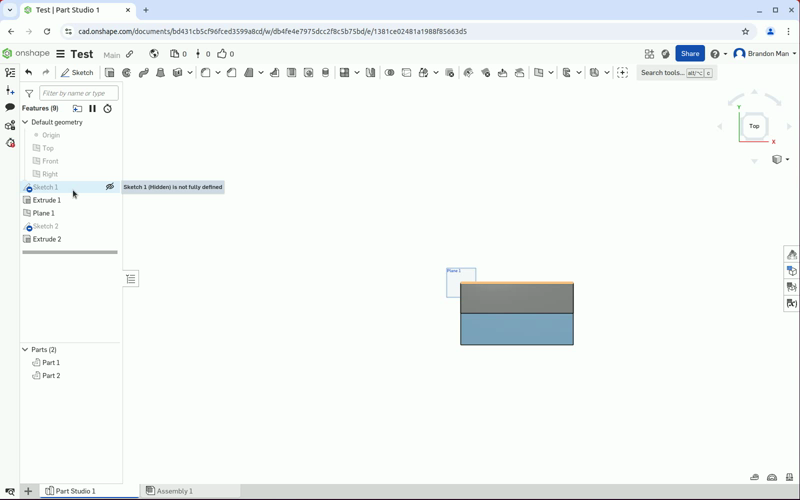
click(73, 189)
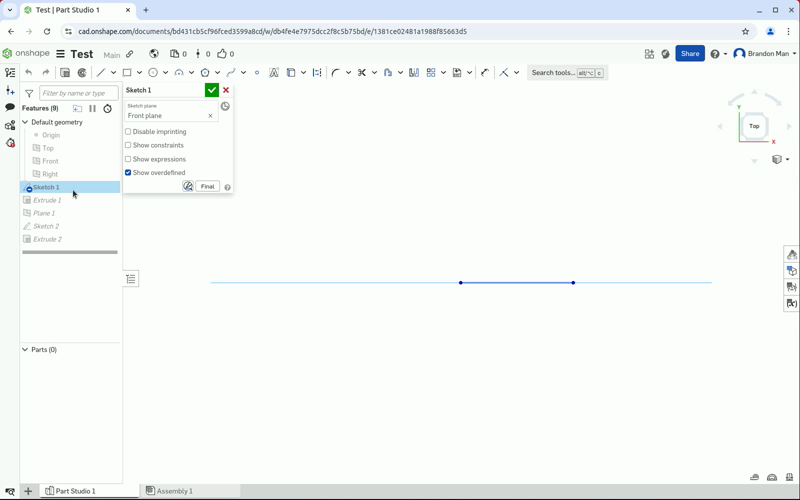
mouse_move(229, 92)
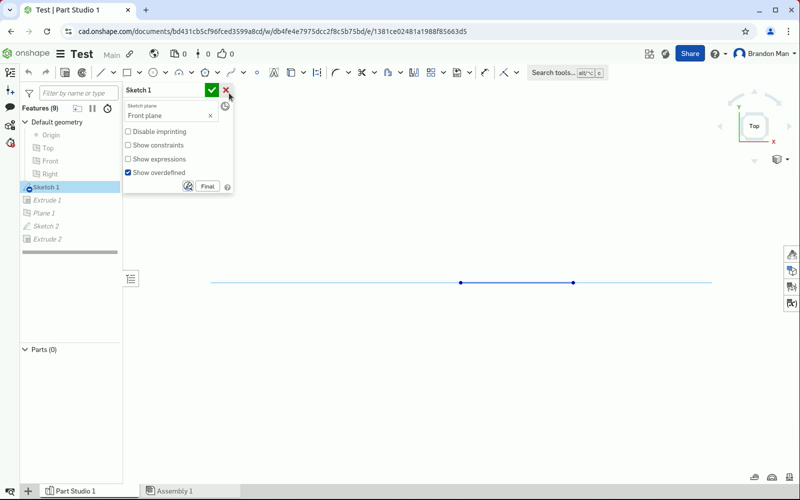
click(229, 92)
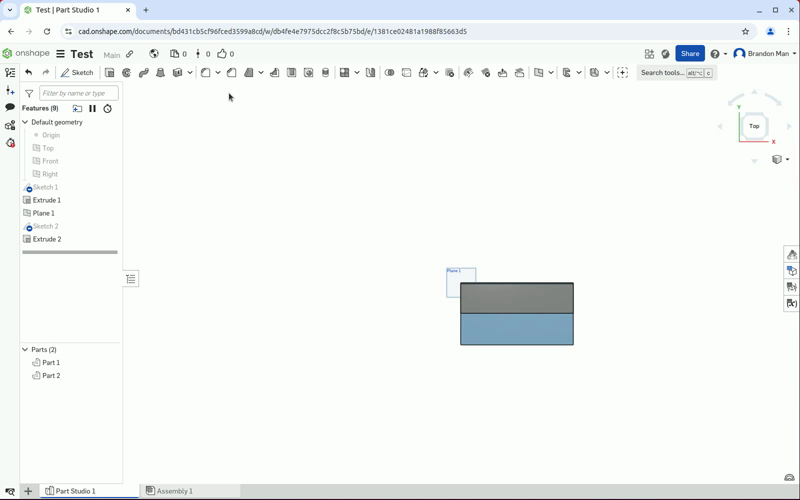
mouse_move(73, 352)
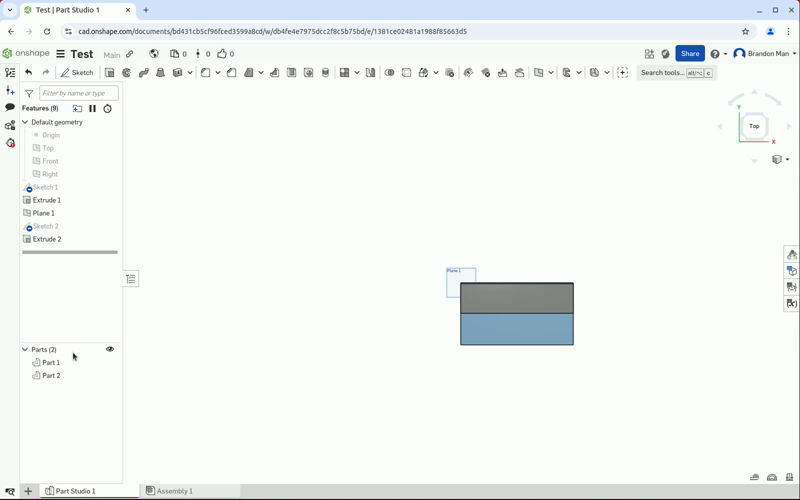
key(y)
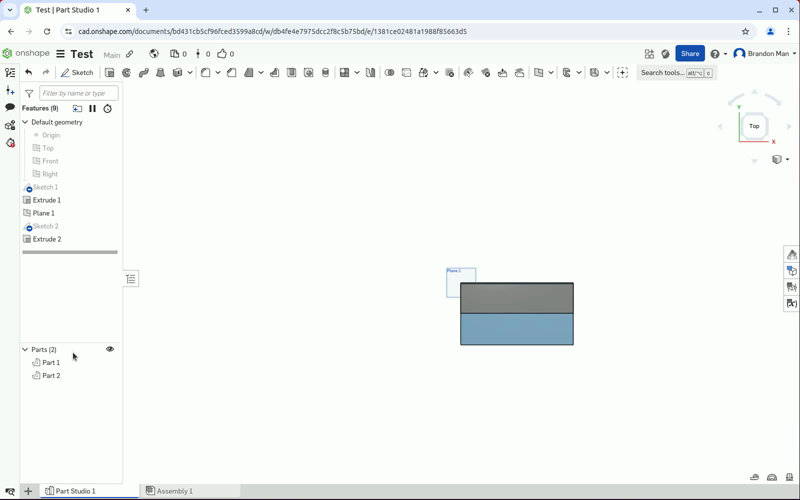
key(shift+p)
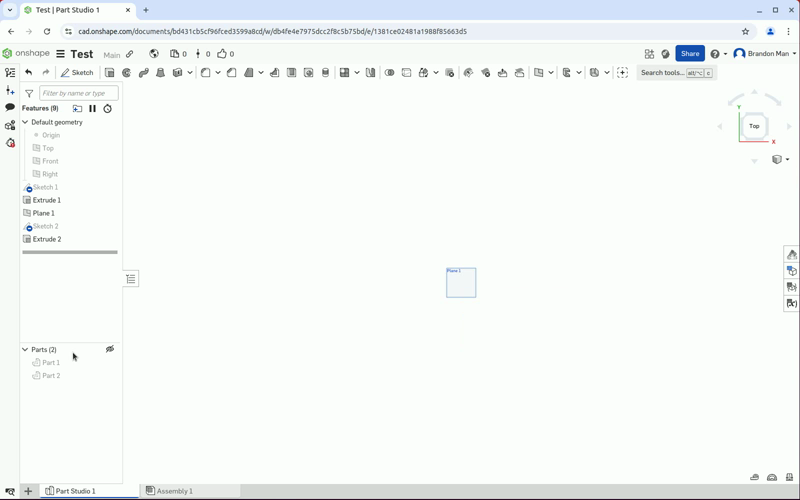
key(space)
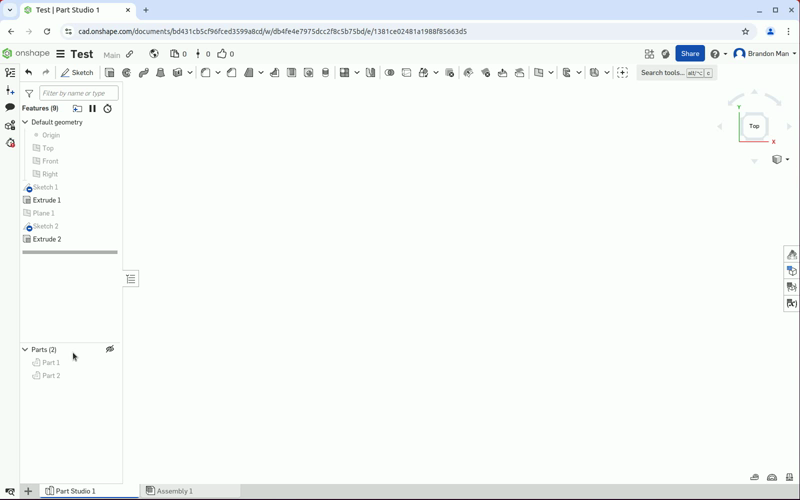
key_down(shift)
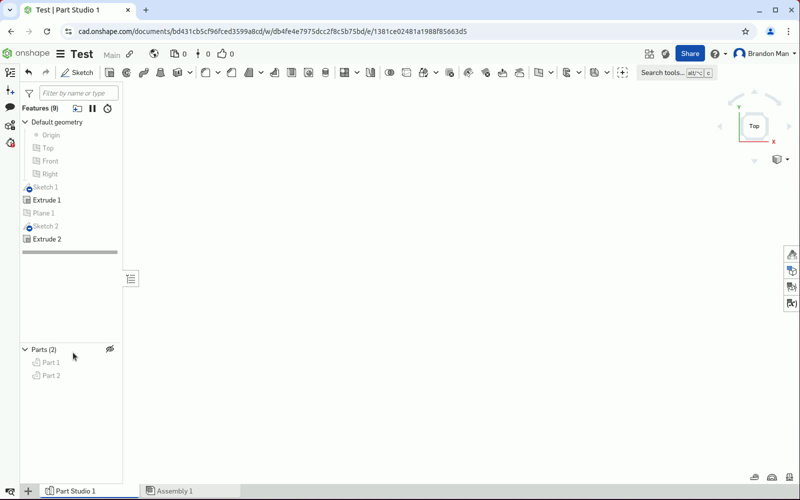
key(up)
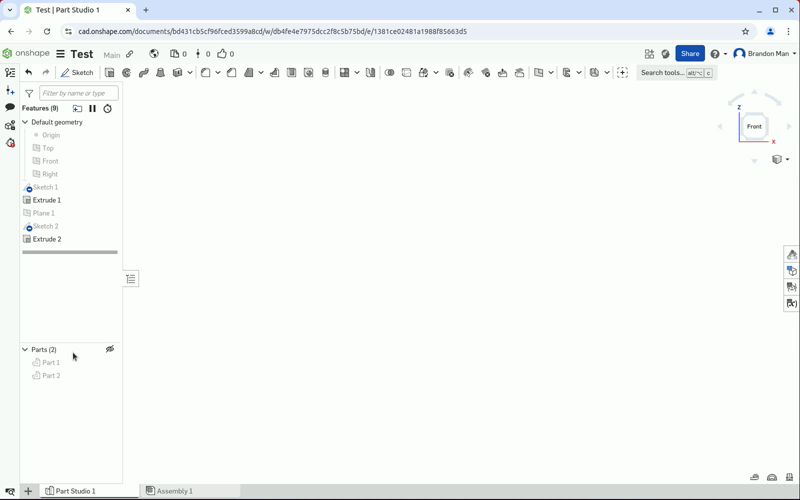
key_up(shift)
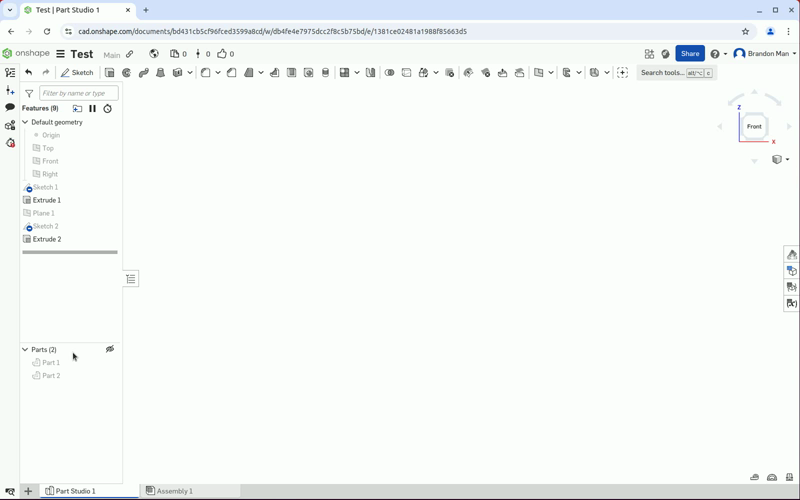
mouse_move(73, 352)
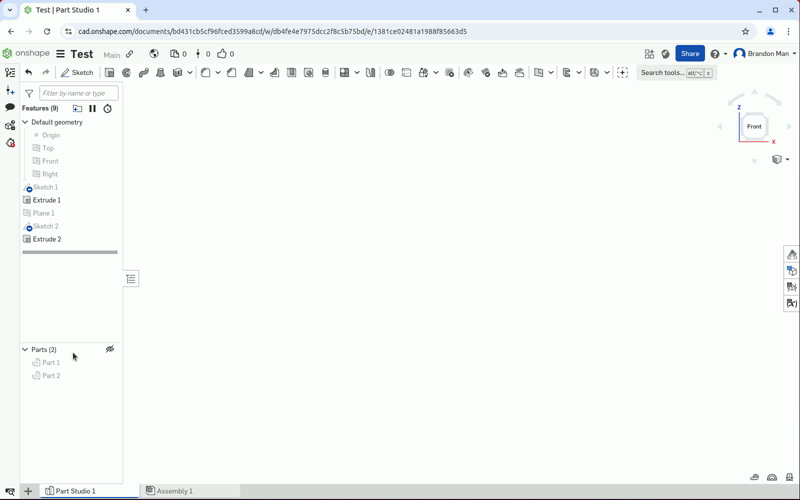
key(shift+y)
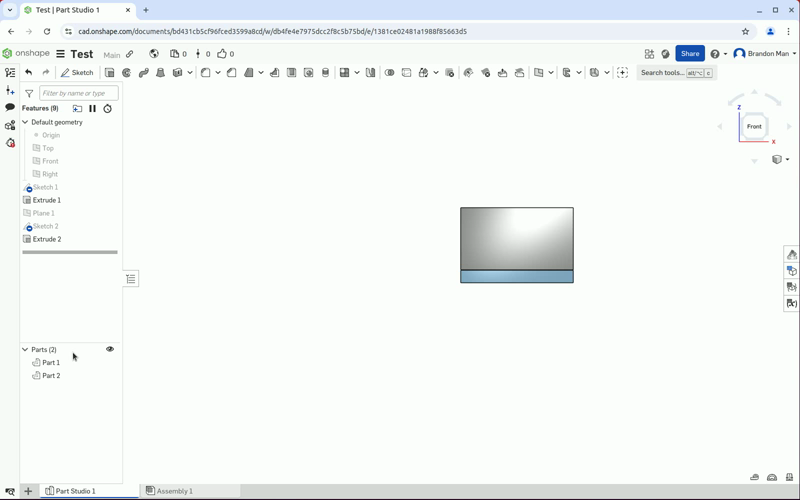
mouse_move(541, 75)
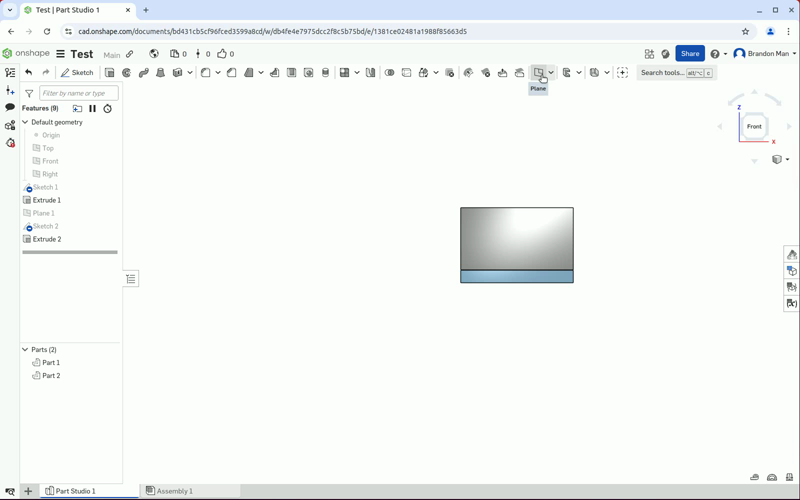
click(541, 75)
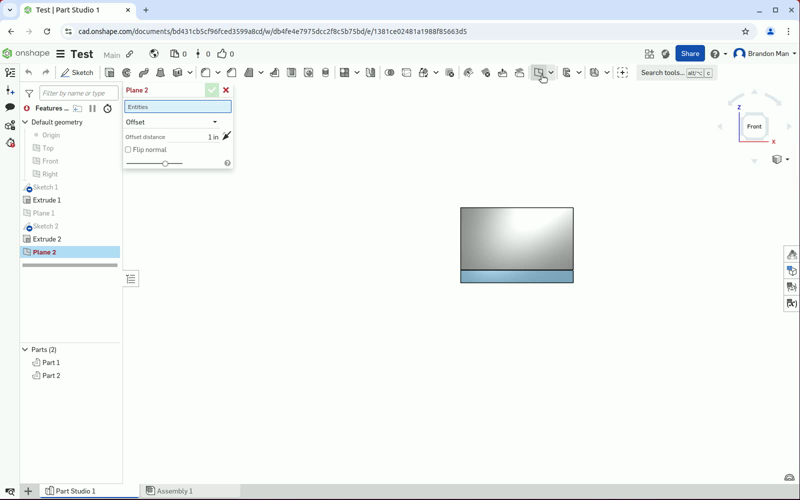
mouse_move(73, 163)
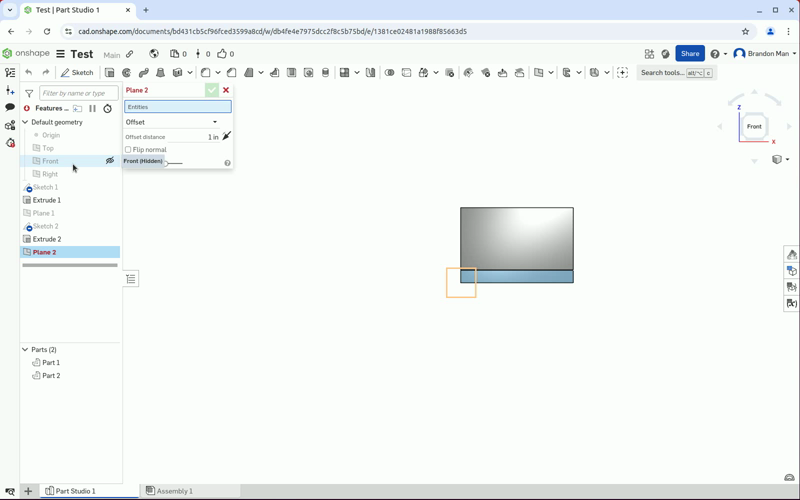
click(73, 163)
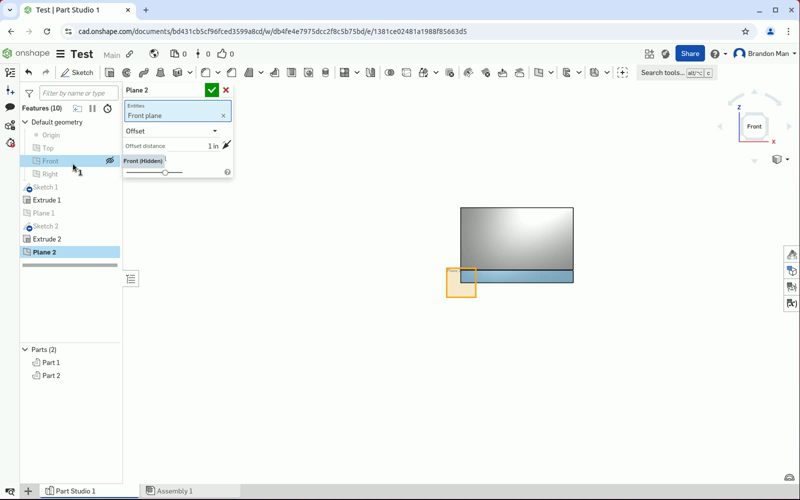
key(tab, 2)
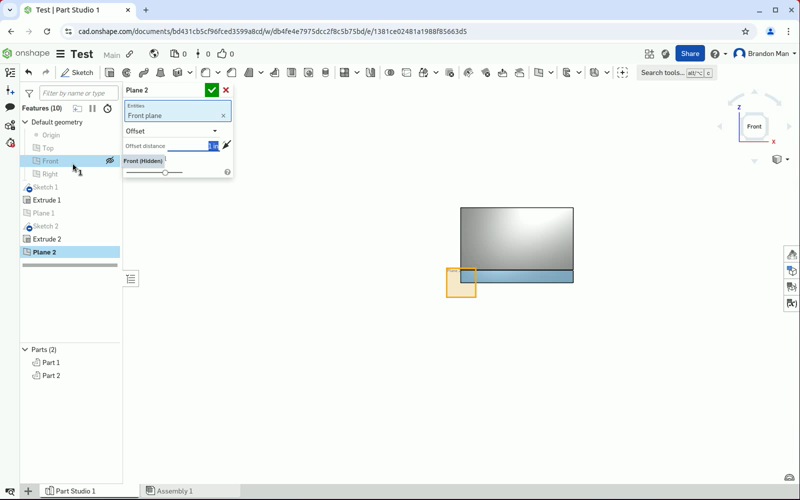
text(6.255)
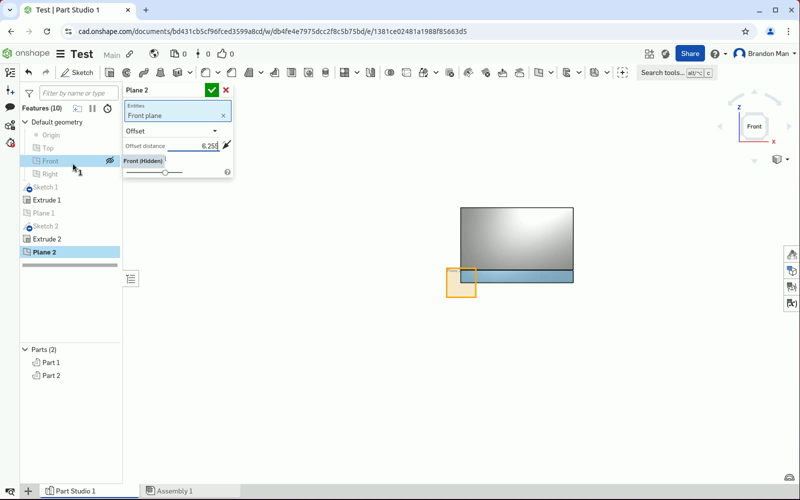
key(enter, 2)
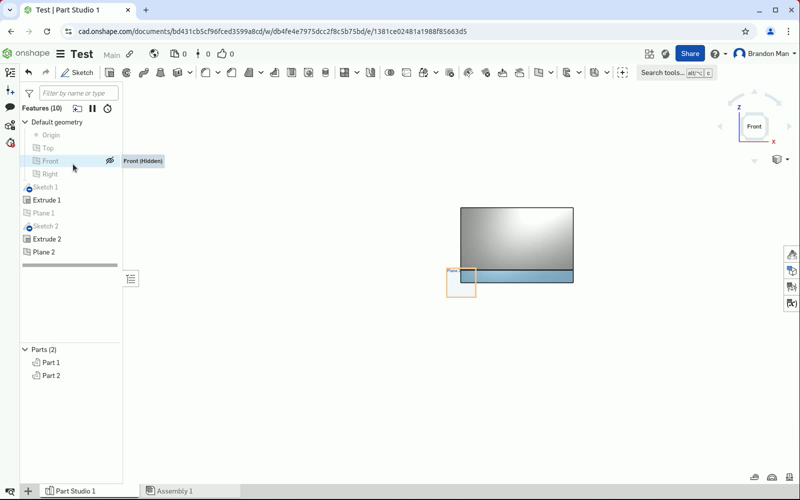
key(shift+s)
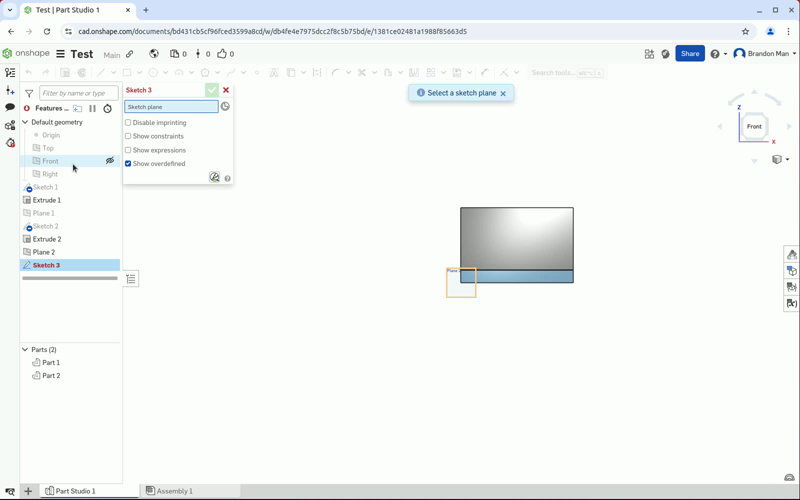
mouse_move(73, 254)
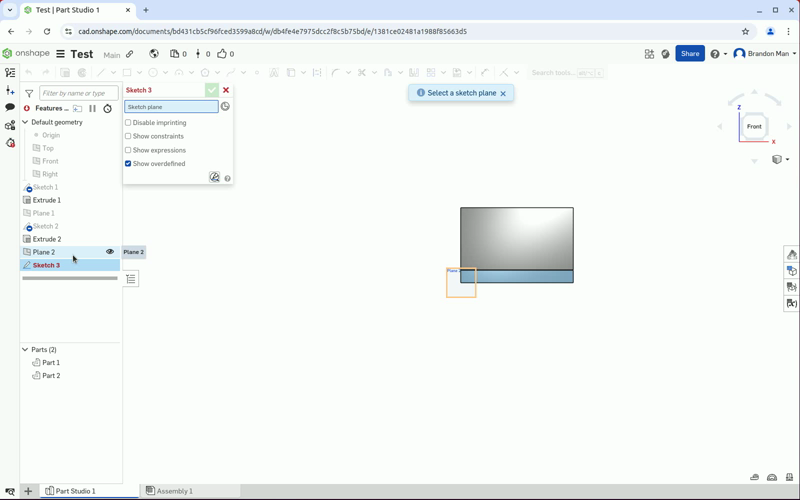
click(73, 254)
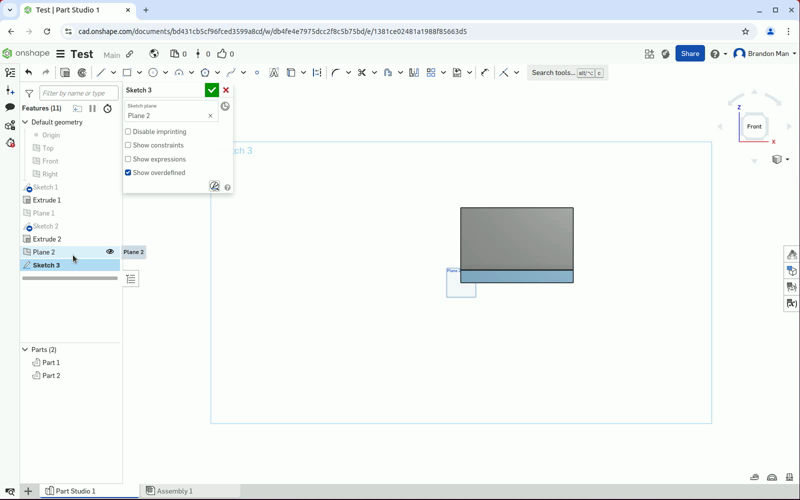
mouse_move(73, 352)
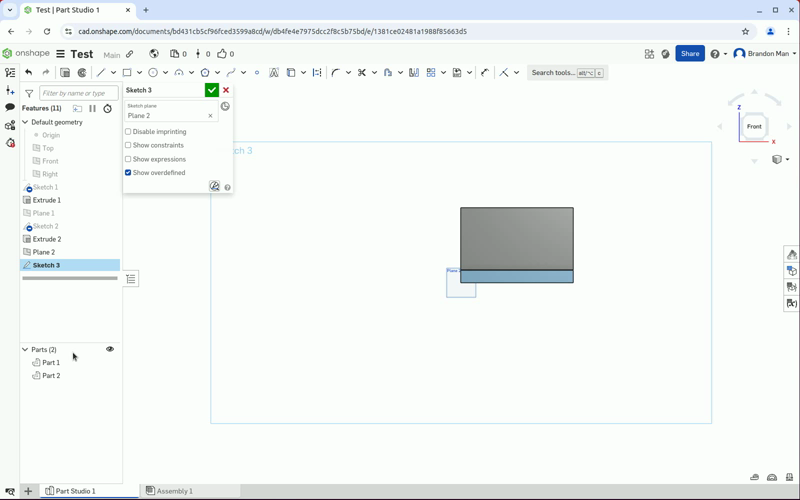
key(y)
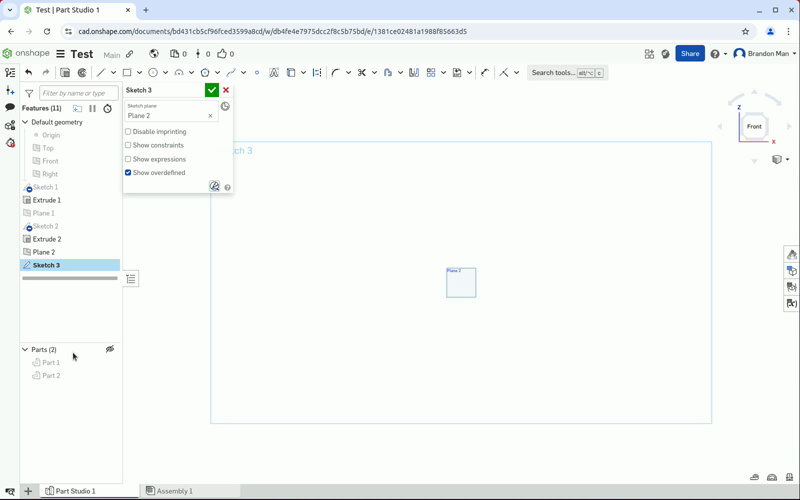
key(a)
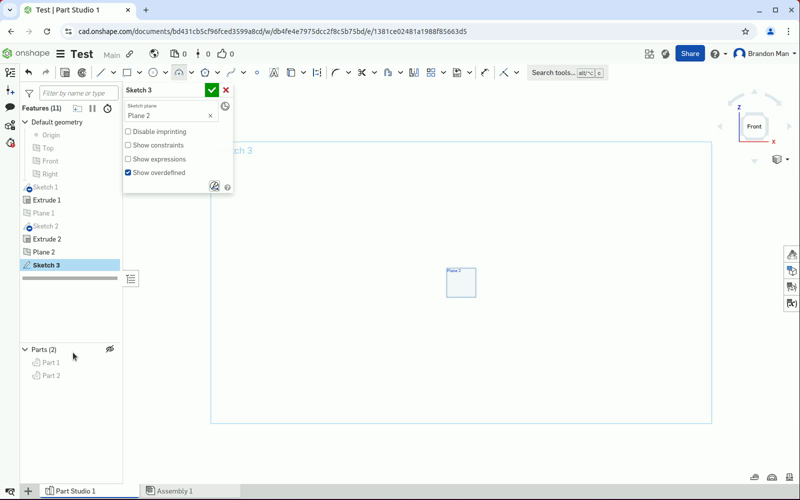
key_down(shift)
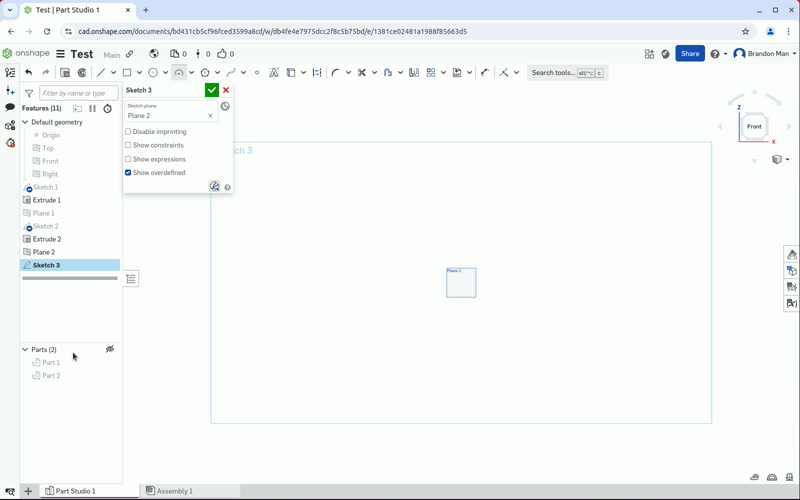
mouse_move(500, 207)
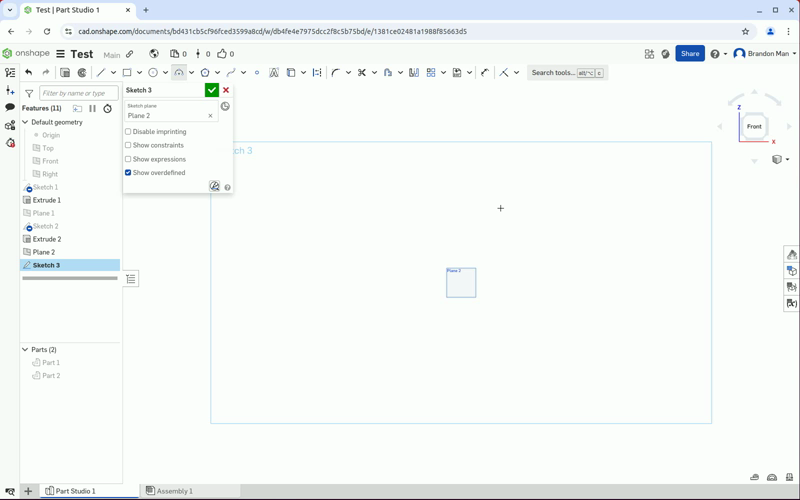
click(500, 207)
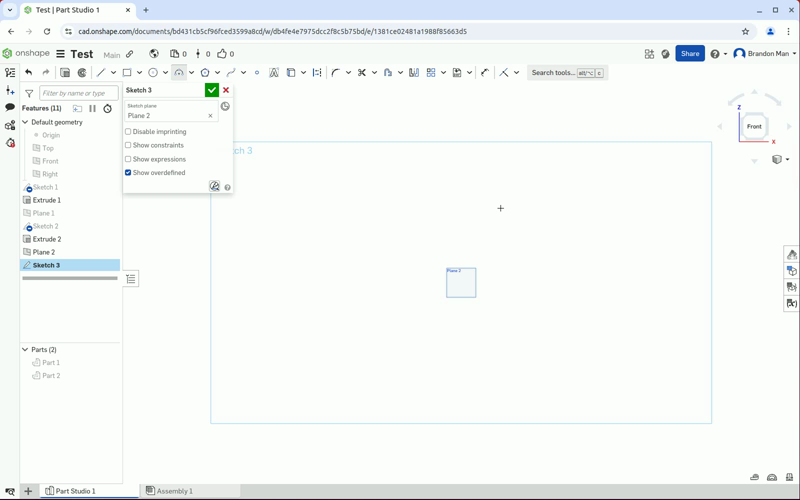
key_up(shift)
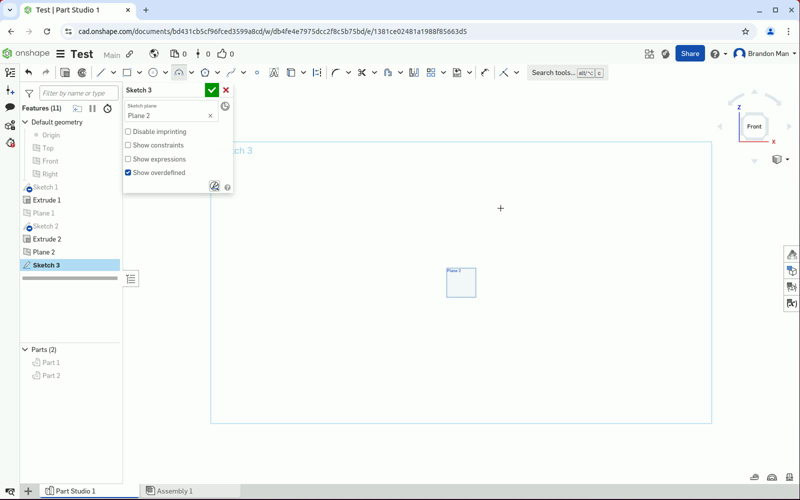
key_down(shift)
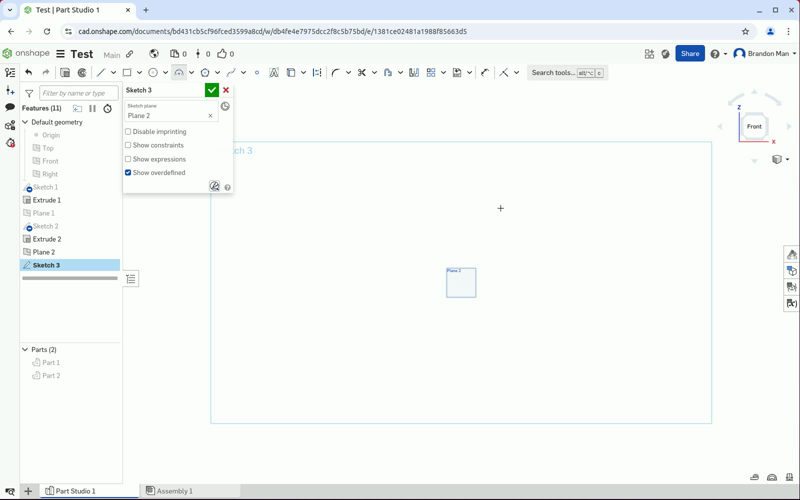
mouse_move(534, 207)
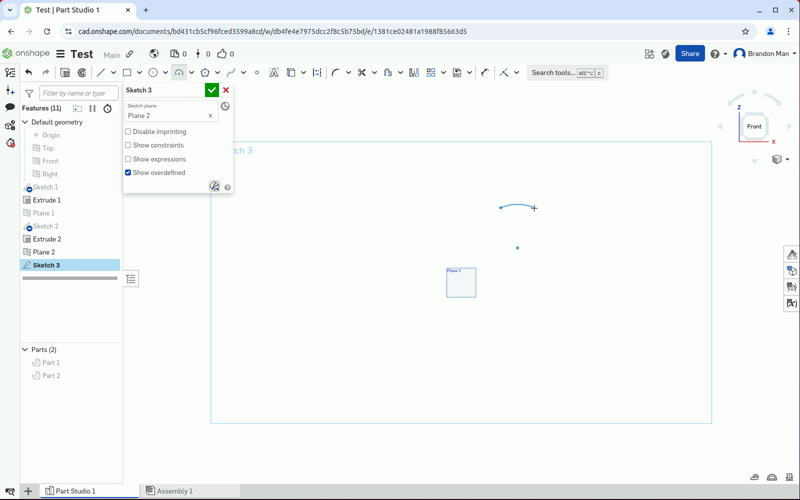
click(534, 207)
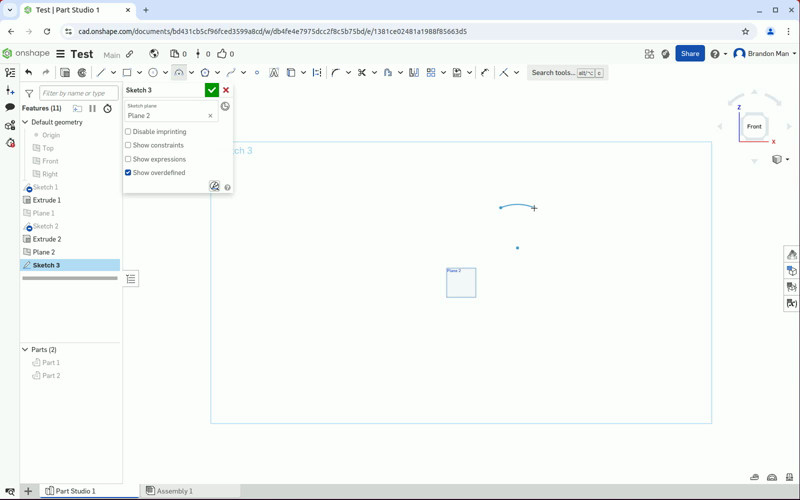
mouse_move(517, 252)
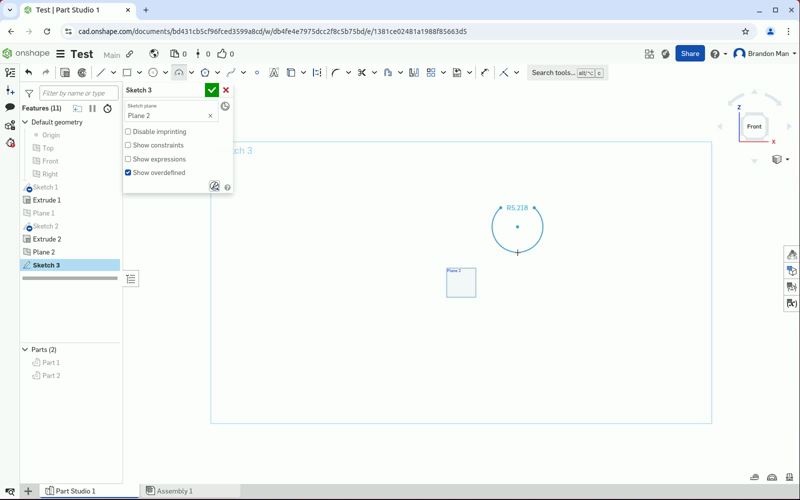
click(517, 252)
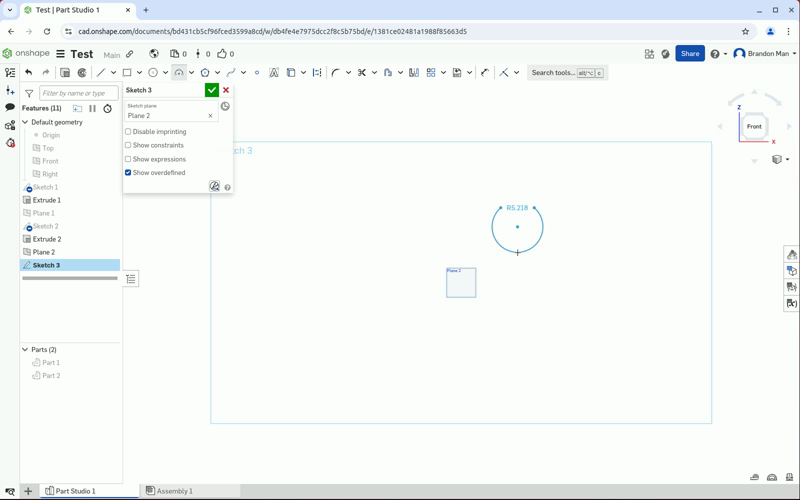
key_up(shift)
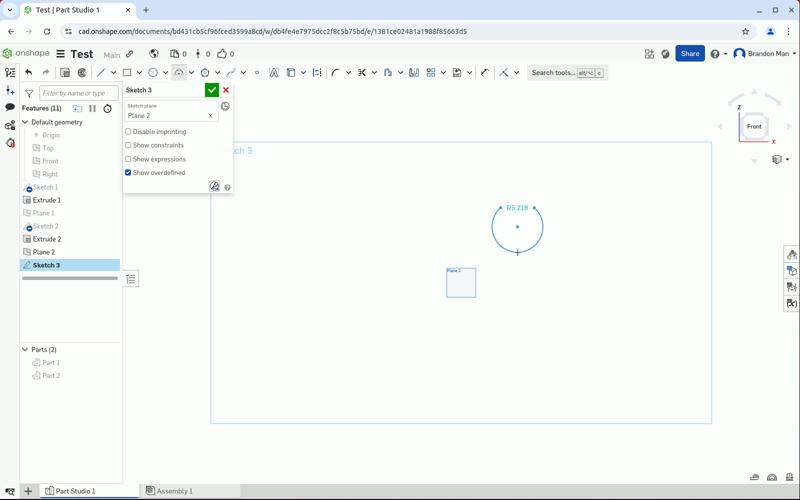
key(esc)
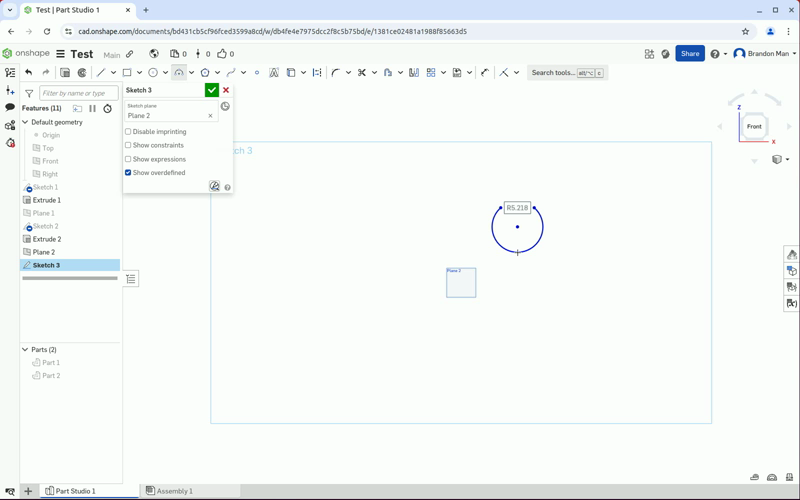
key(l)
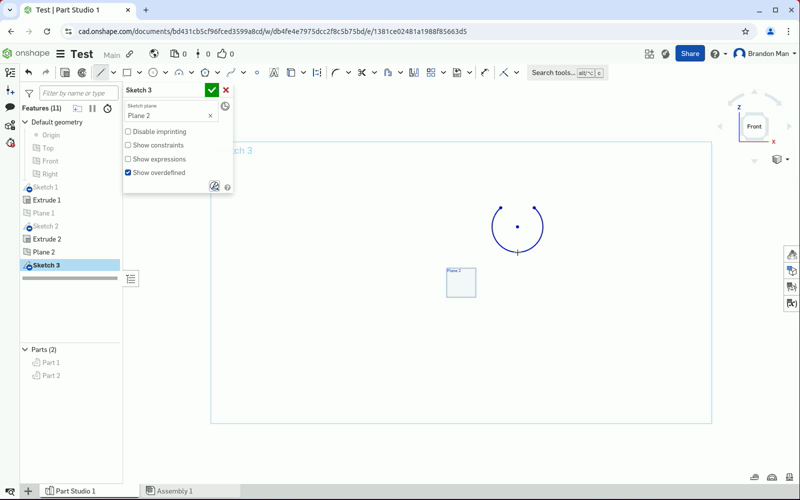
mouse_move(534, 207)
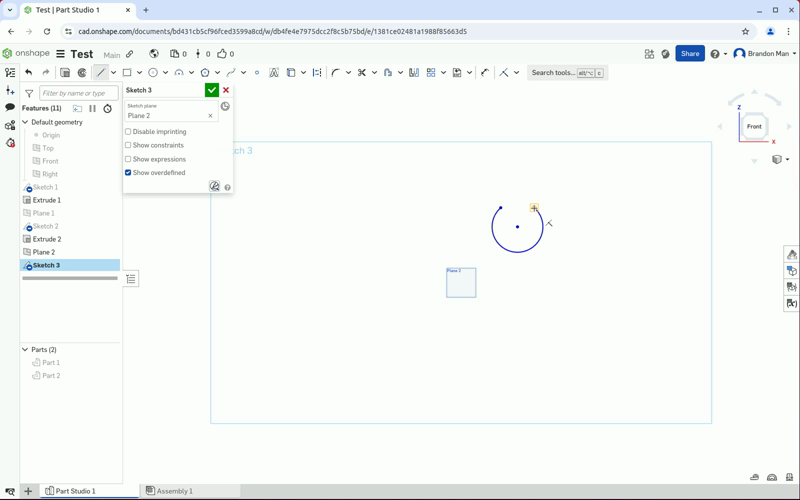
click(534, 207)
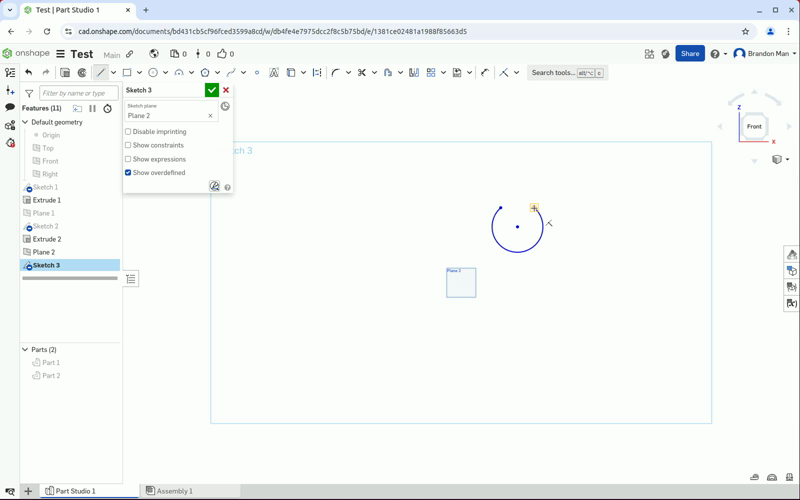
mouse_move(564, 207)
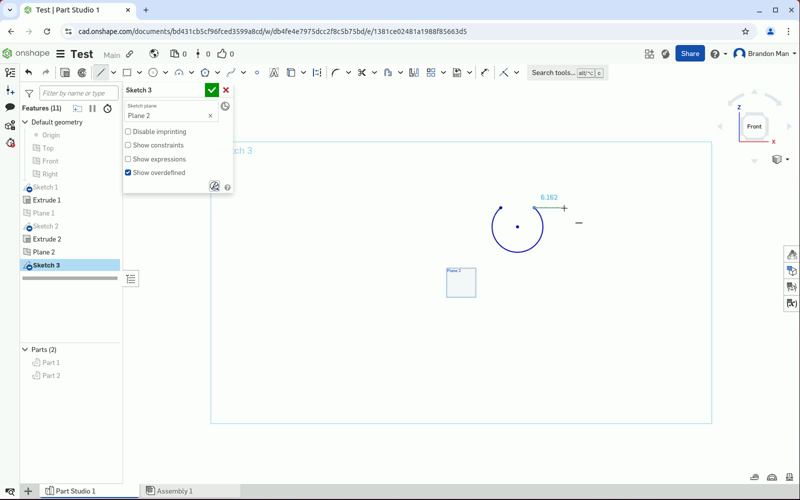
key_down(shift)
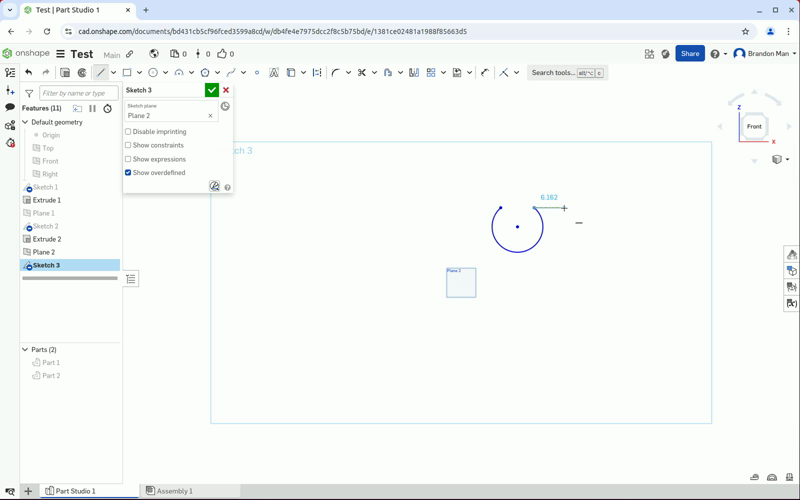
mouse_move(500, 207)
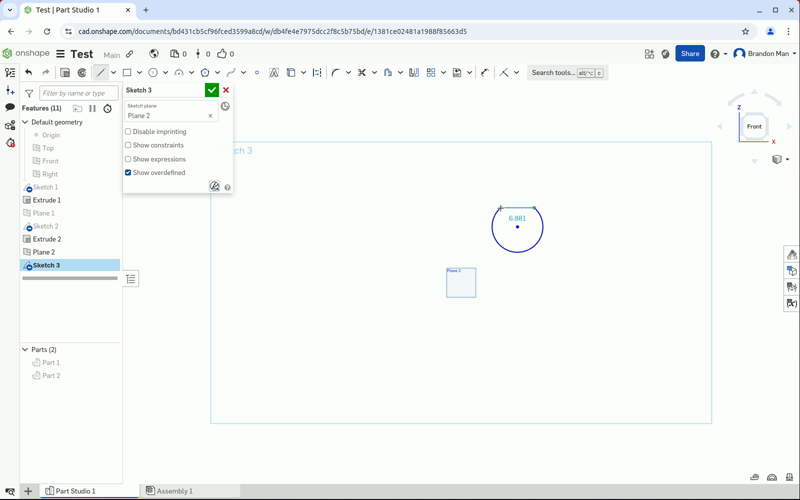
key_up(shift)
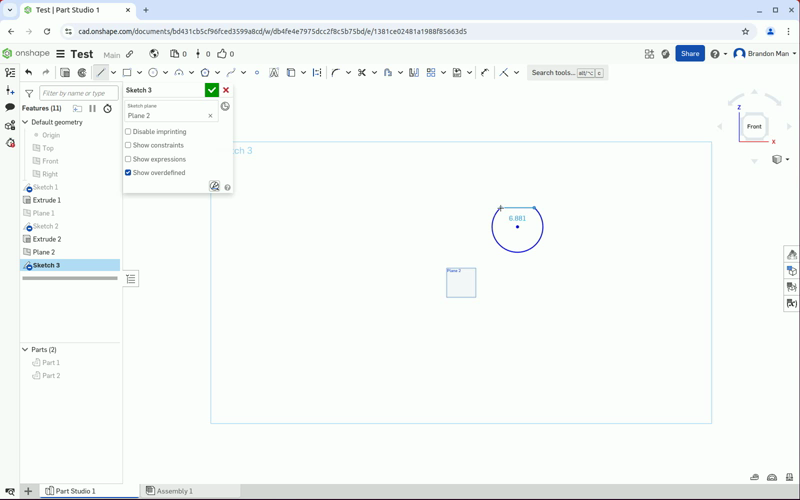
click(500, 207)
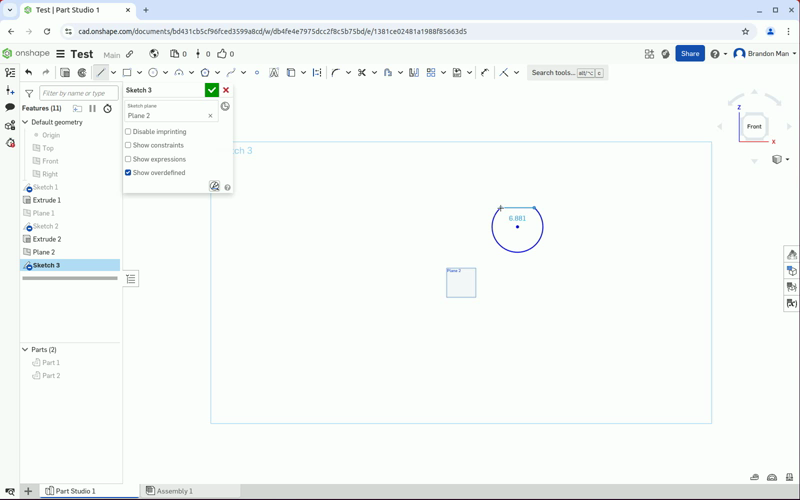
key(esc)
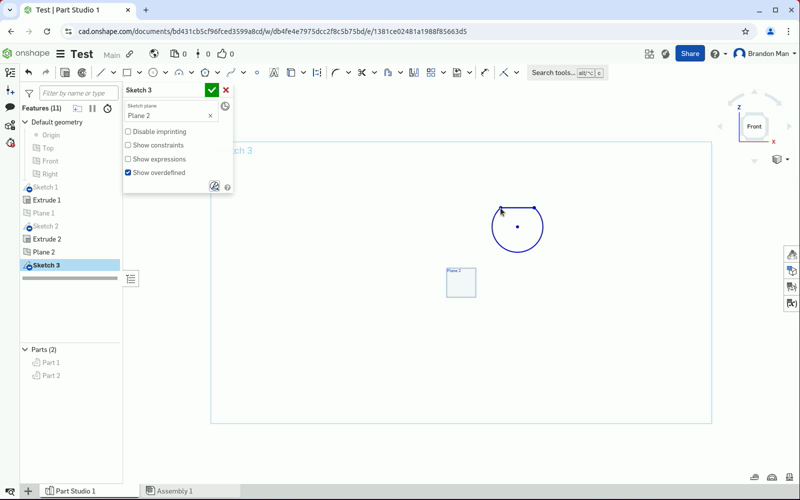
mouse_move(532, 223)
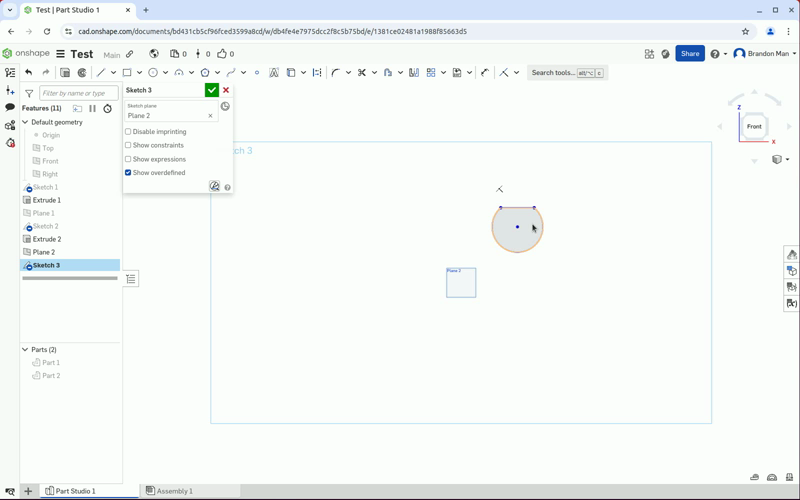
click(532, 223)
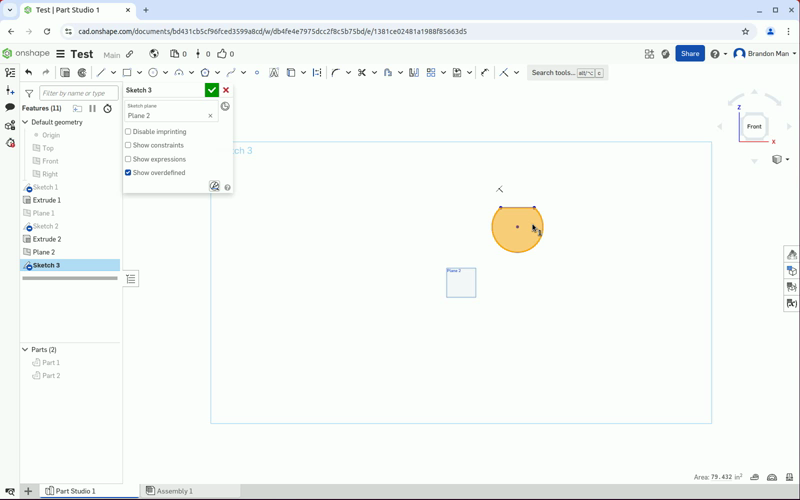
mouse_move(73, 352)
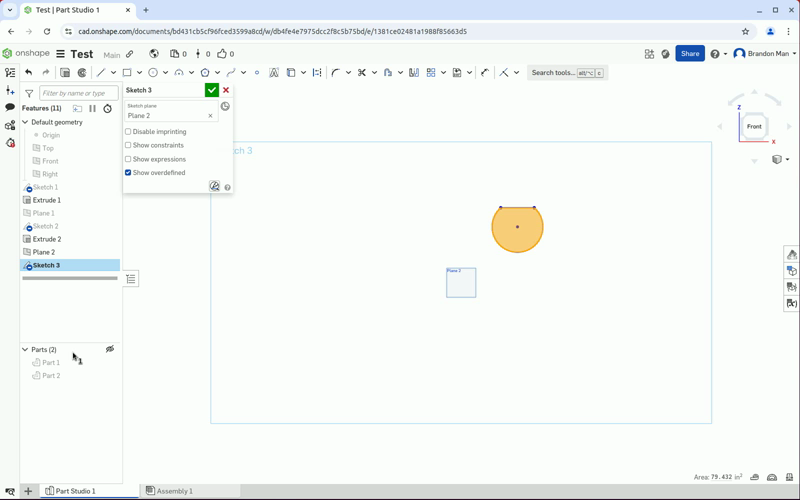
key(shift+y)
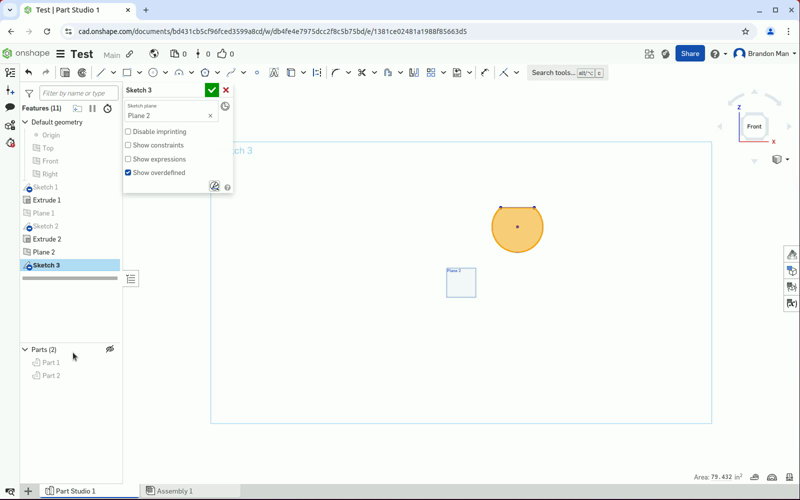
key(shift+e)
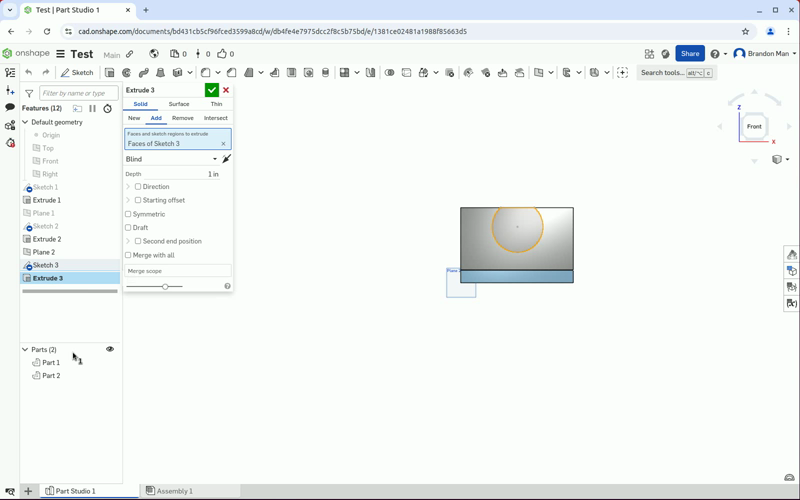
mouse_move(143, 106)
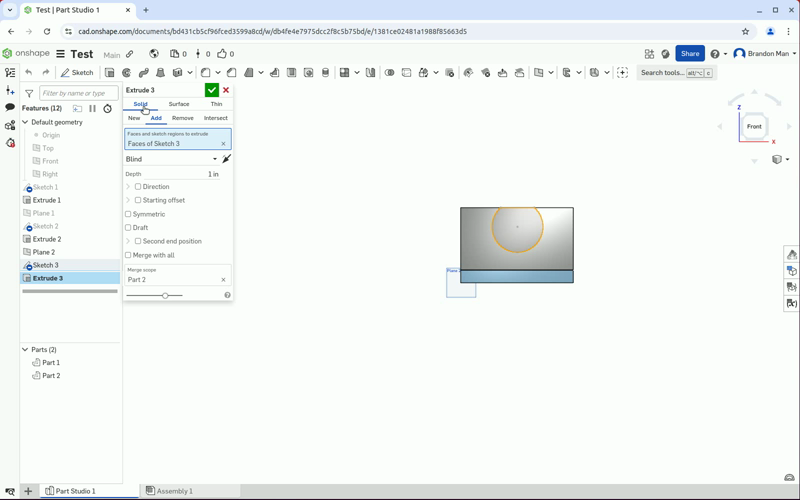
click(143, 106)
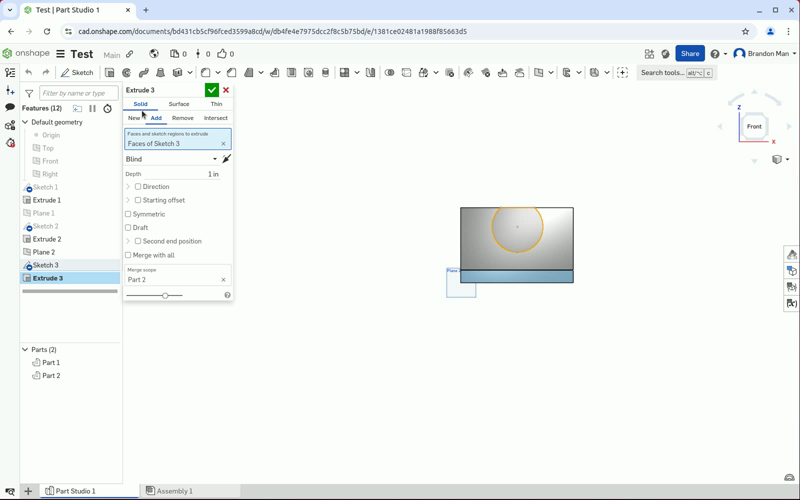
mouse_move(137, 120)
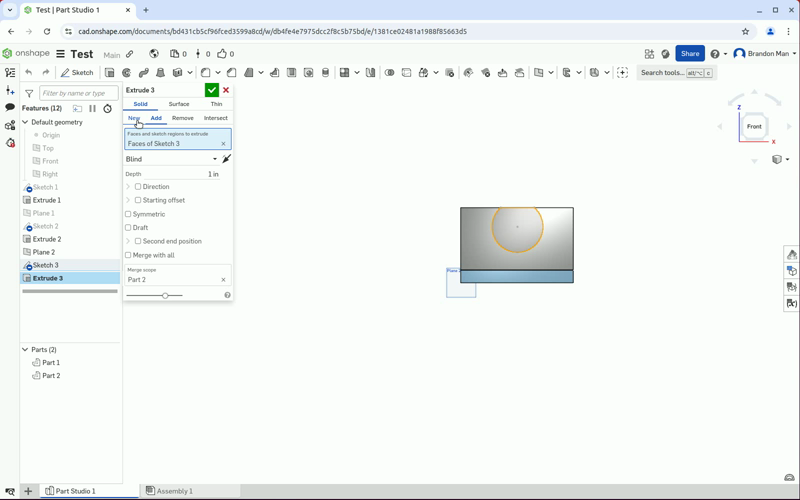
click(137, 120)
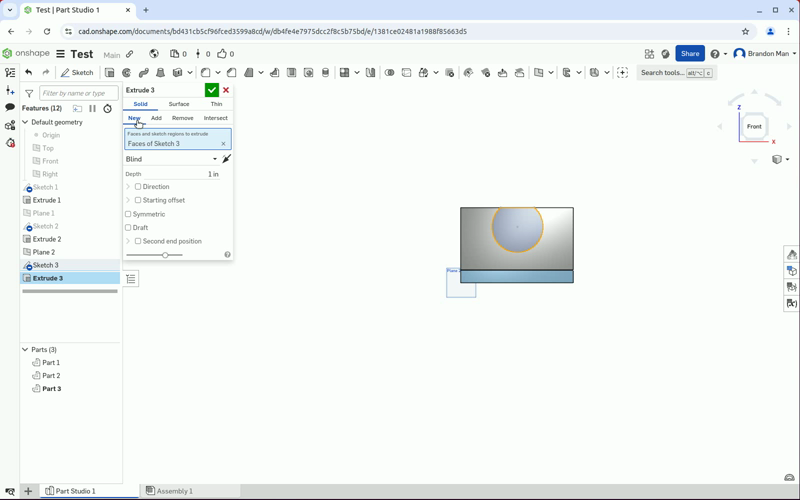
key(tab, 4)
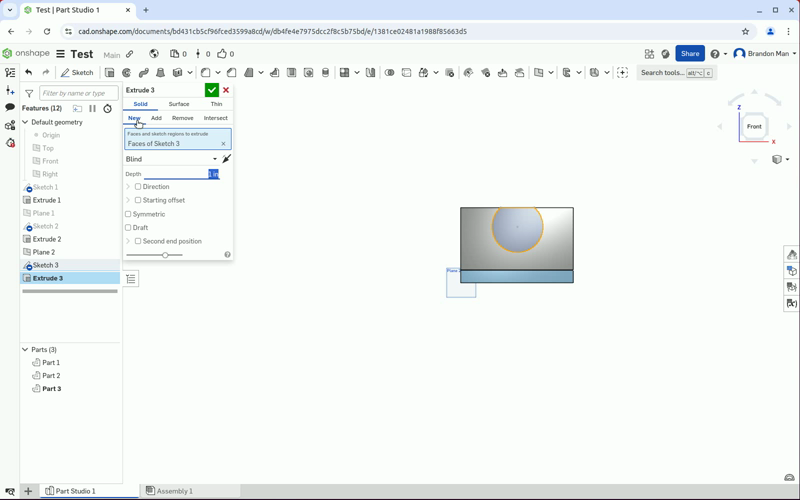
text(6.74)
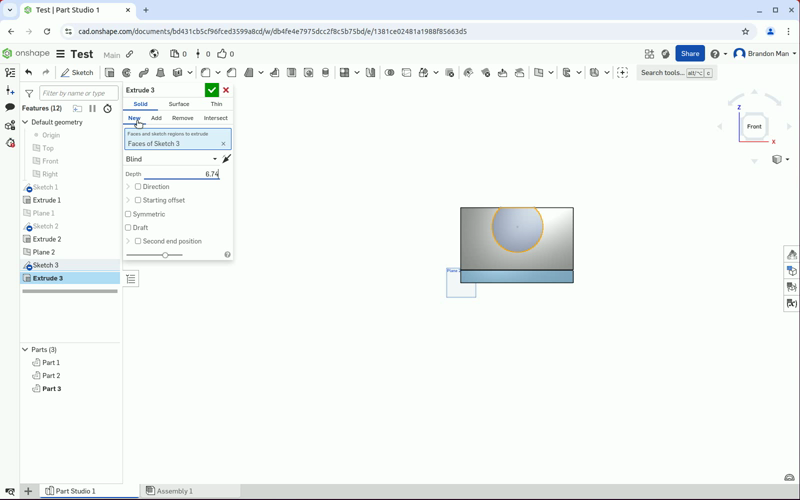
key(enter)
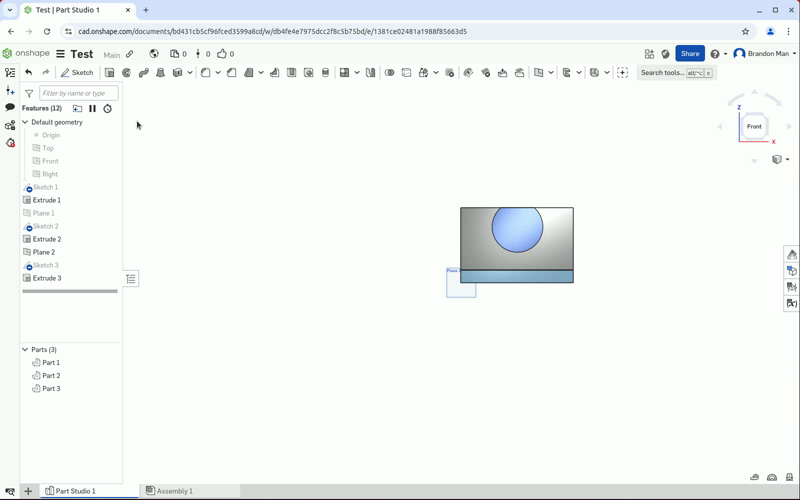
key(shift+h)
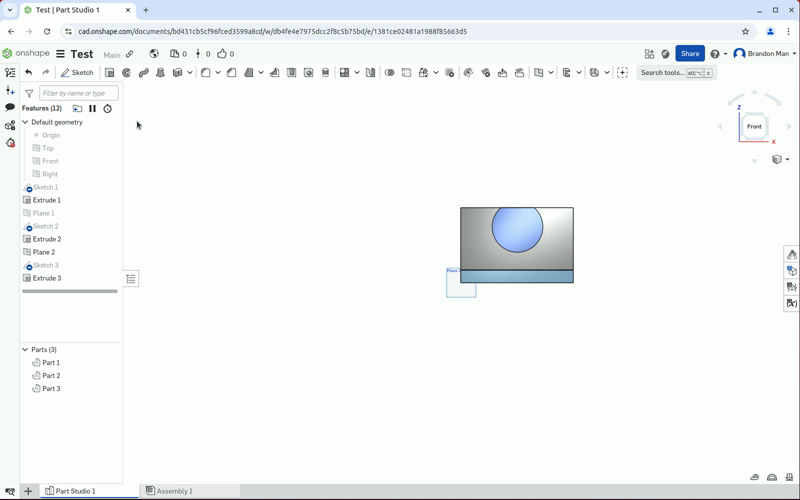
key(shift+h)
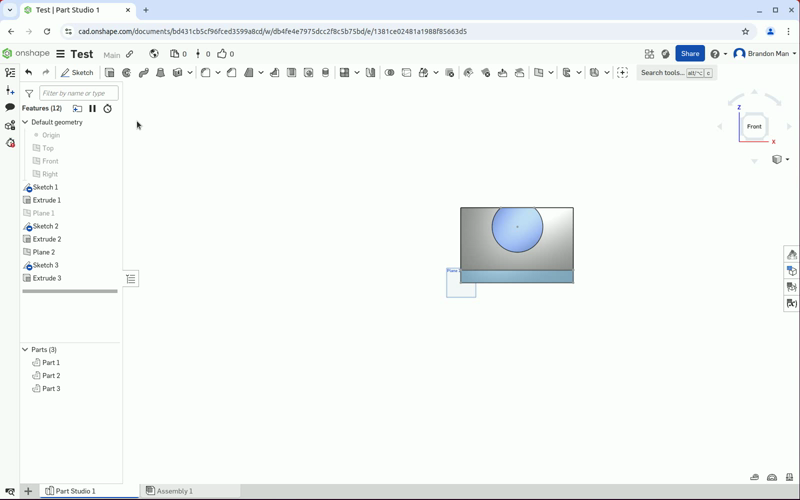
key(shift+7)
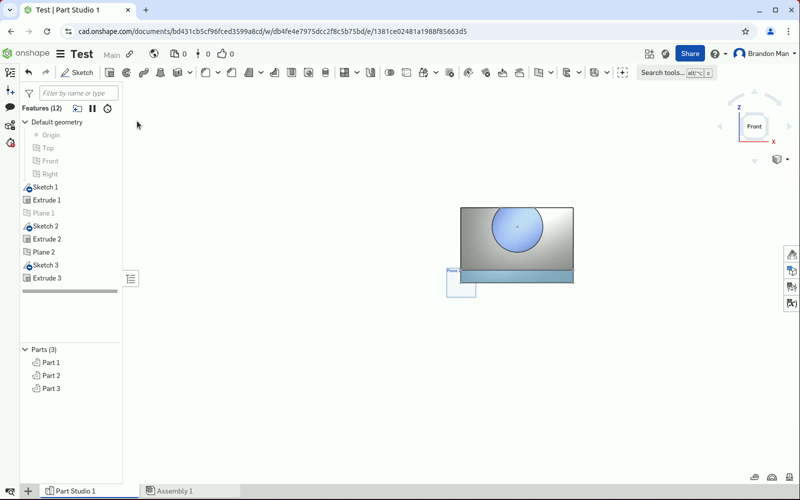
key(left, 2)
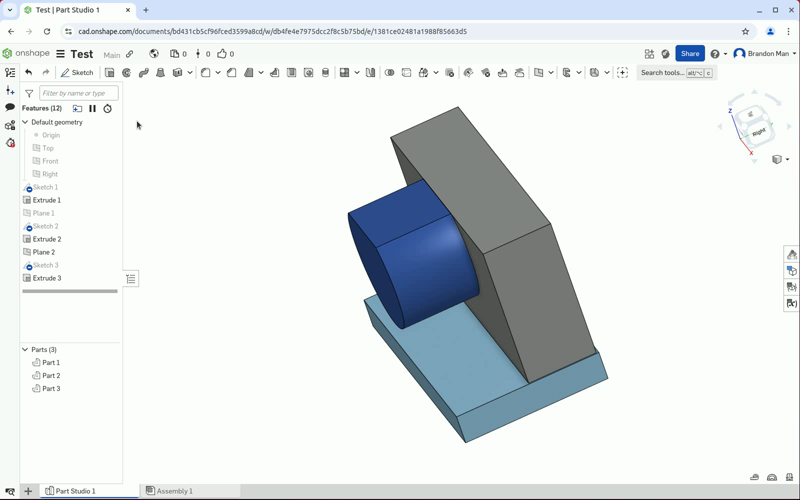
key(down, 2)
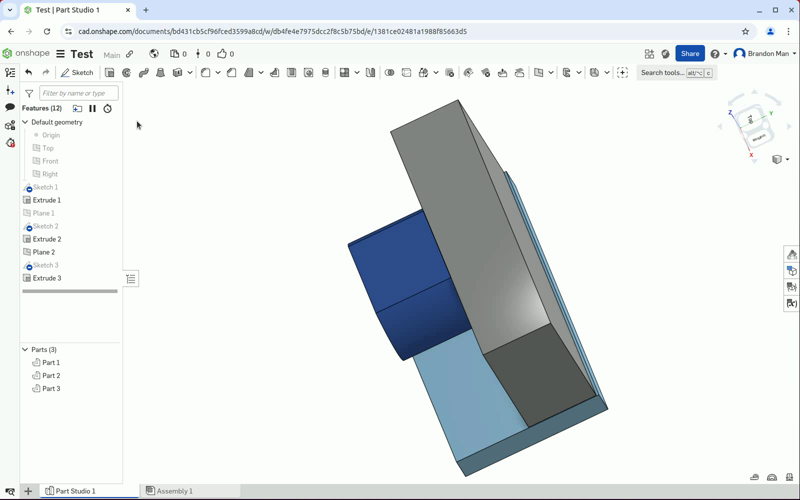
key(up, 2)
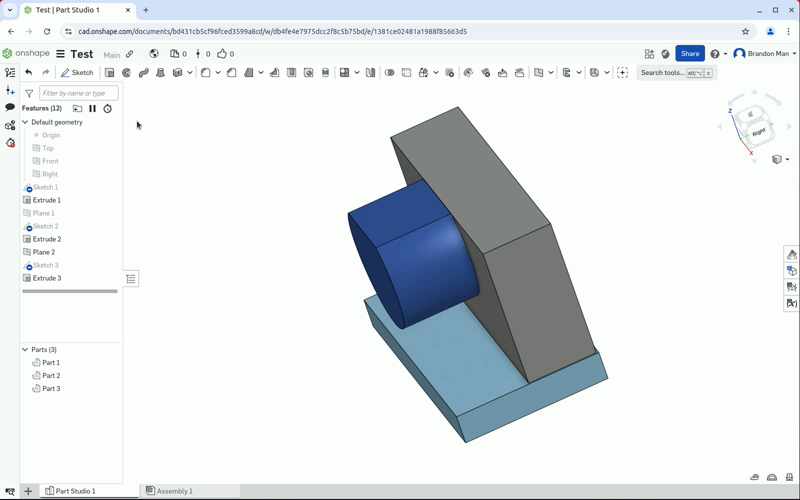
key(right, 2)
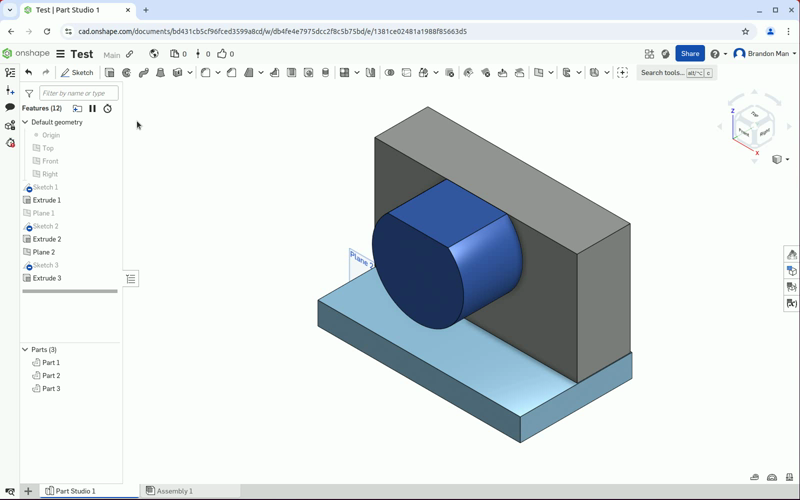
mouse_move(73, 189)
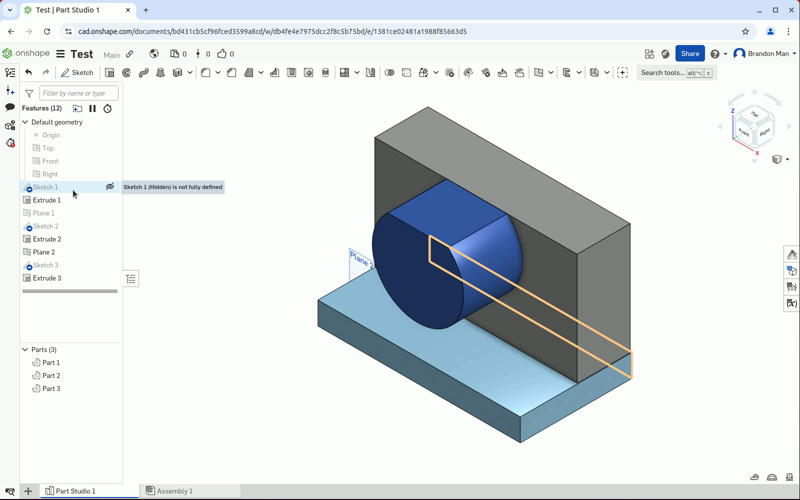
click(73, 189)